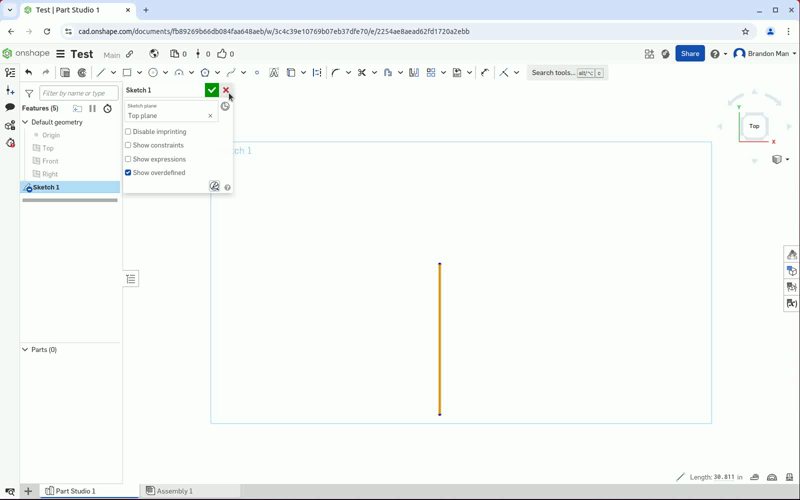
key(shift+h)
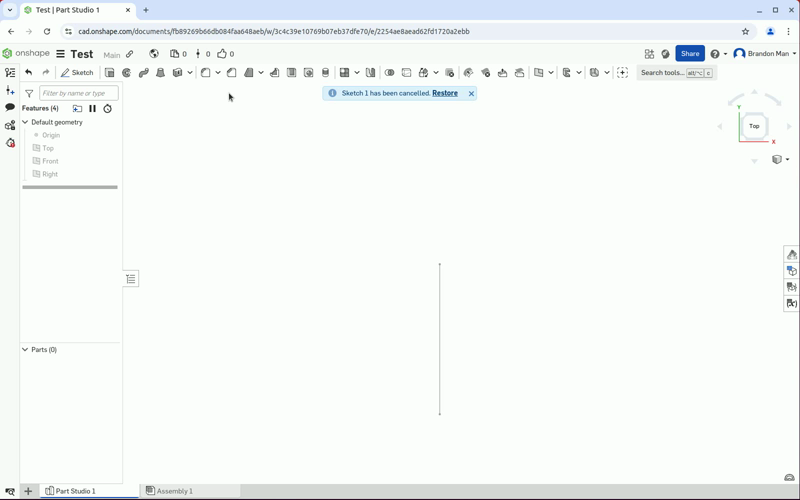
mouse_move(73, 352)
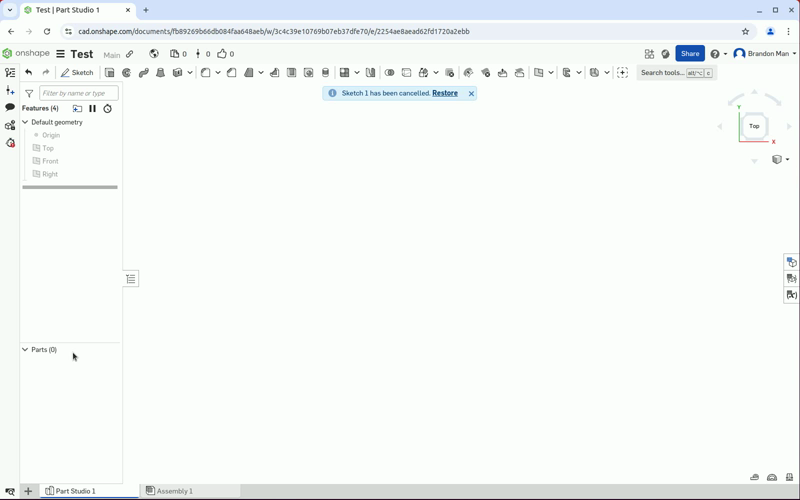
key(y)
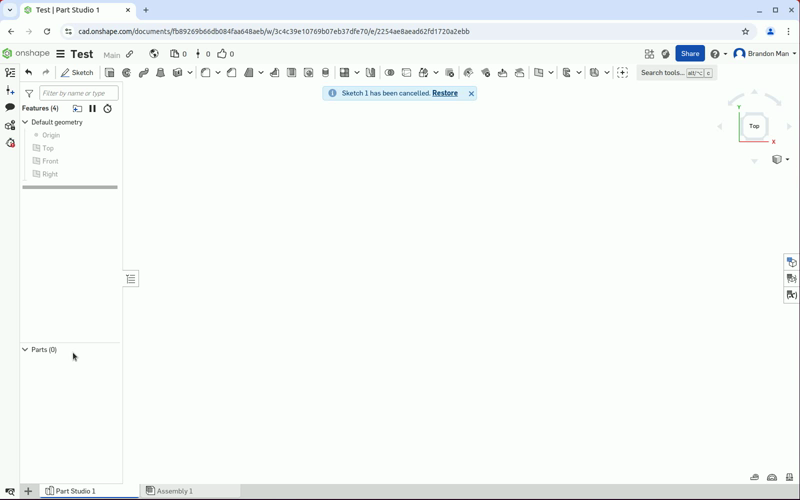
key(shift+p)
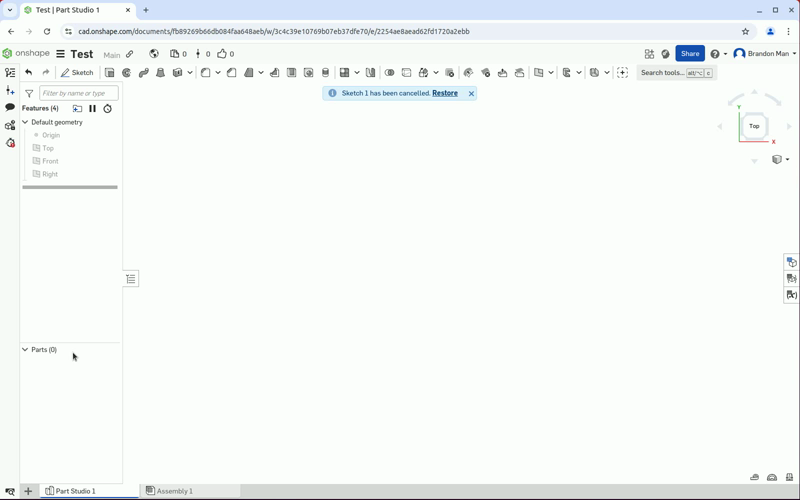
key(space)
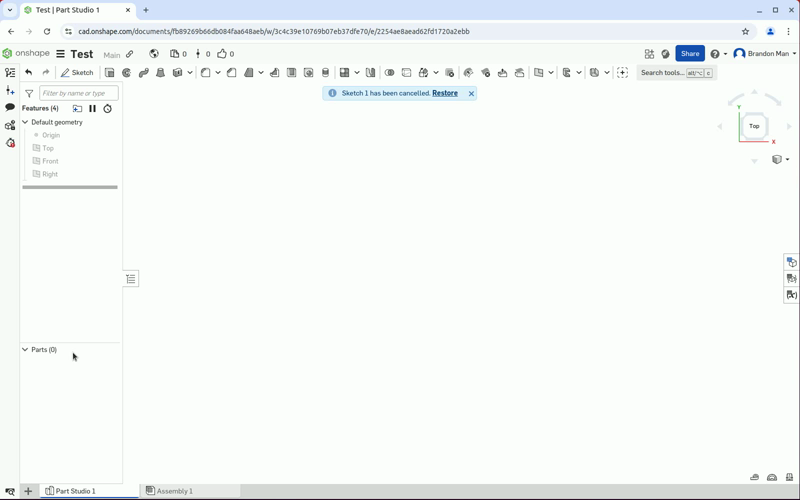
key_down(shift)
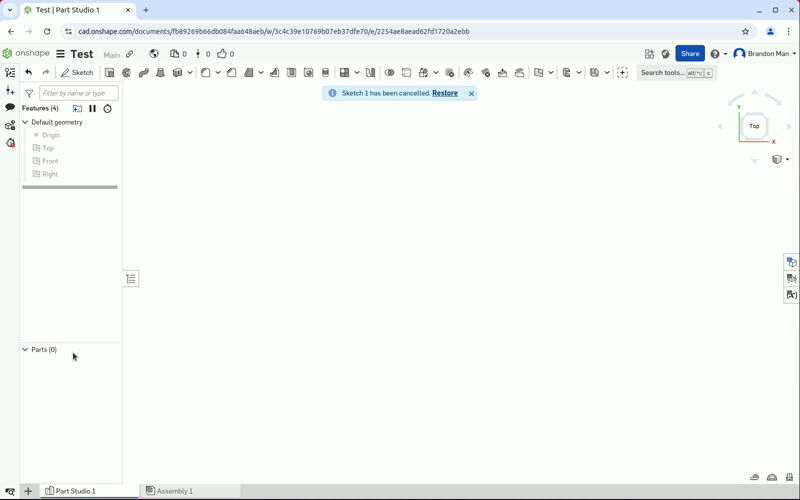
key(up)
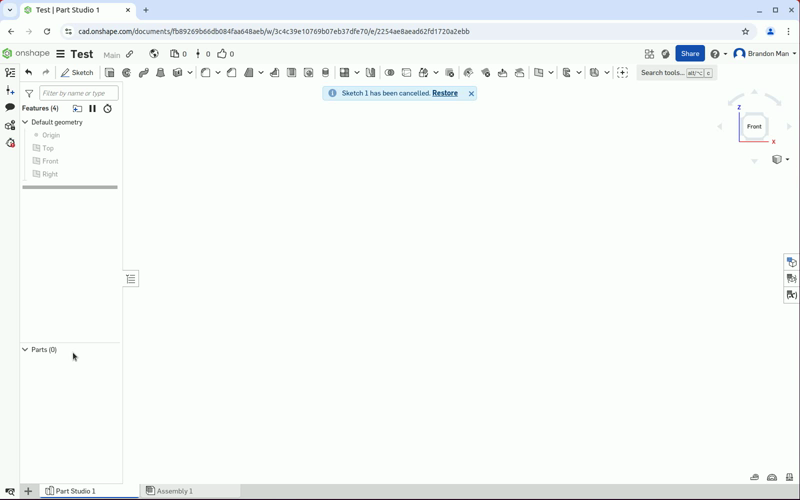
key_up(shift)
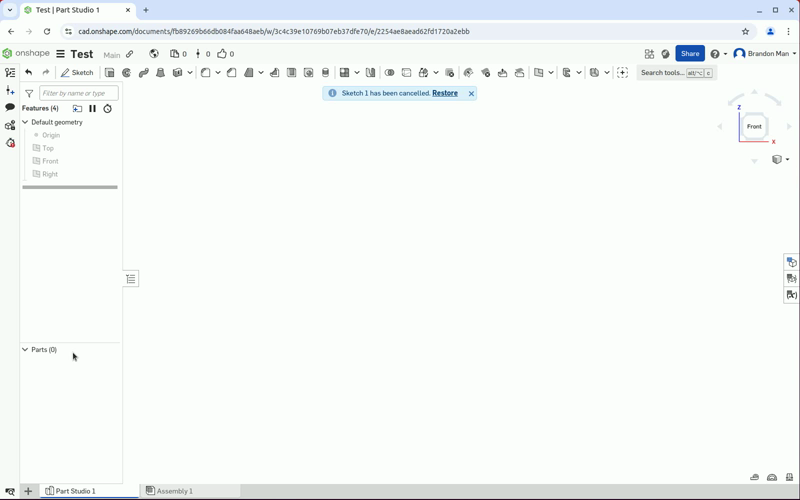
key(space)
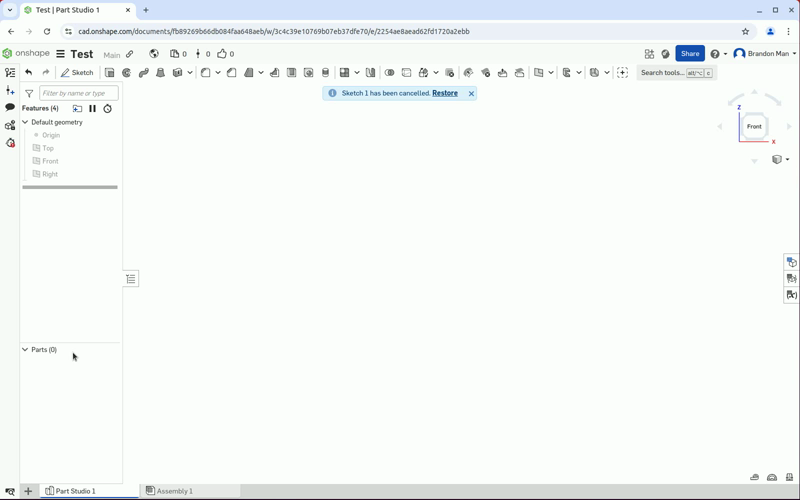
key_down(shift)
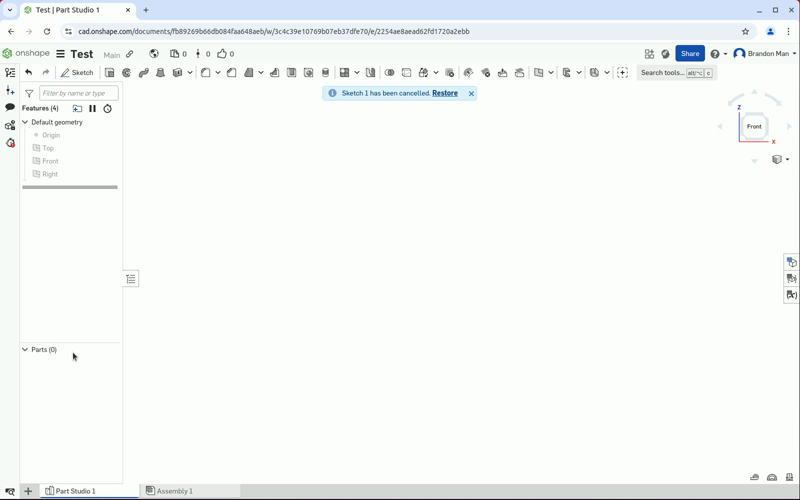
key(left)
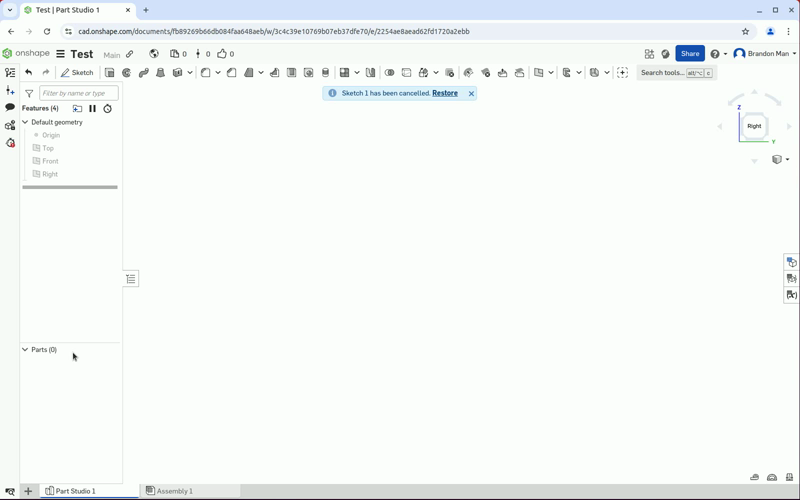
key_up(shift)
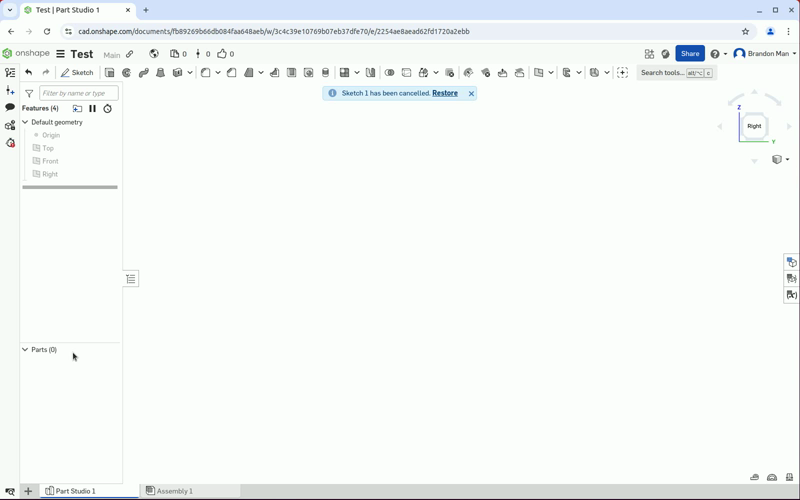
mouse_move(73, 352)
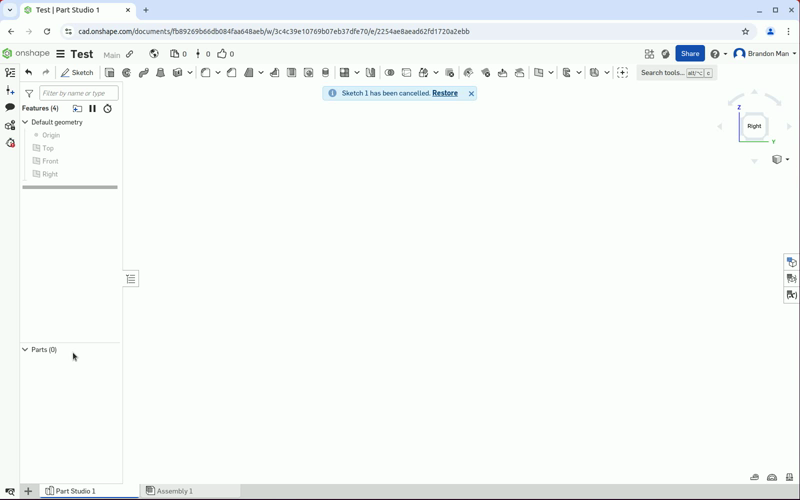
key(shift+y)
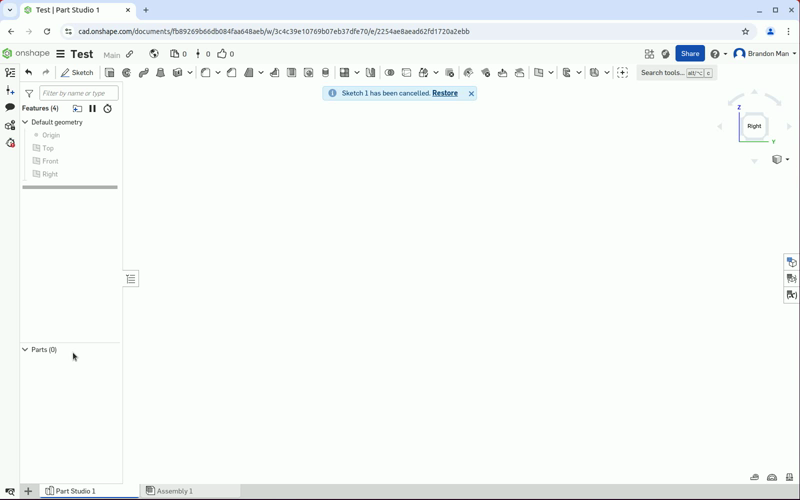
mouse_move(541, 75)
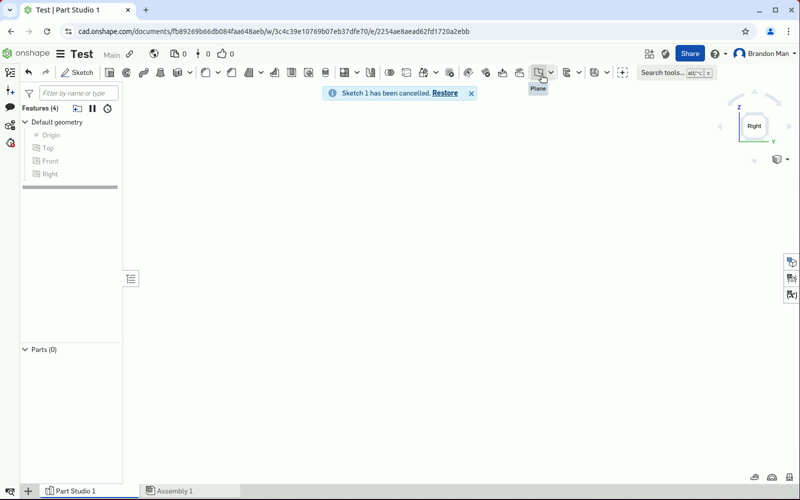
click(541, 75)
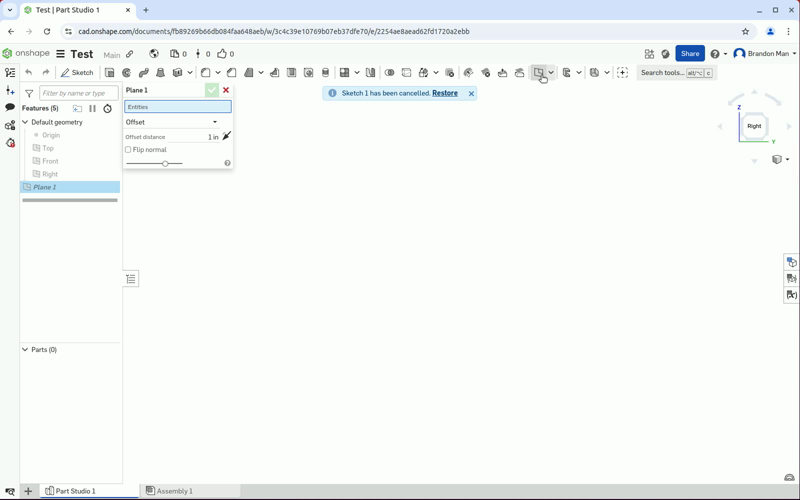
mouse_move(73, 176)
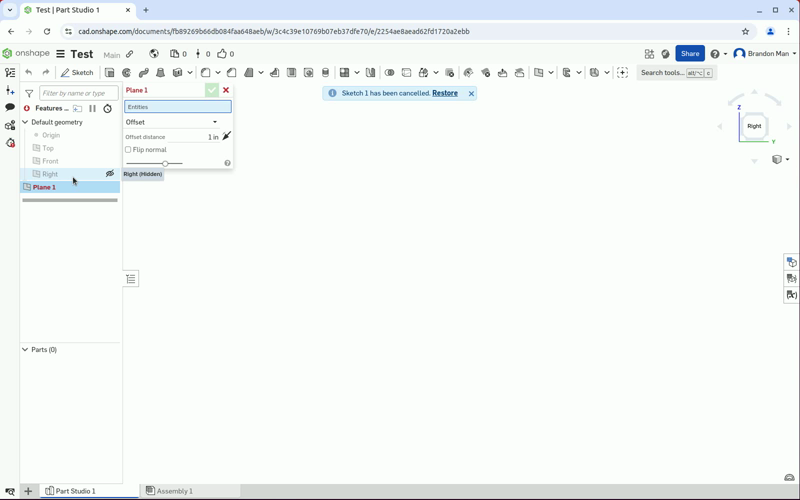
click(73, 176)
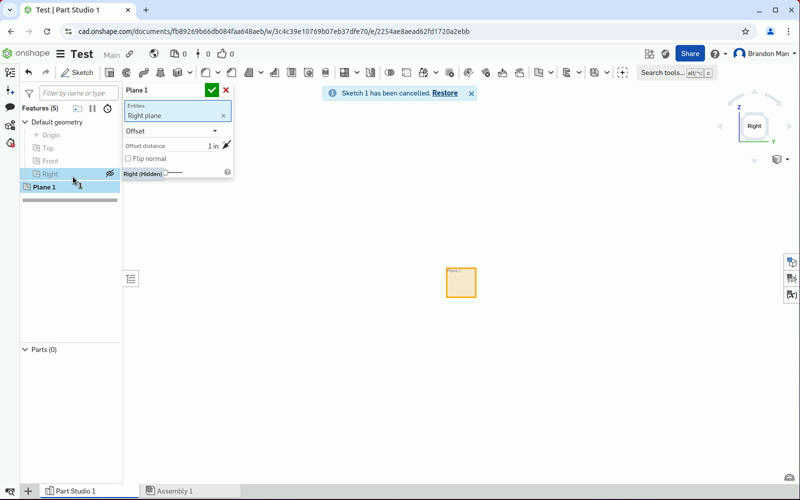
key(tab, 2)
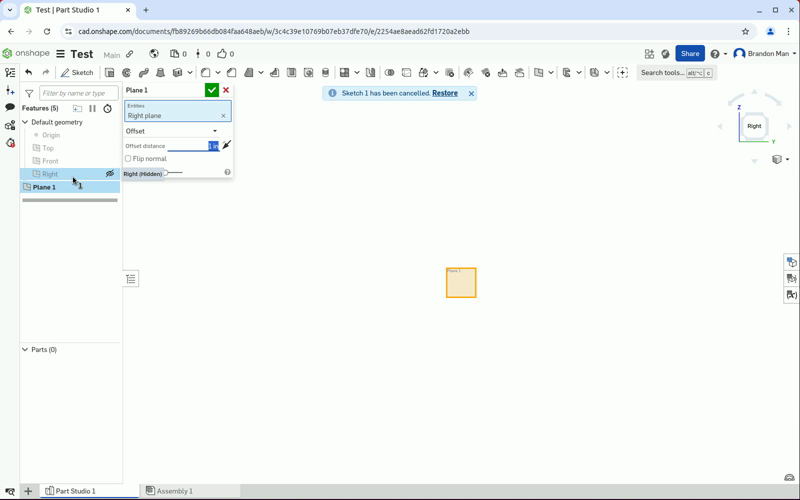
text(11.061)
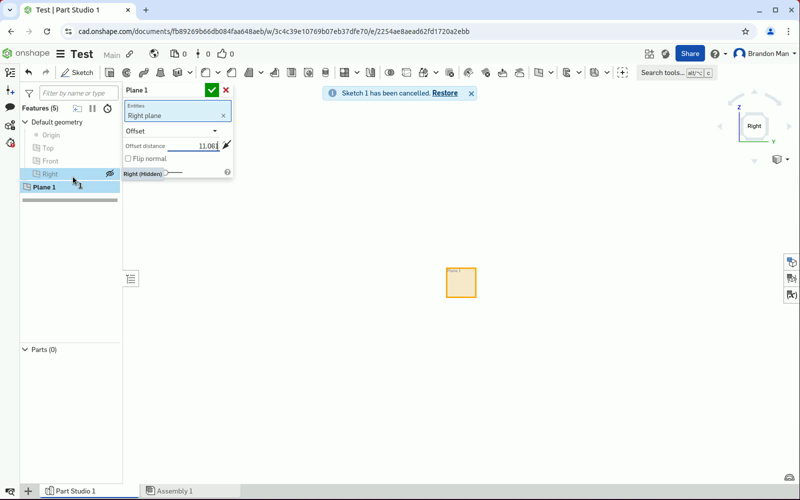
key(enter, 2)
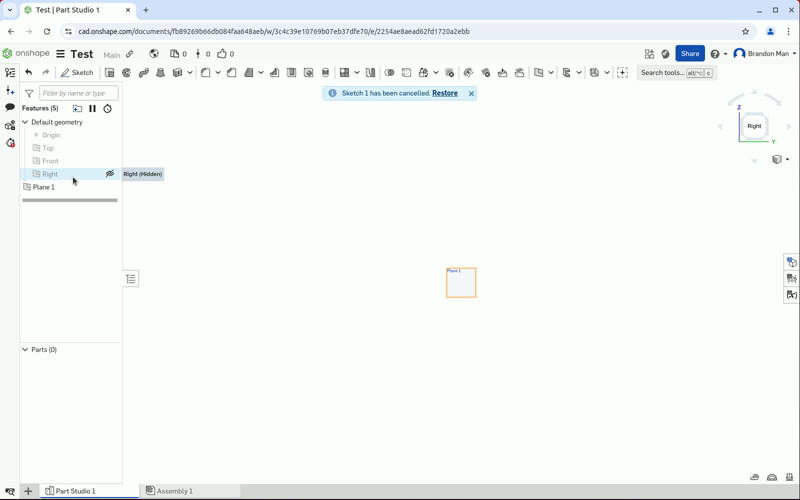
key(shift+s)
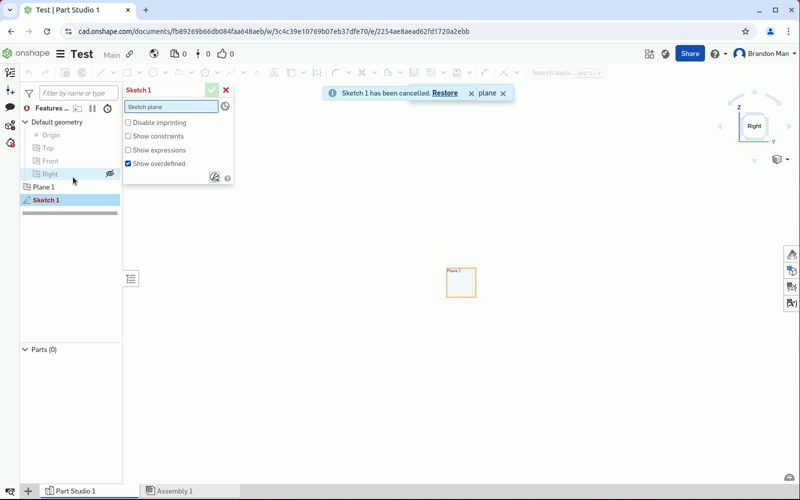
mouse_move(73, 189)
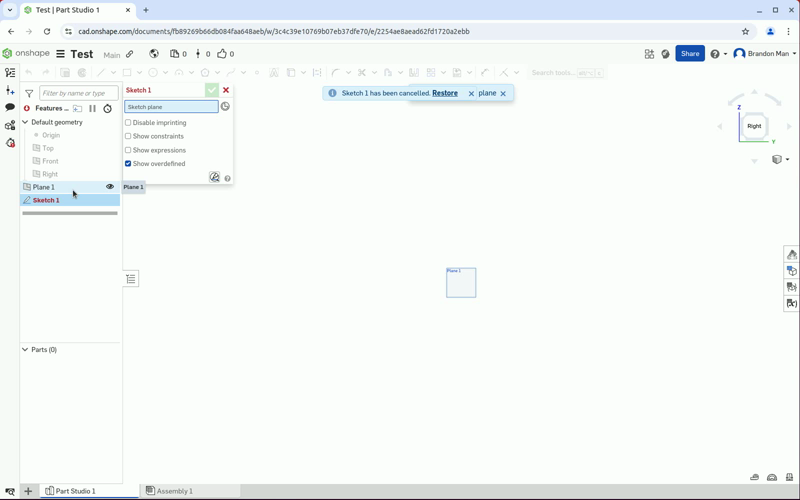
click(73, 189)
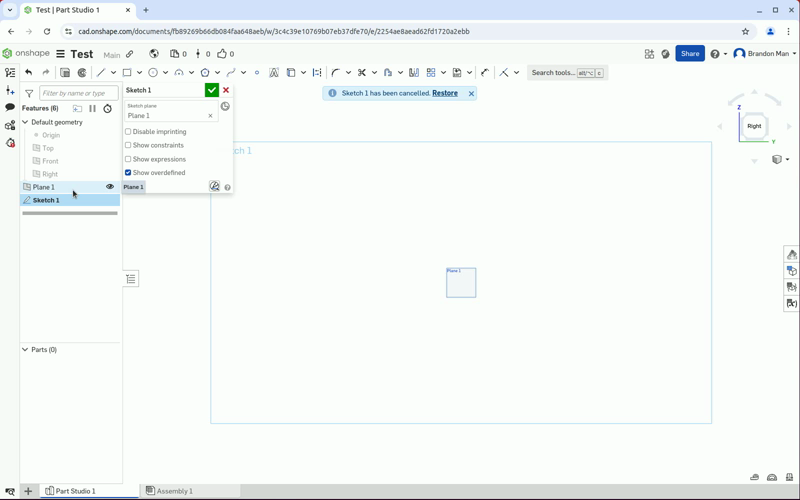
mouse_move(73, 352)
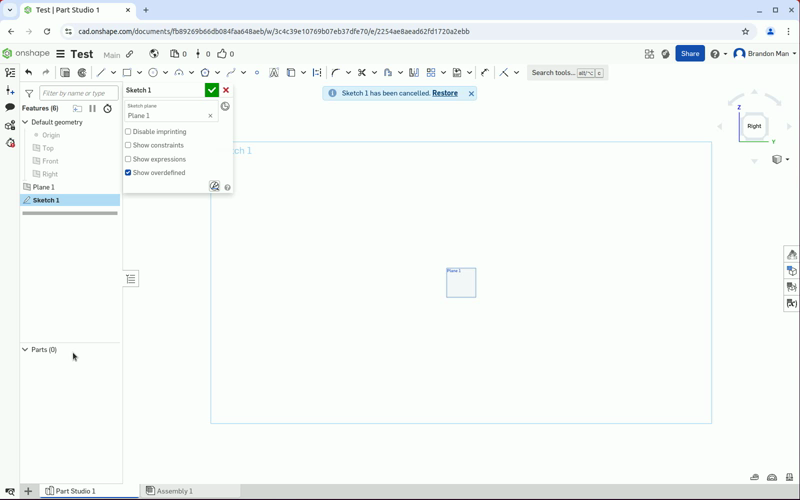
key(y)
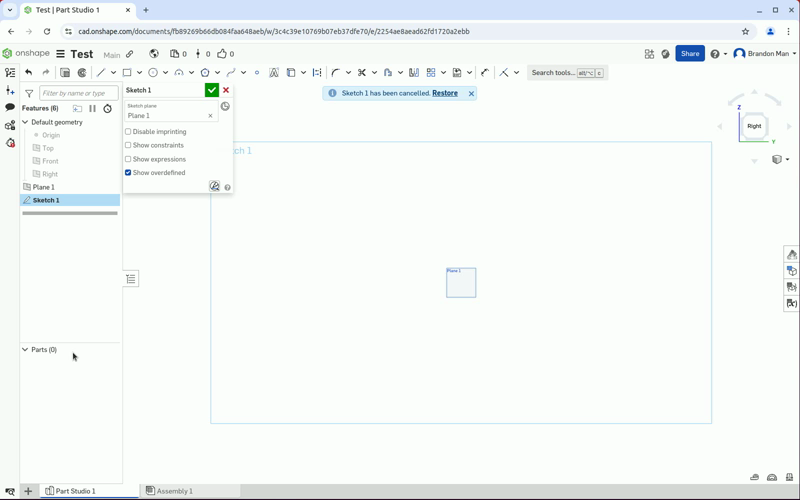
key(l)
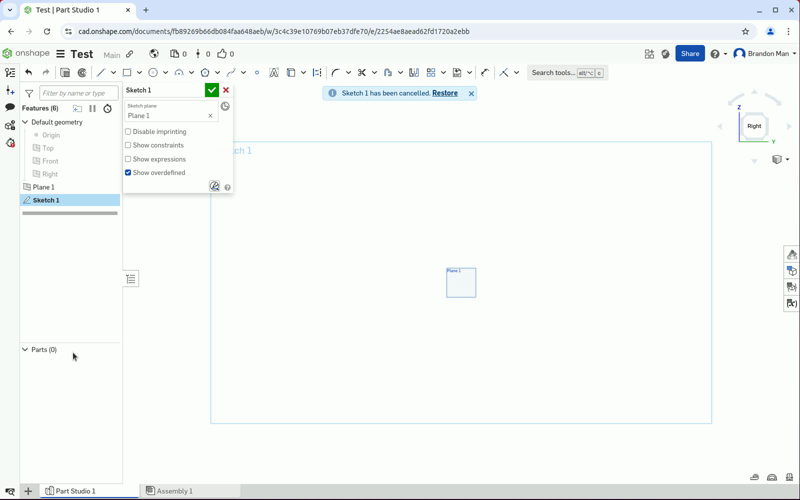
key_down(shift)
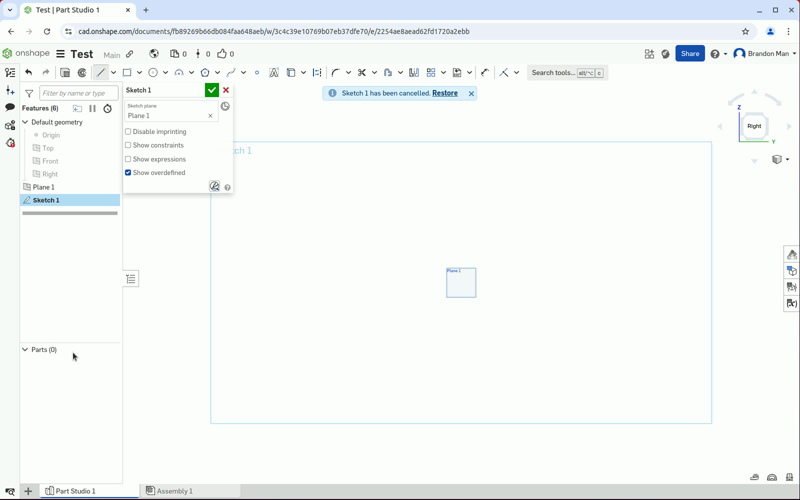
mouse_move(403, 322)
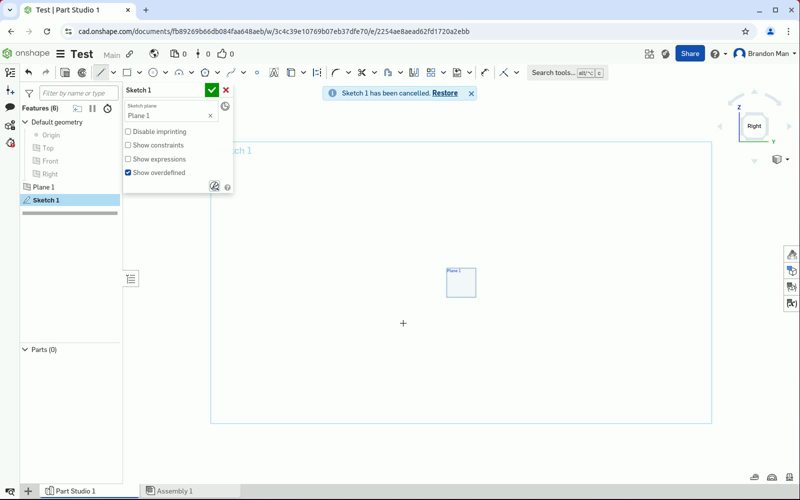
click(403, 322)
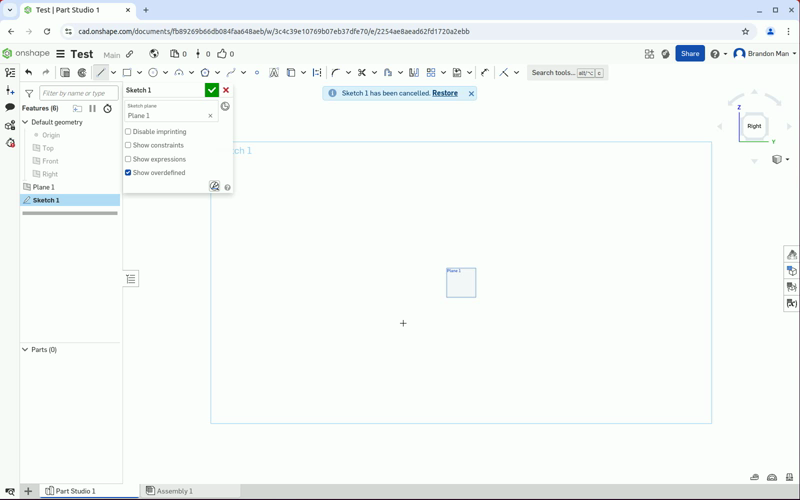
key_up(shift)
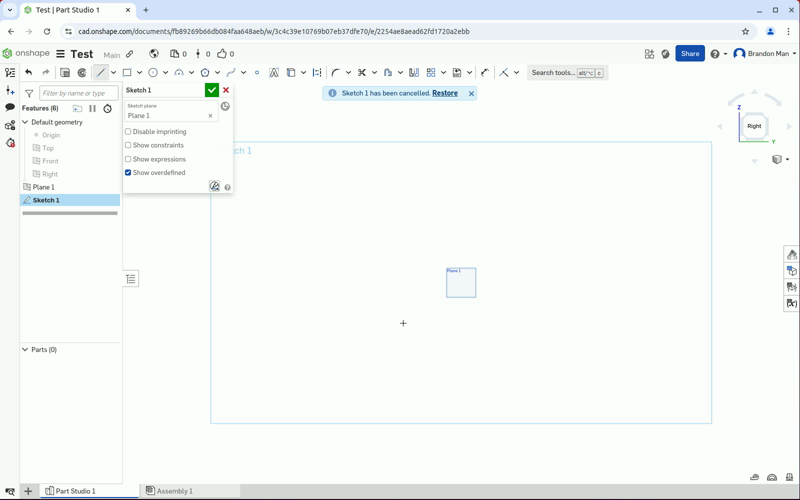
key_down(shift)
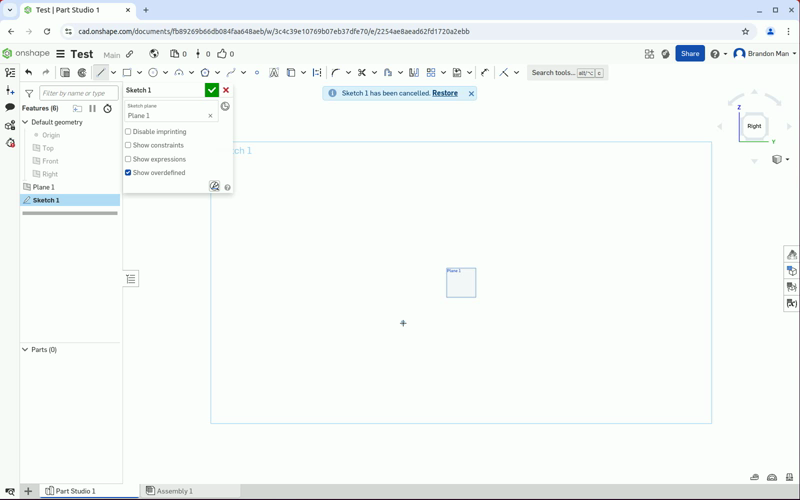
mouse_move(507, 322)
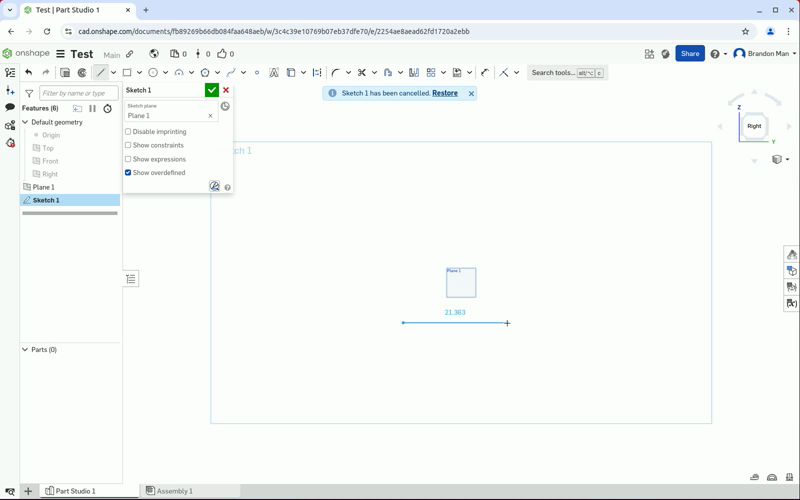
click(507, 322)
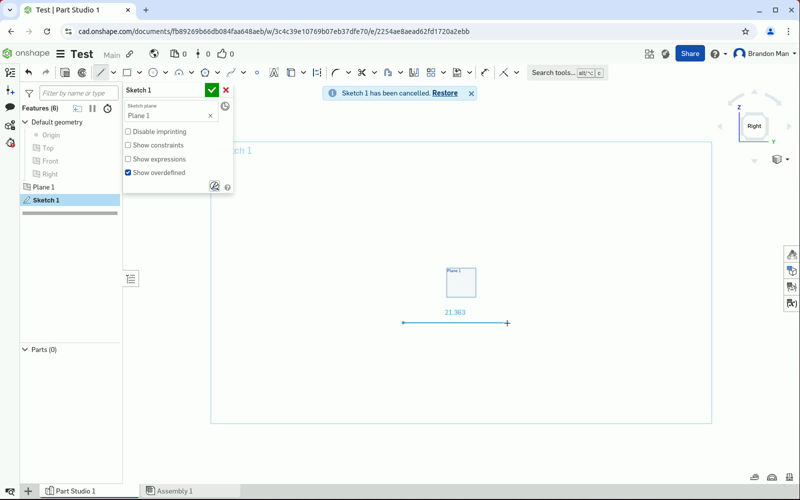
key_up(shift)
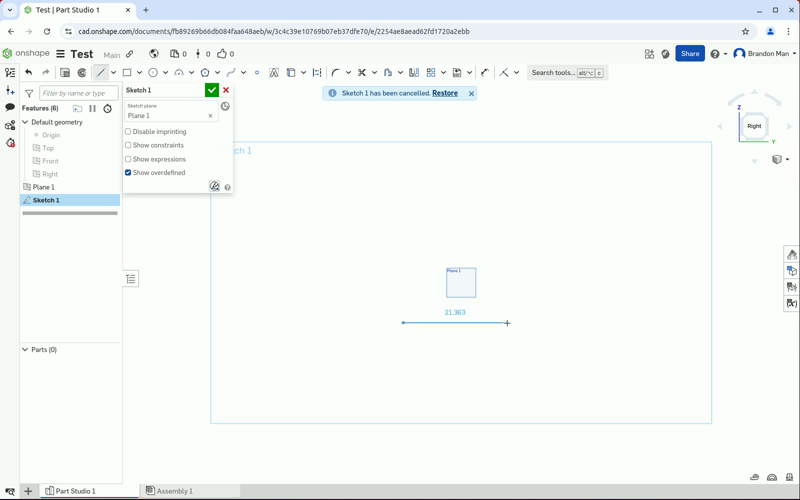
key_down(shift)
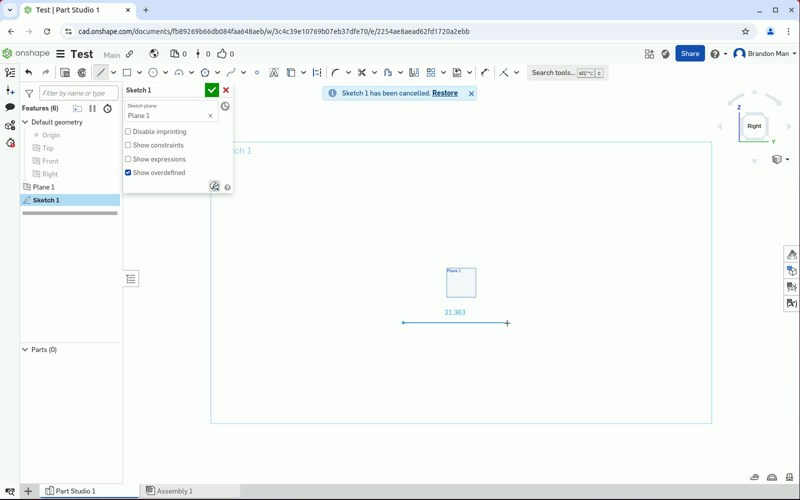
mouse_move(537, 322)
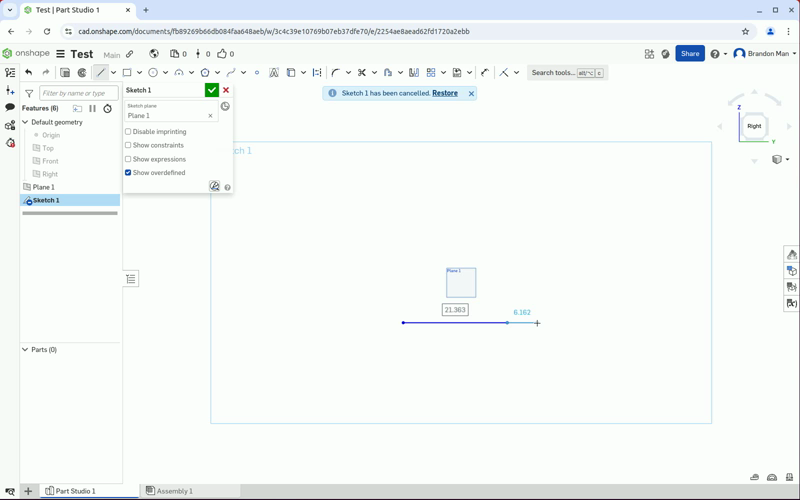
mouse_move(507, 282)
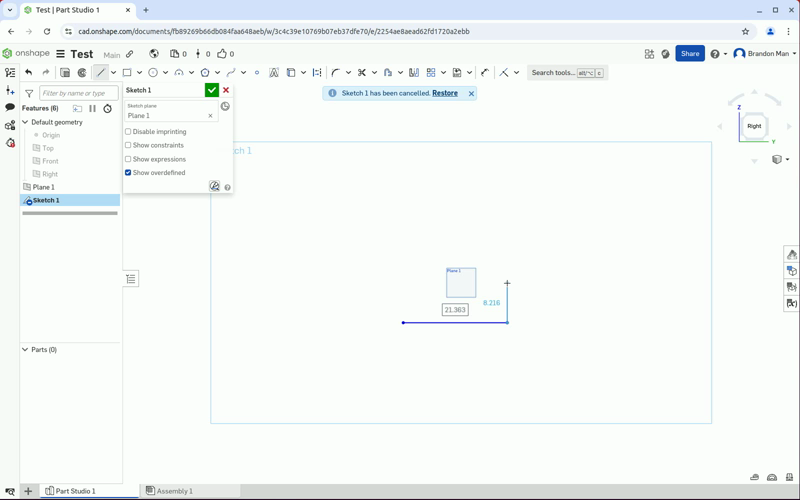
click(507, 282)
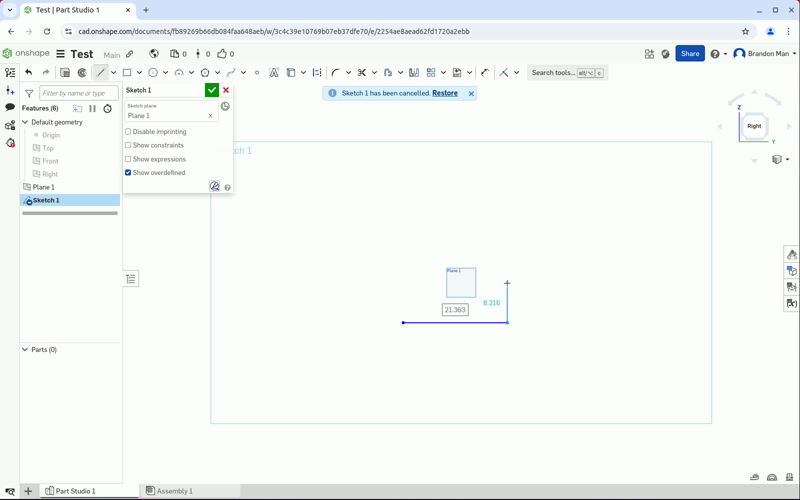
key_up(shift)
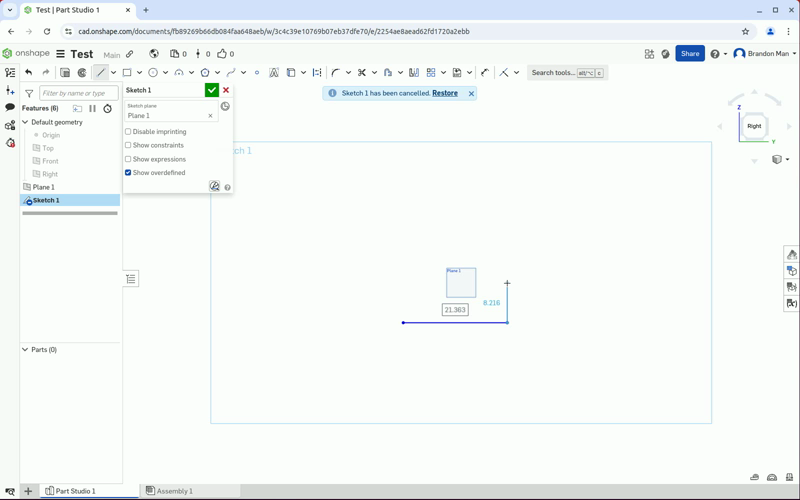
key_down(shift)
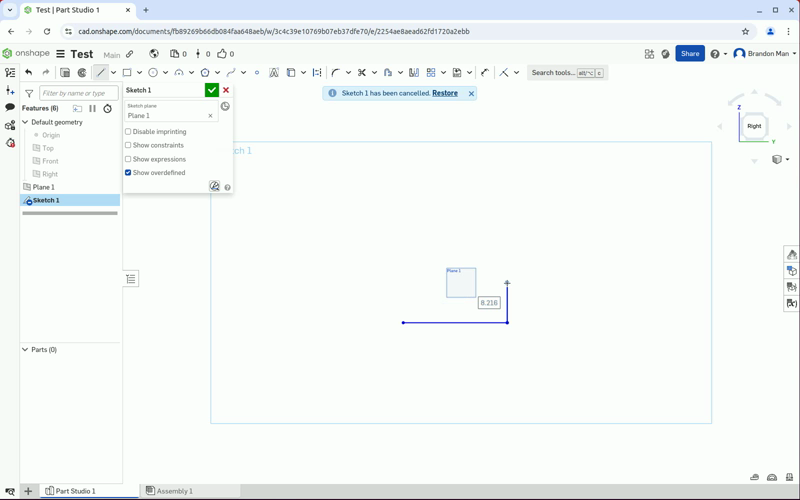
mouse_move(537, 282)
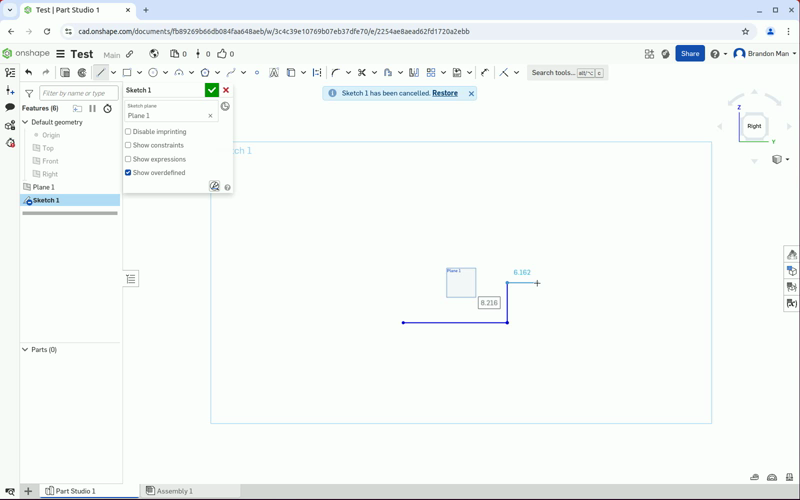
mouse_move(470, 282)
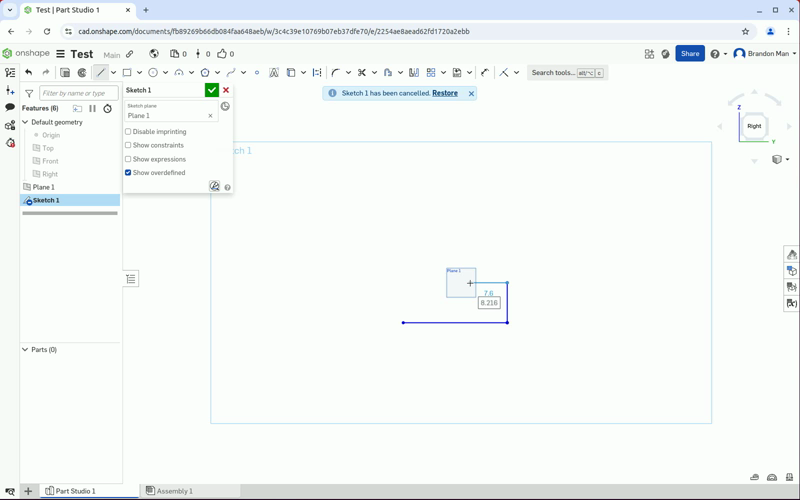
click(470, 282)
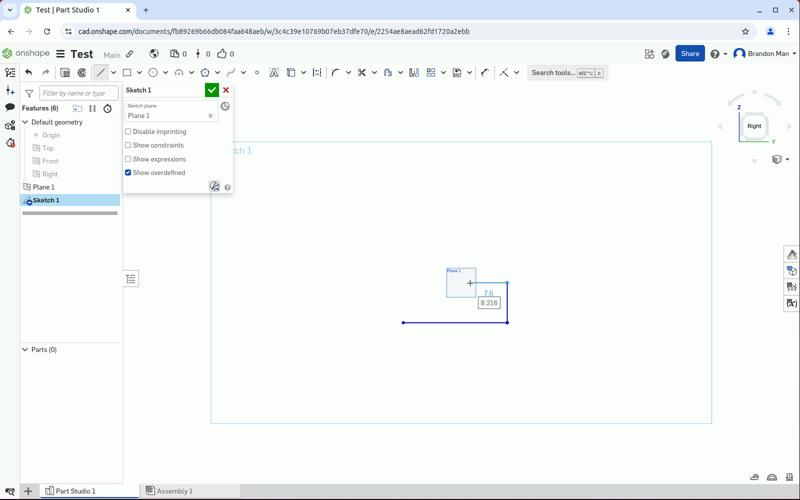
key_up(shift)
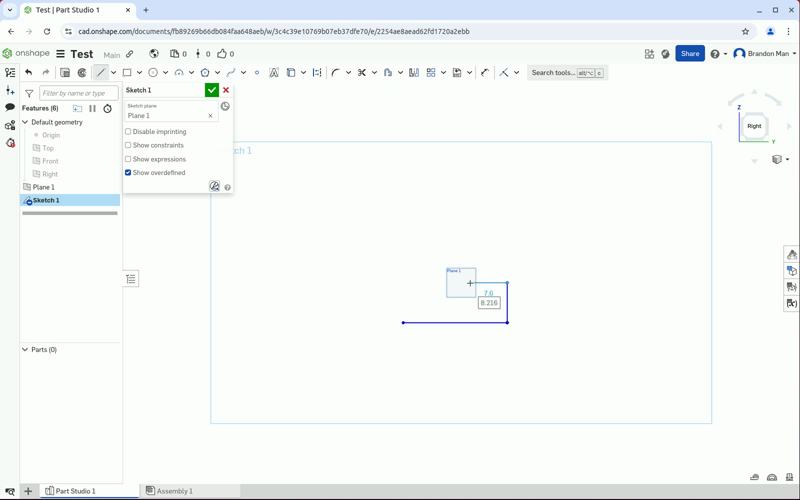
key_down(shift)
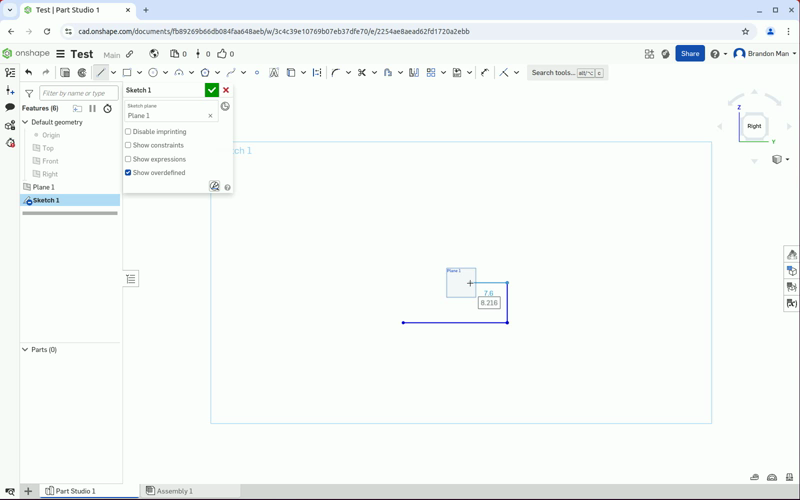
mouse_move(470, 170)
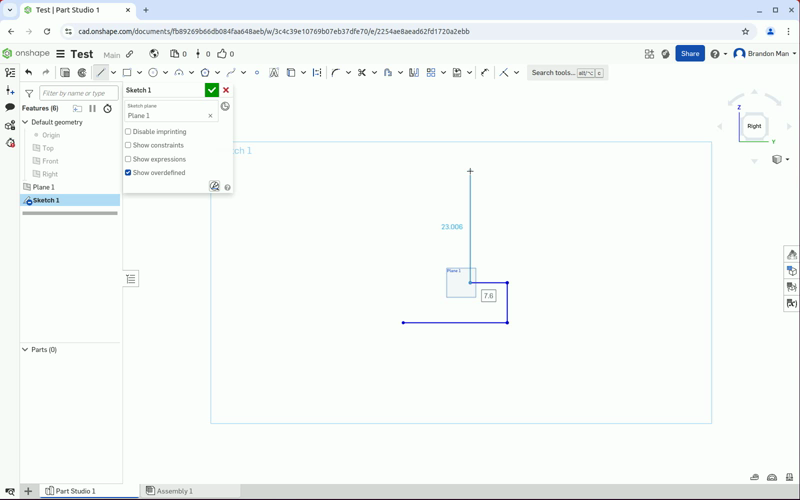
click(470, 170)
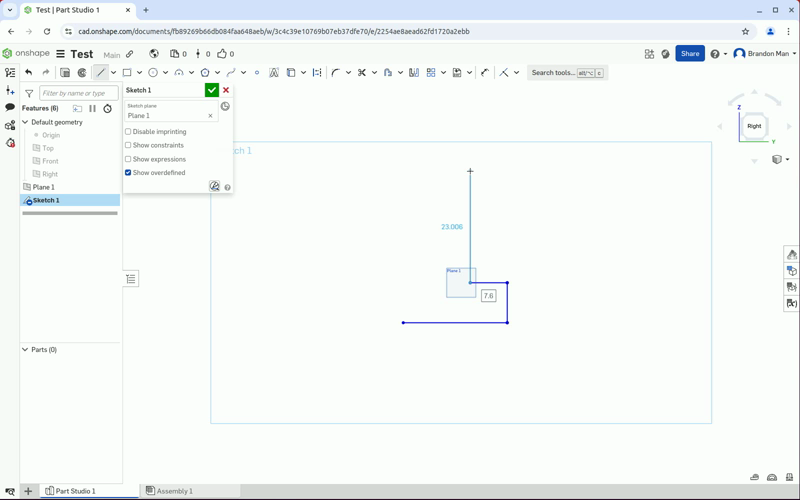
key_up(shift)
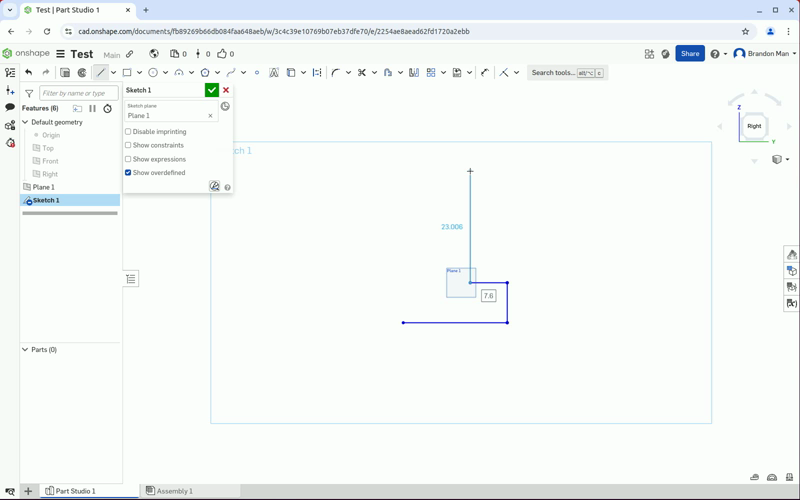
key_down(shift)
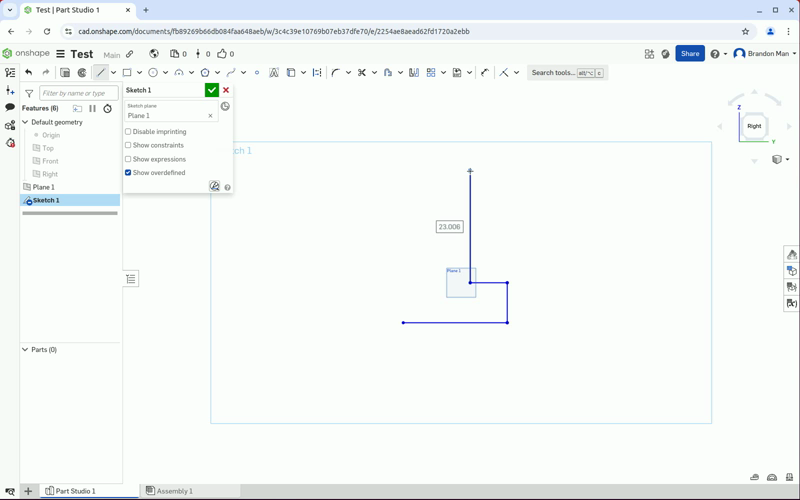
mouse_move(403, 170)
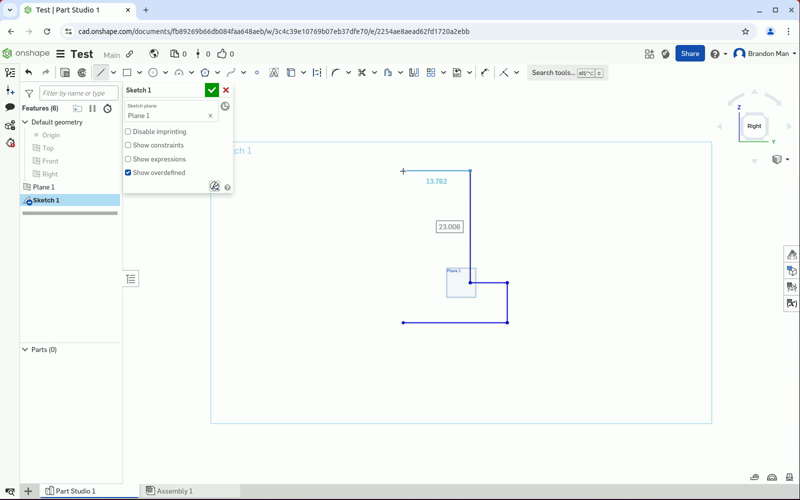
click(403, 170)
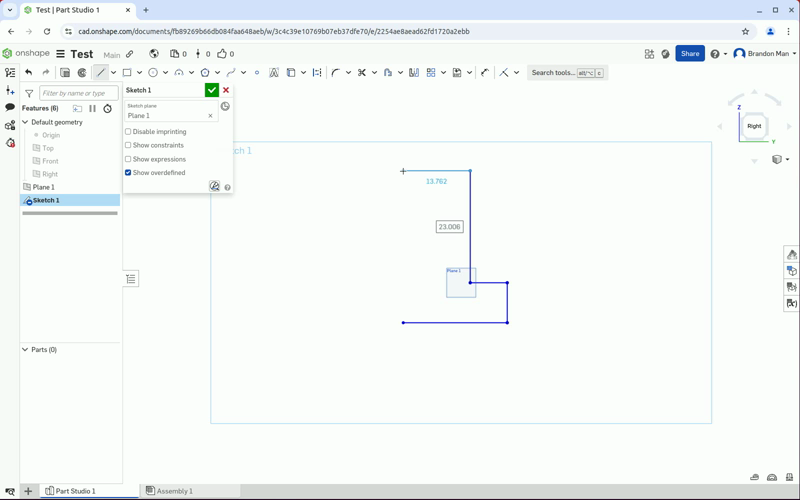
key_up(shift)
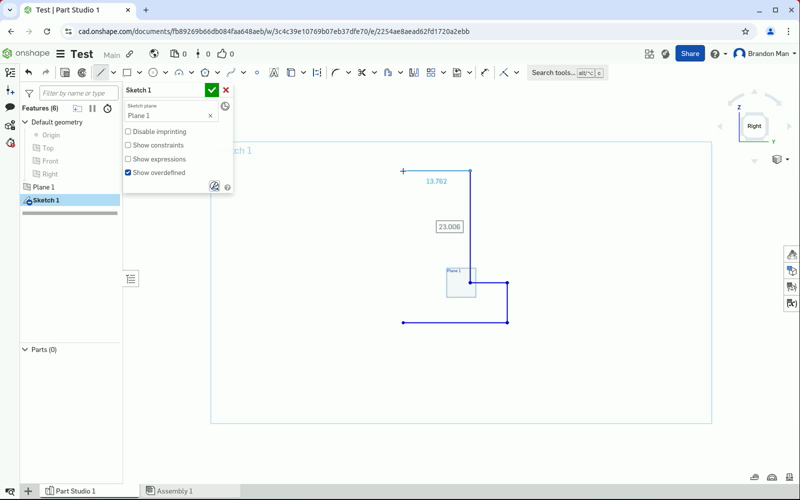
key_down(shift)
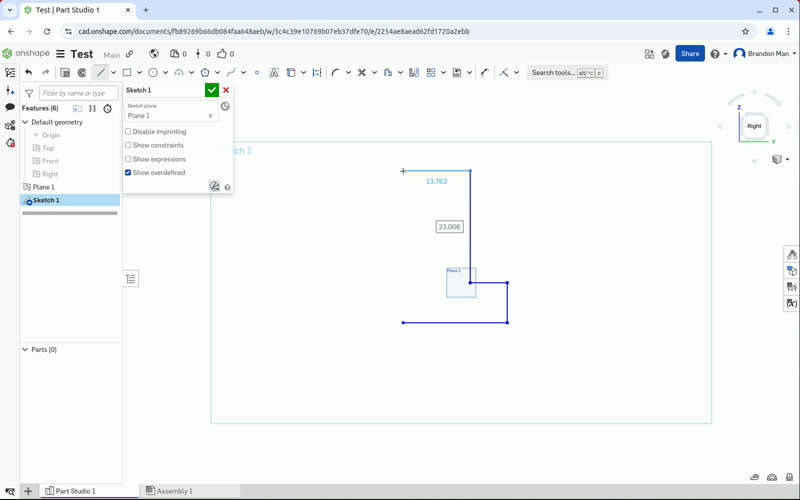
mouse_move(403, 322)
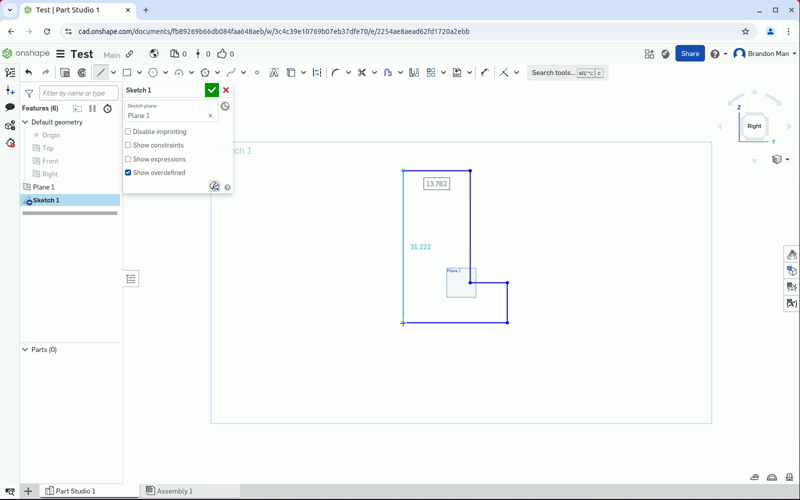
key_up(shift)
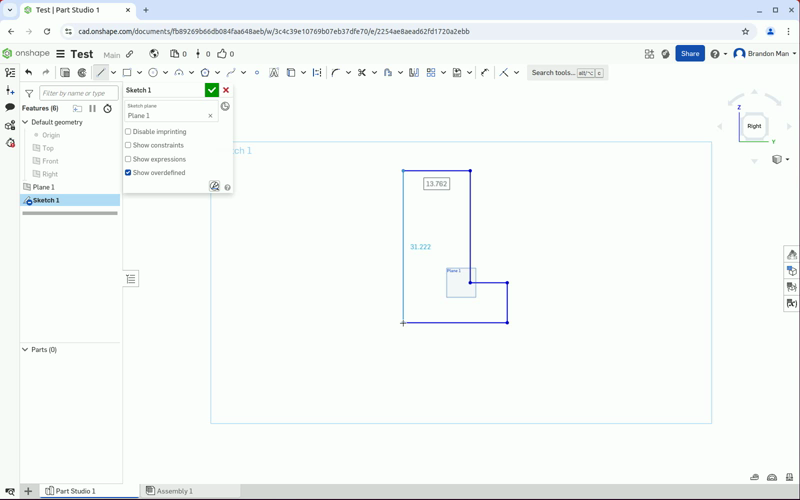
click(403, 322)
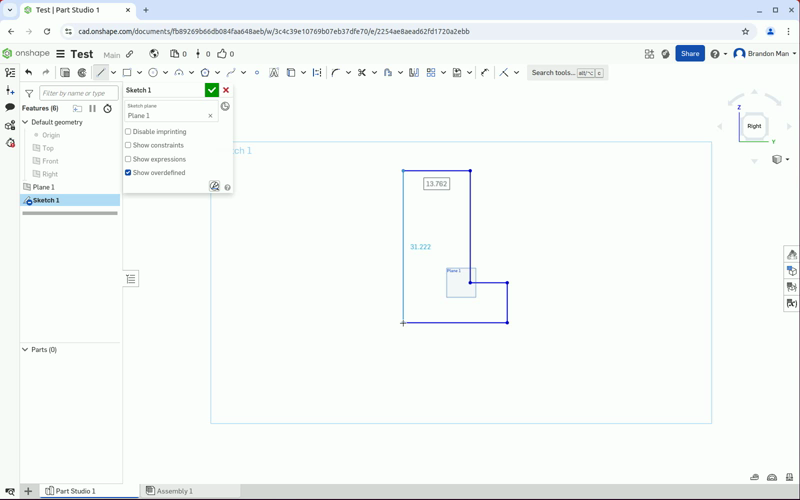
key(esc)
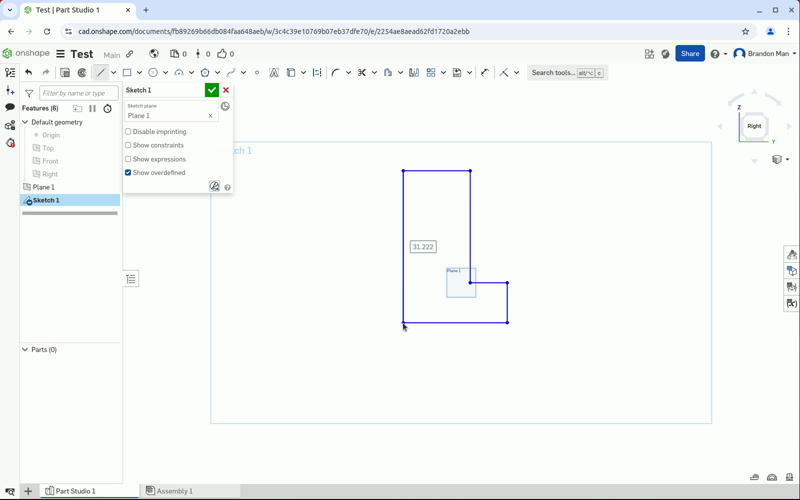
key(l)
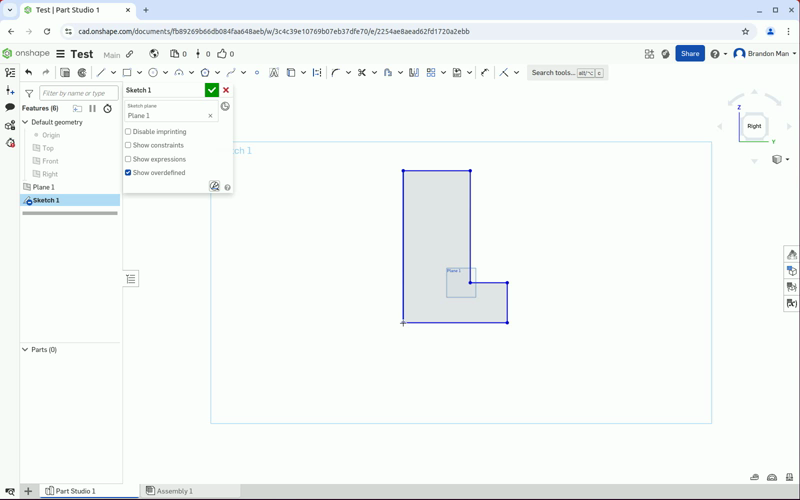
key_down(shift)
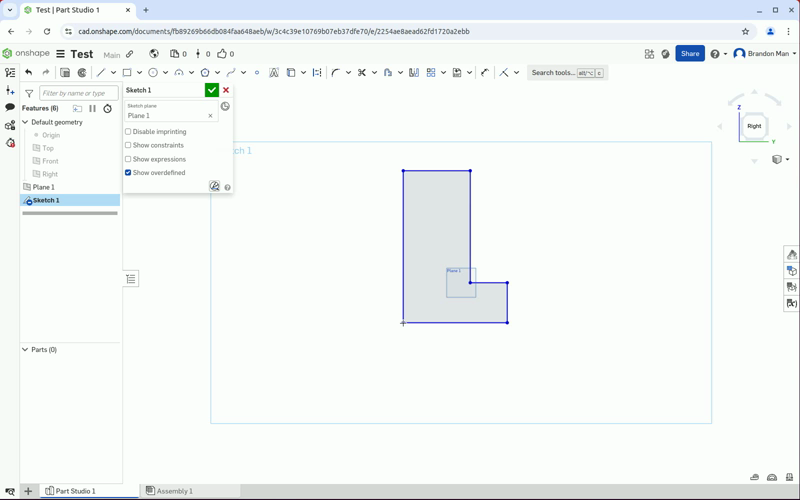
mouse_move(462, 172)
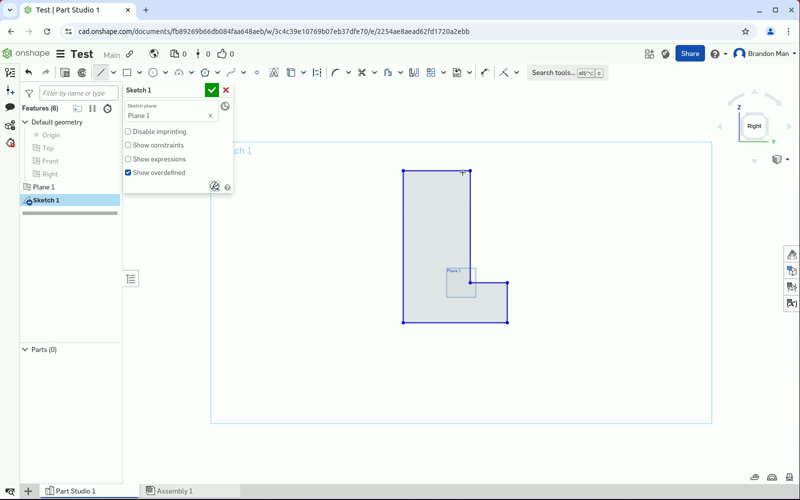
click(462, 172)
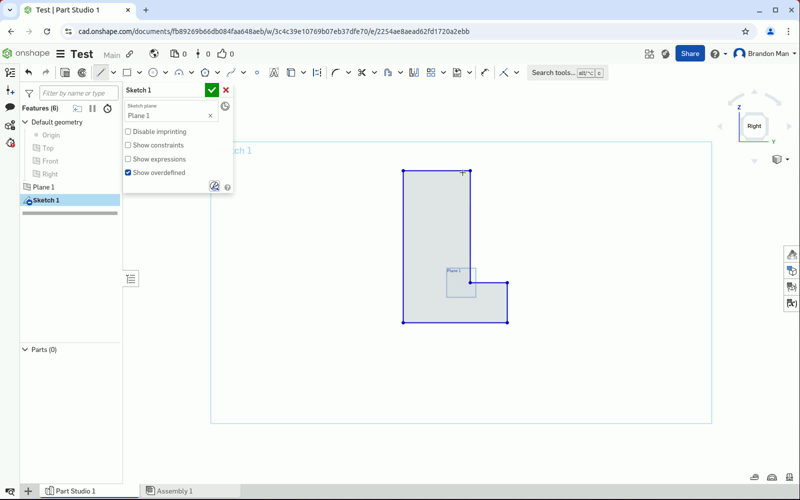
key_up(shift)
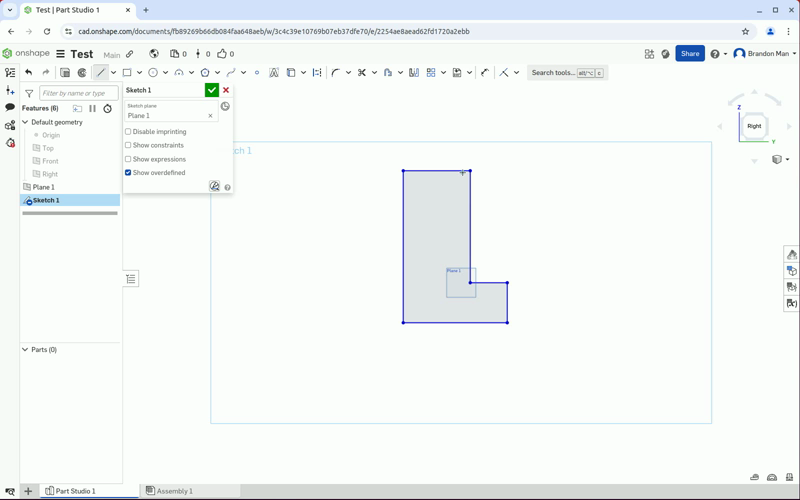
key_down(shift)
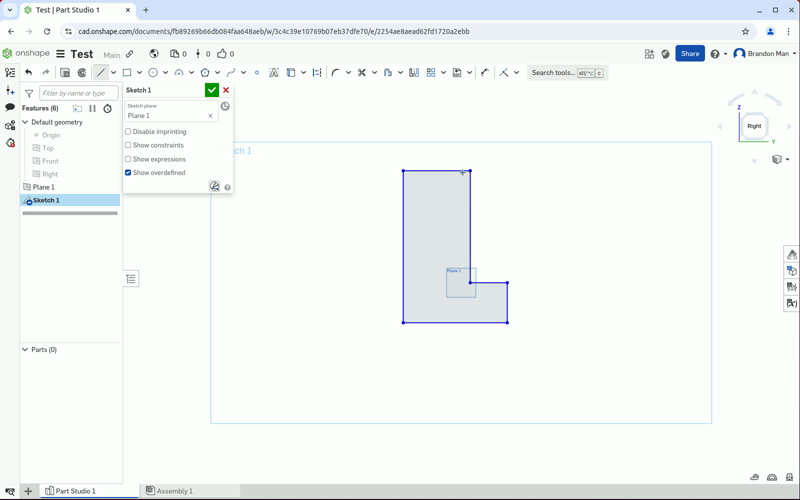
mouse_move(492, 172)
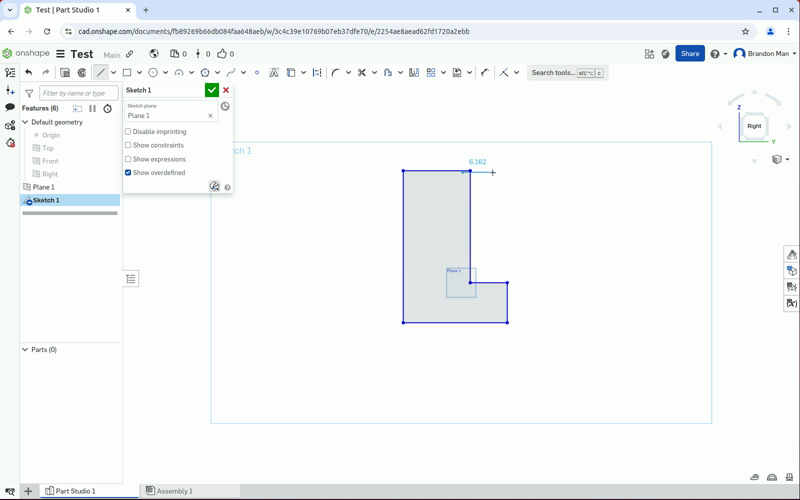
mouse_move(467, 172)
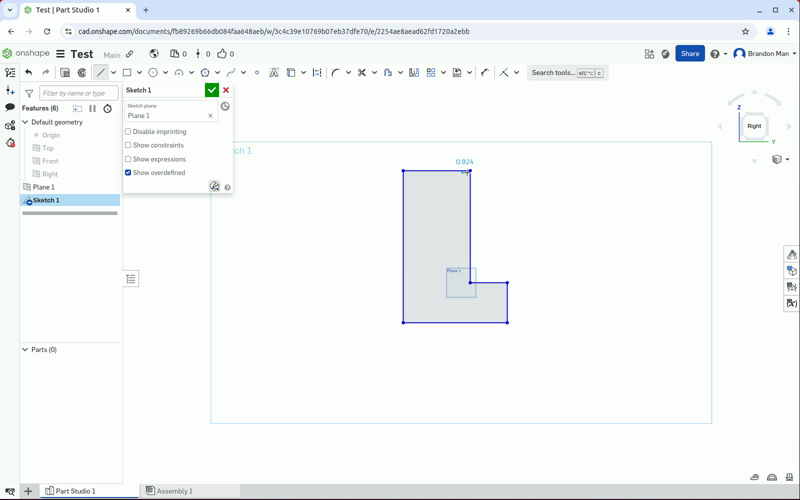
scroll(6)
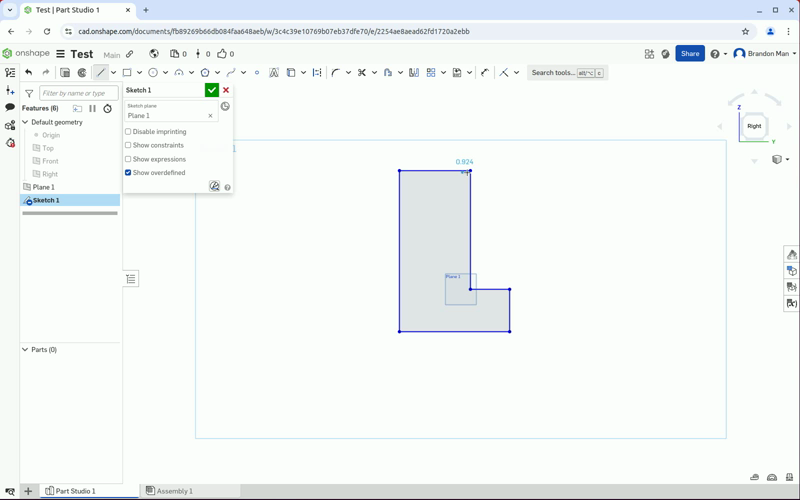
scroll(6)
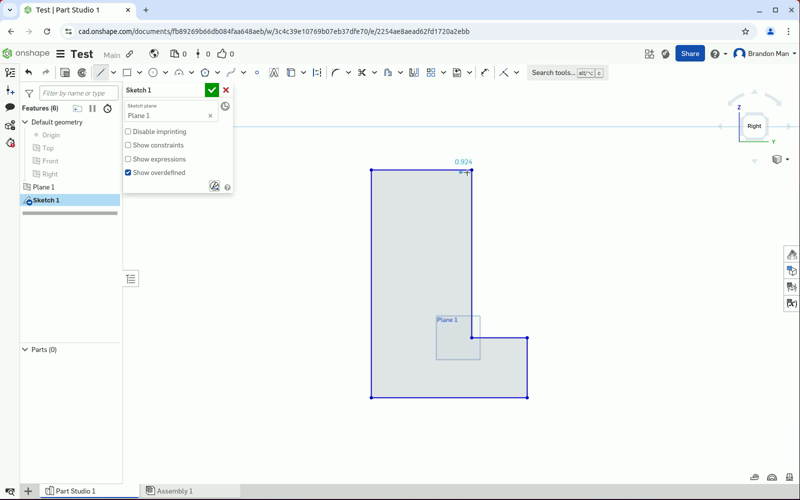
scroll(6)
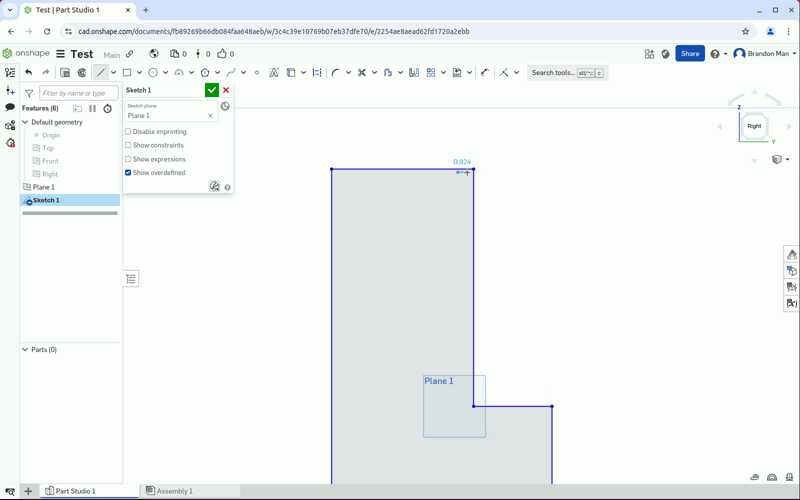
scroll(6)
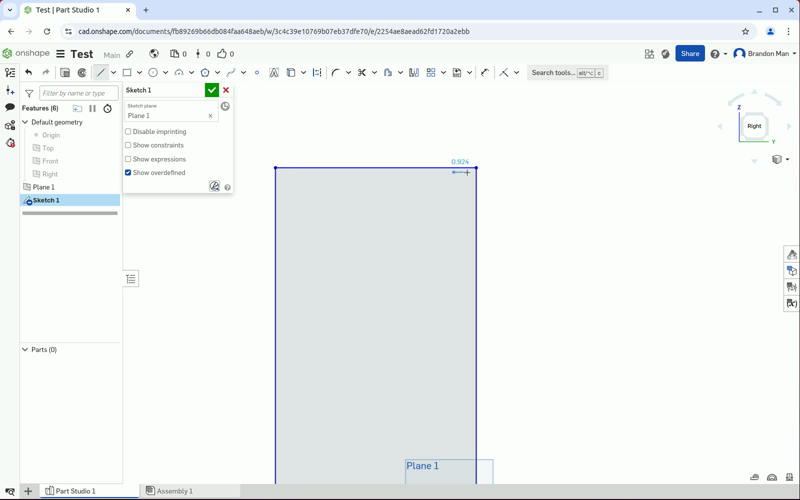
scroll(6)
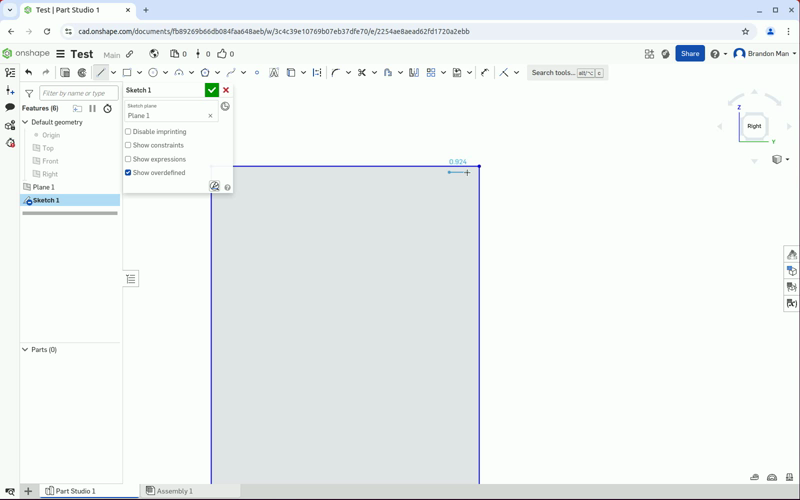
scroll(6)
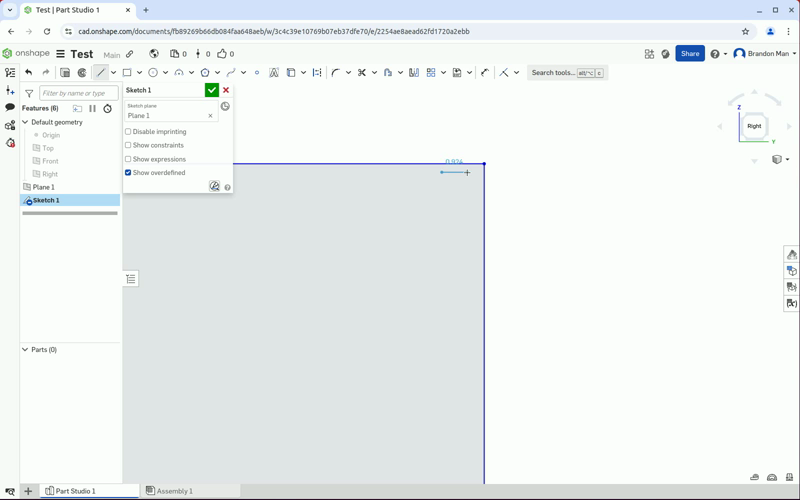
scroll(6)
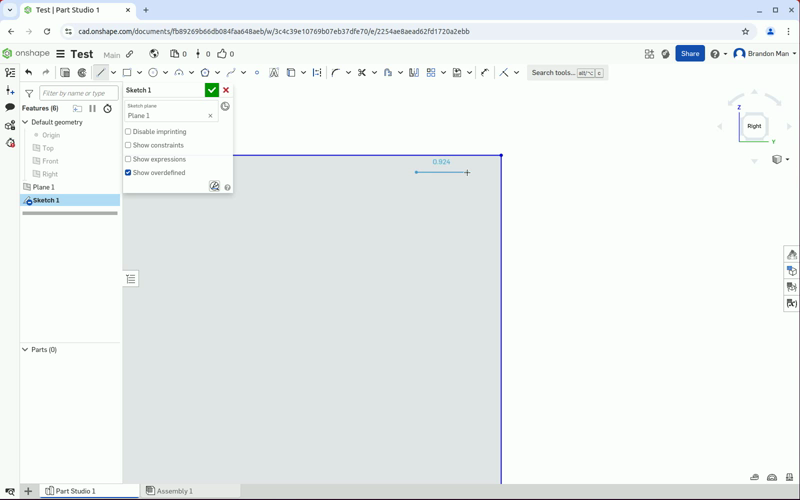
click(467, 172)
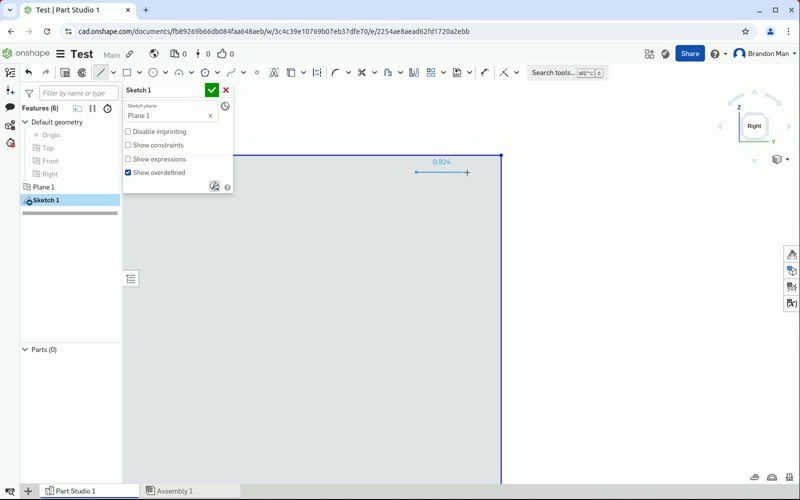
scroll(-6)
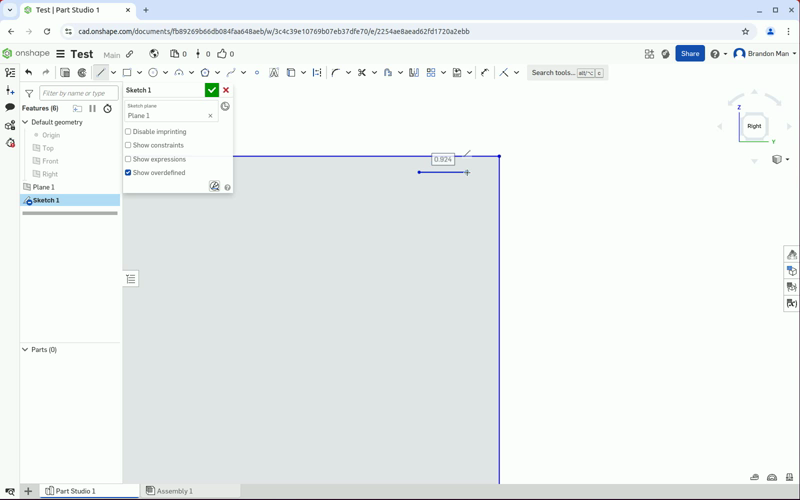
scroll(-6)
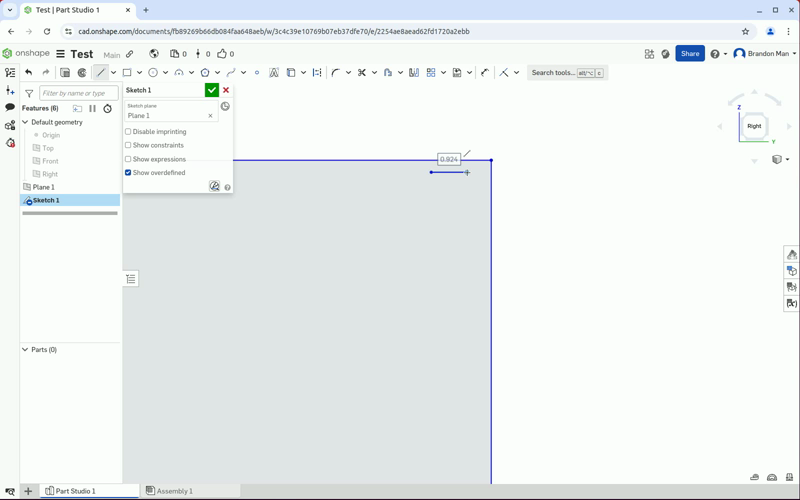
scroll(-6)
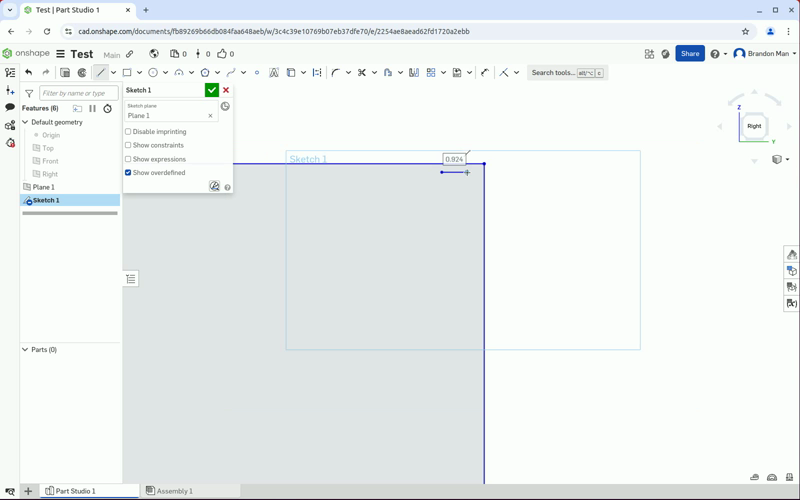
scroll(-6)
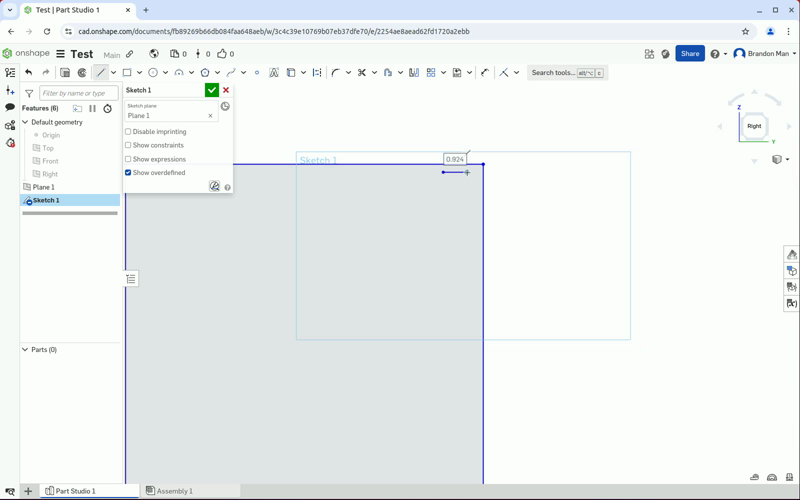
scroll(-6)
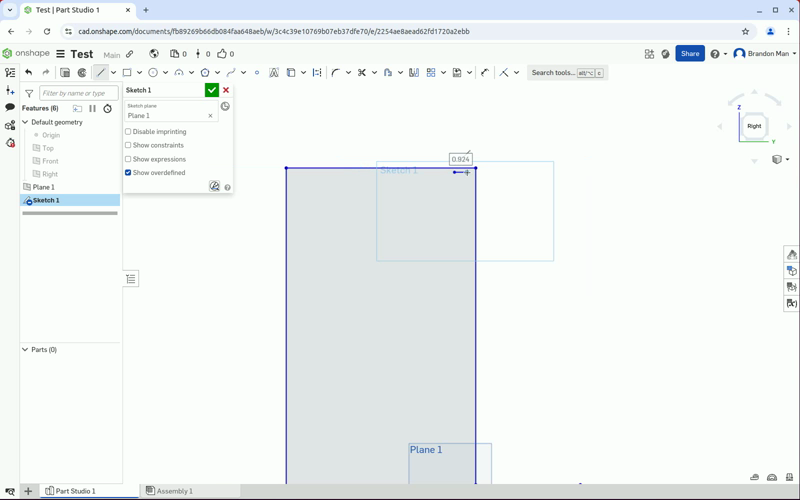
scroll(-6)
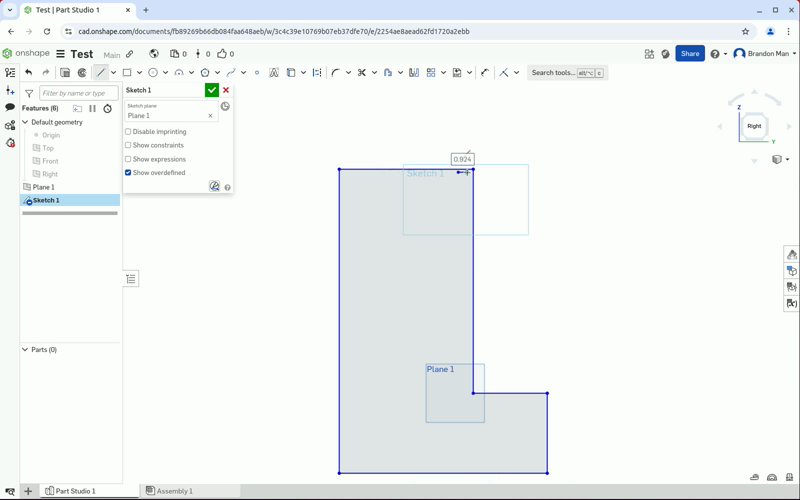
scroll(-6)
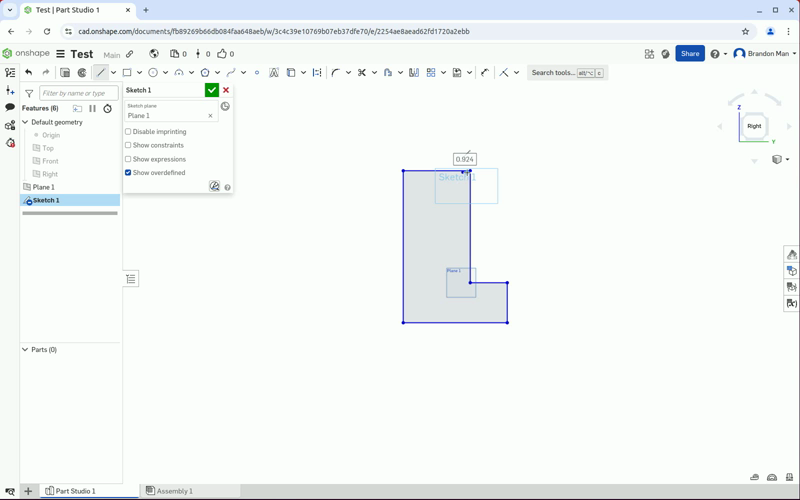
key_up(shift)
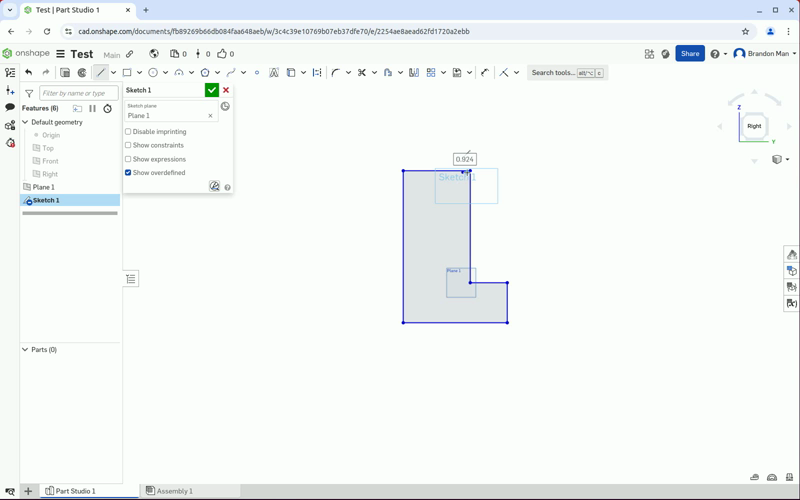
key_down(shift)
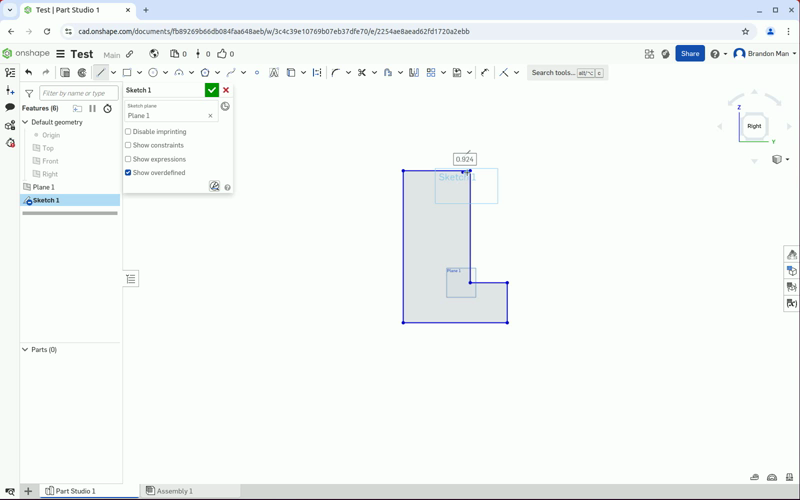
mouse_move(497, 172)
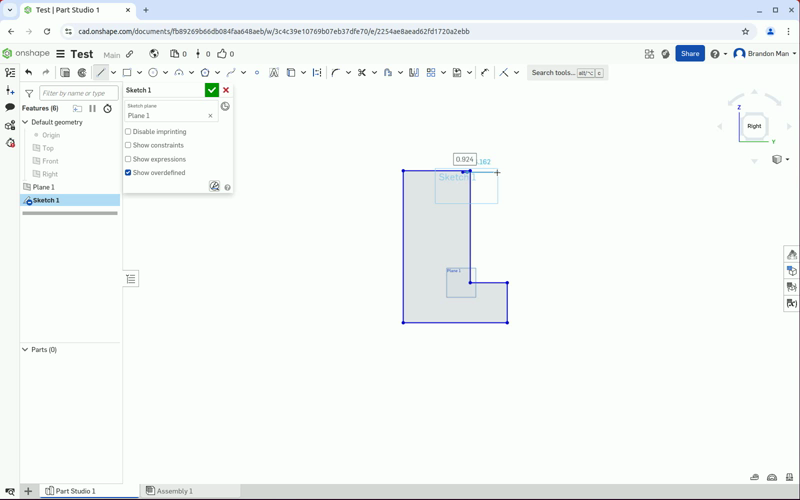
mouse_move(467, 180)
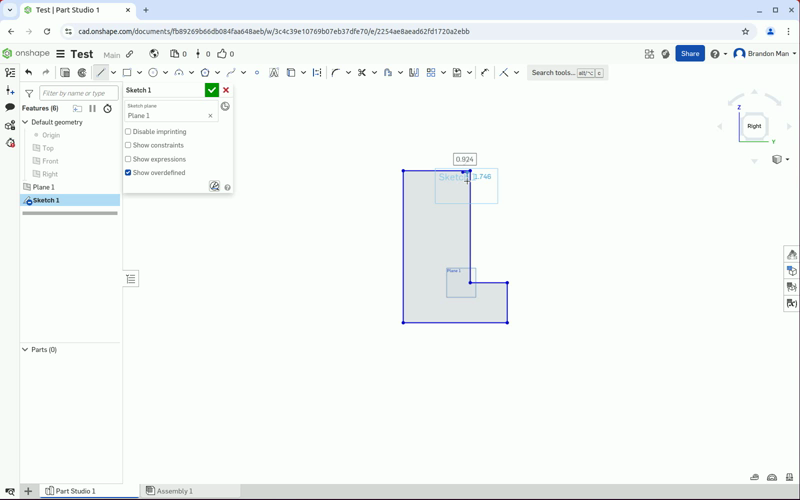
click(467, 180)
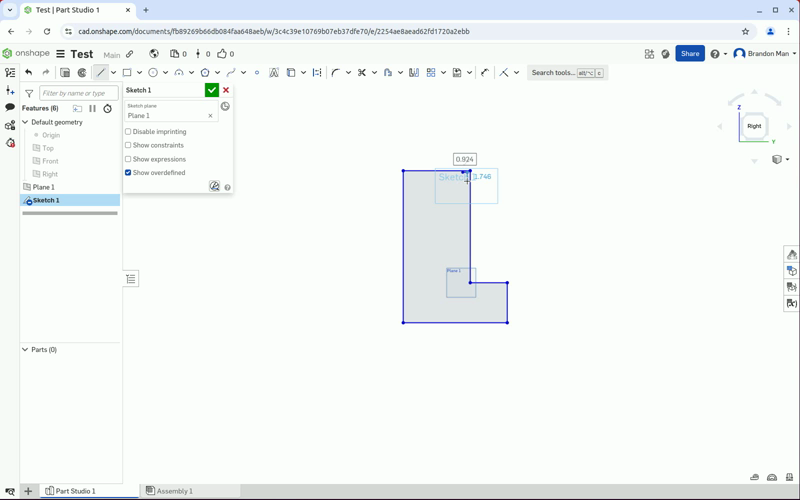
key_up(shift)
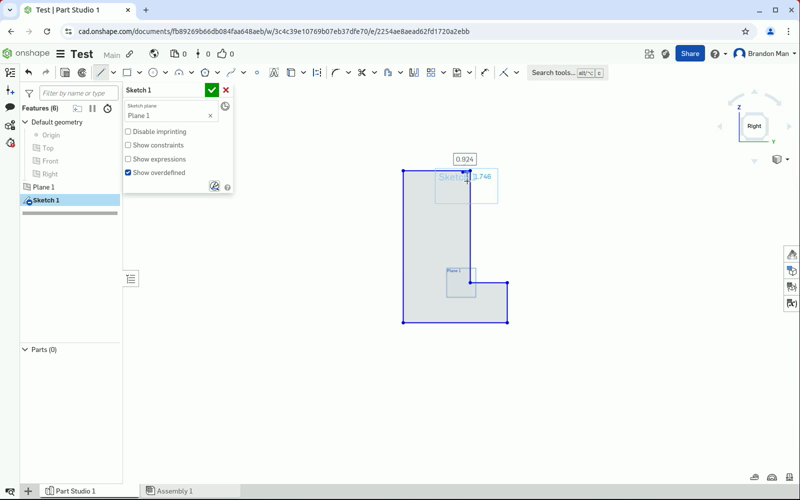
key_down(shift)
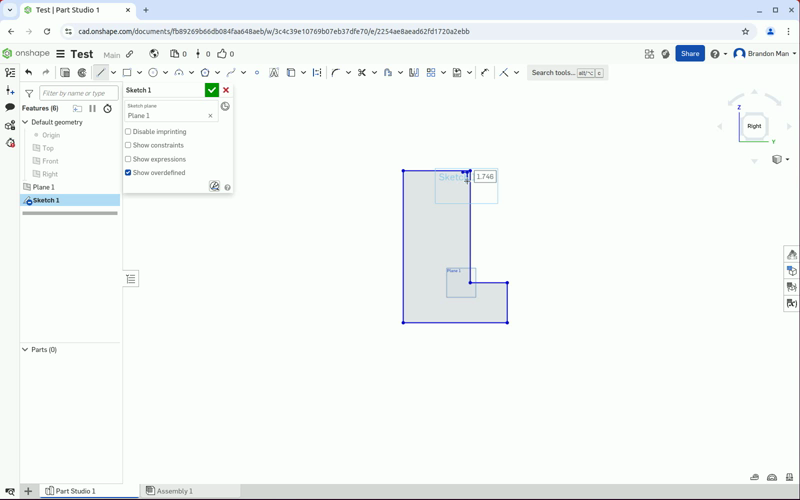
mouse_move(497, 180)
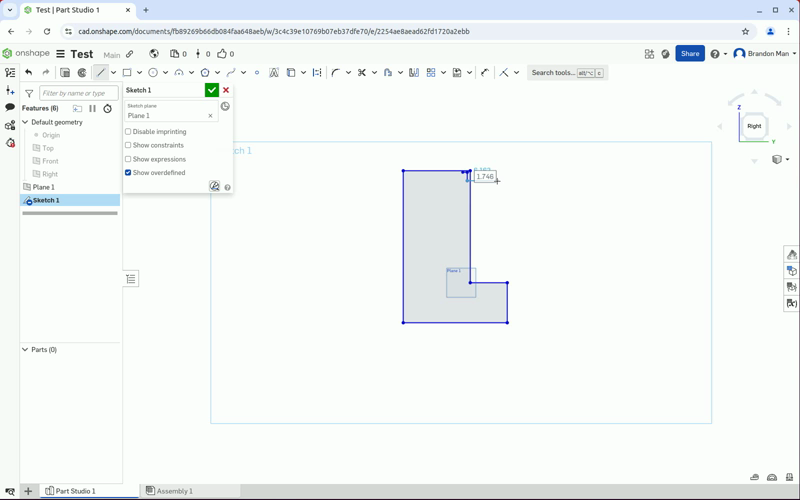
mouse_move(468, 180)
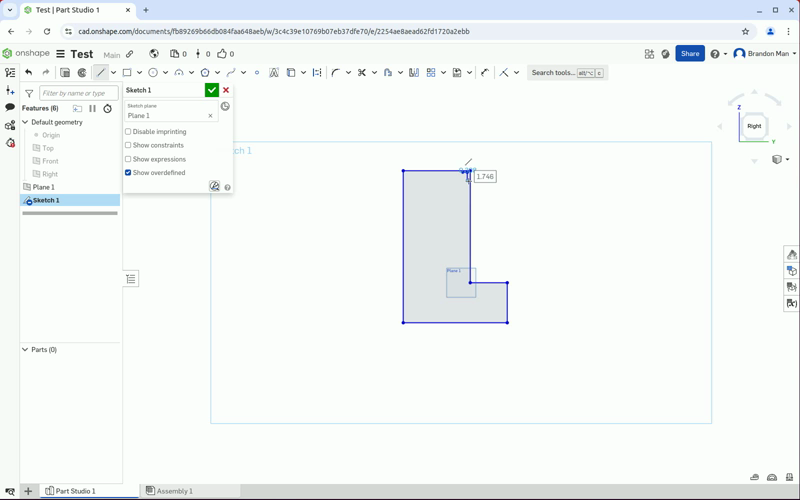
scroll(6)
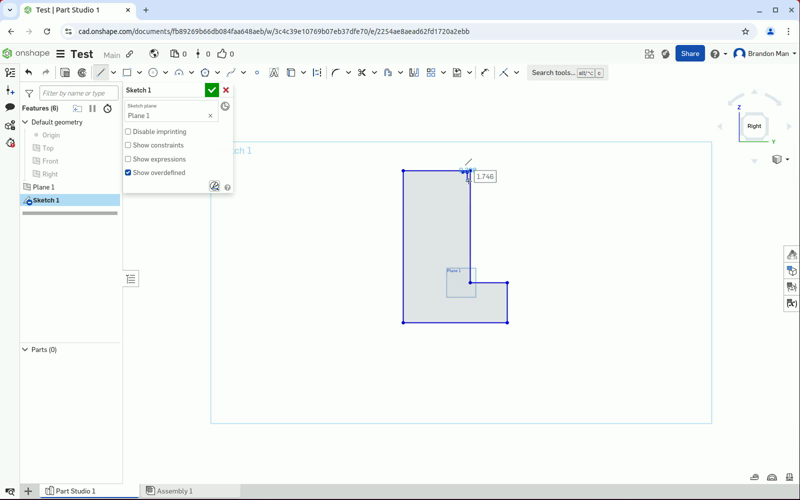
scroll(6)
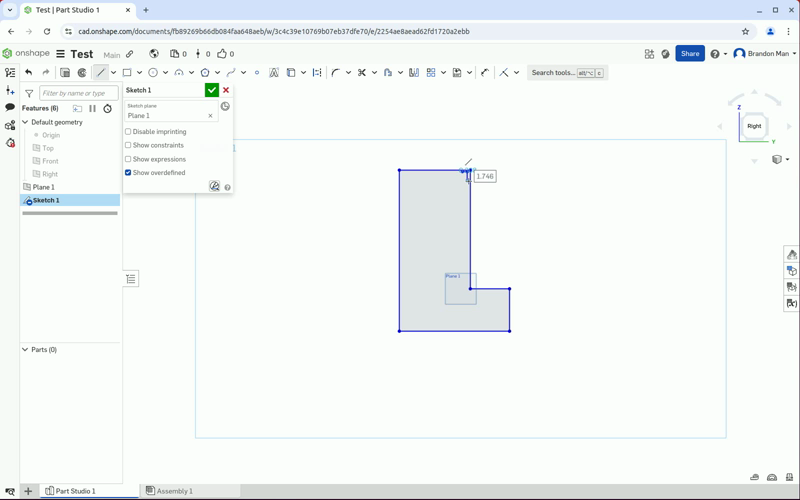
scroll(6)
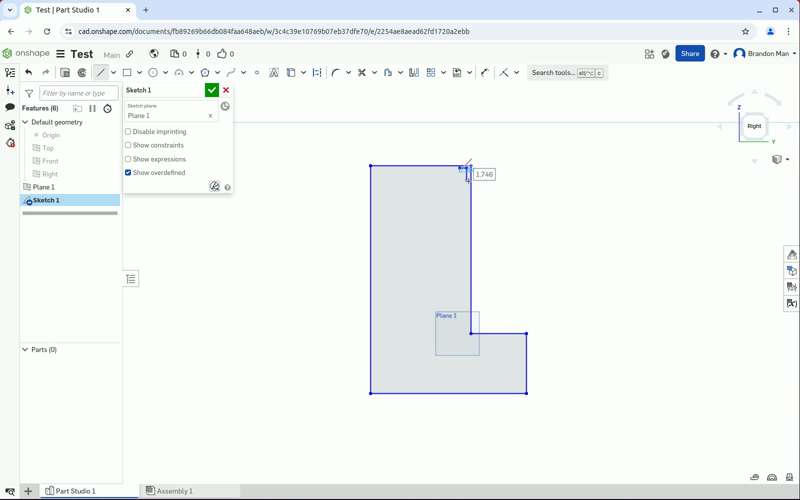
scroll(6)
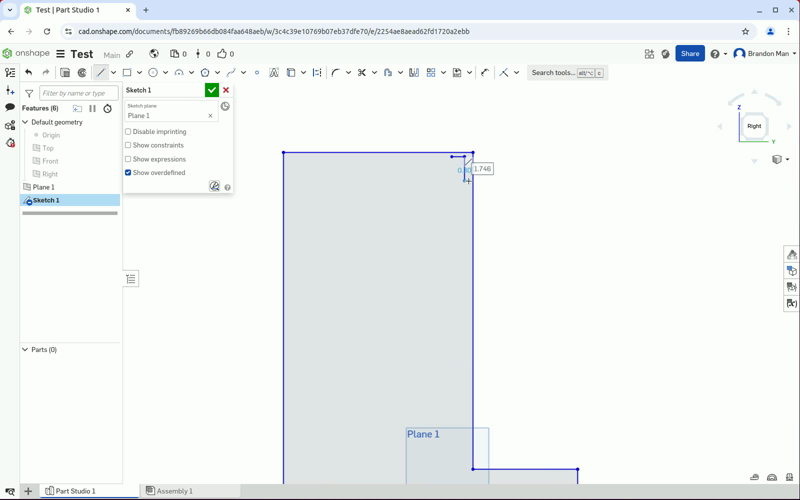
scroll(6)
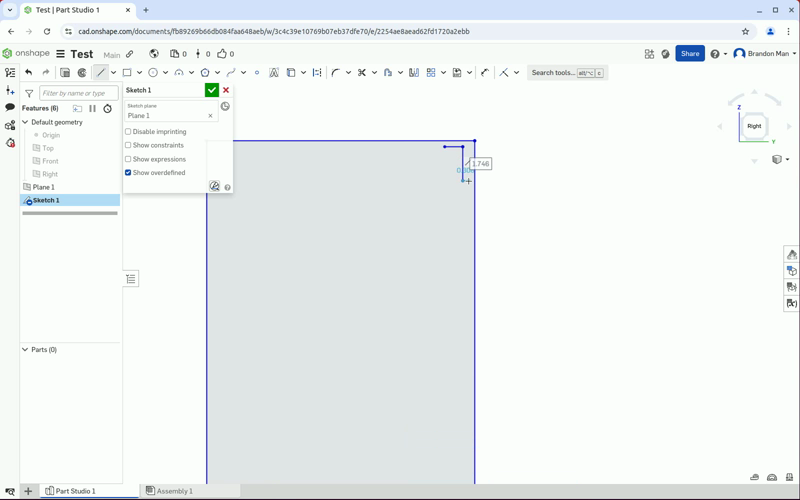
scroll(6)
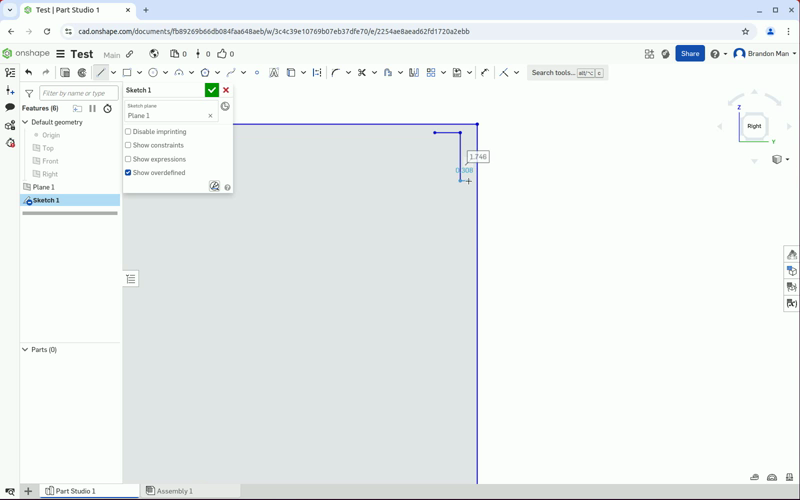
scroll(6)
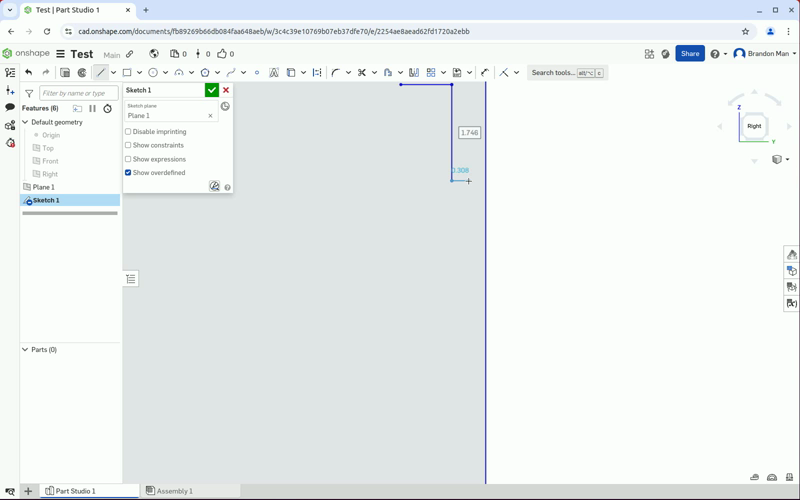
click(468, 180)
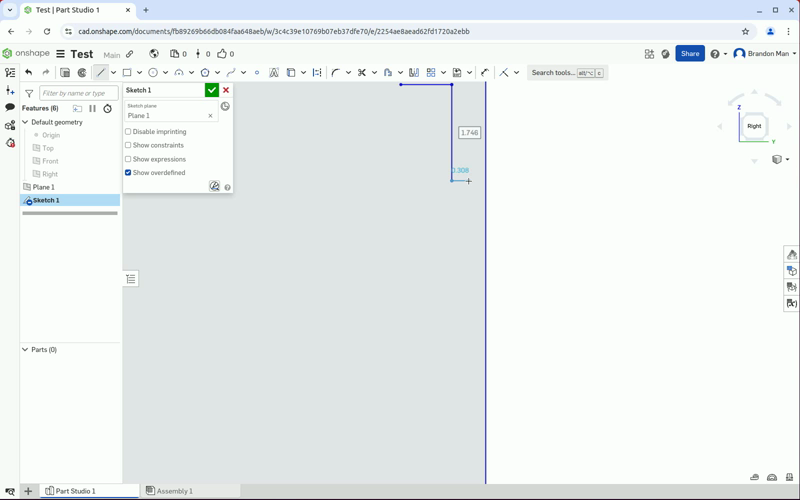
scroll(-6)
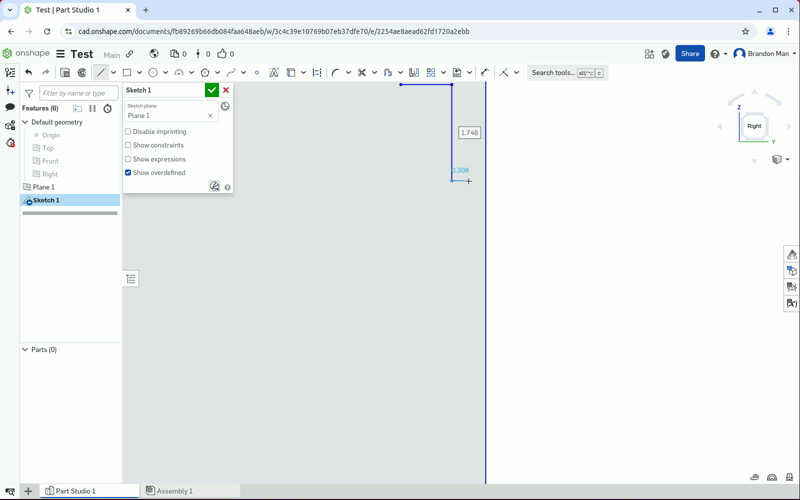
scroll(-6)
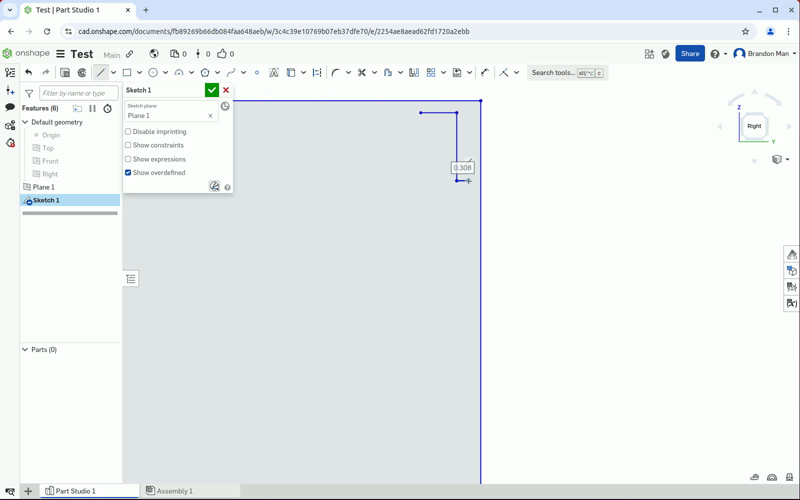
scroll(-6)
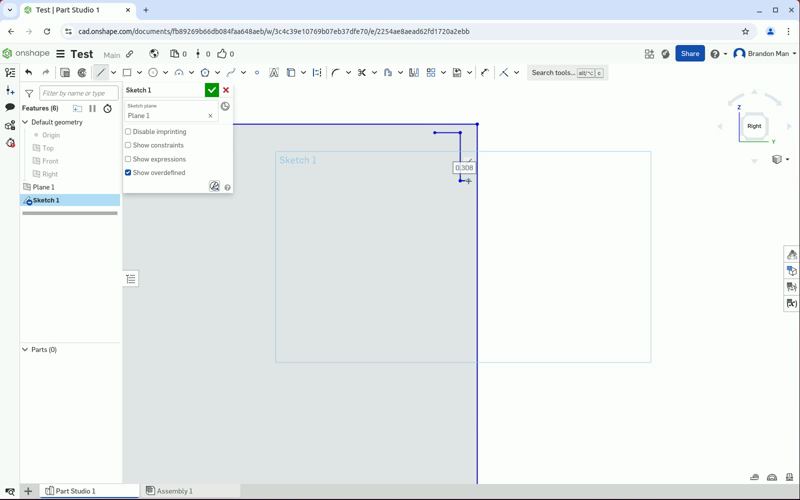
scroll(-6)
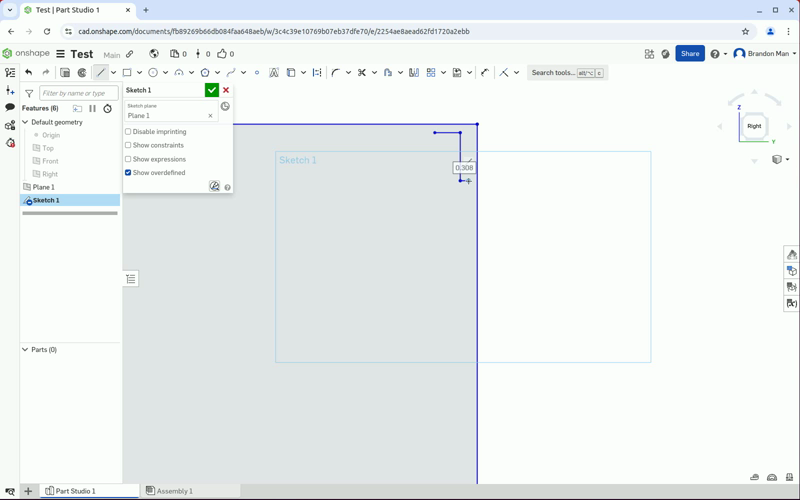
scroll(-6)
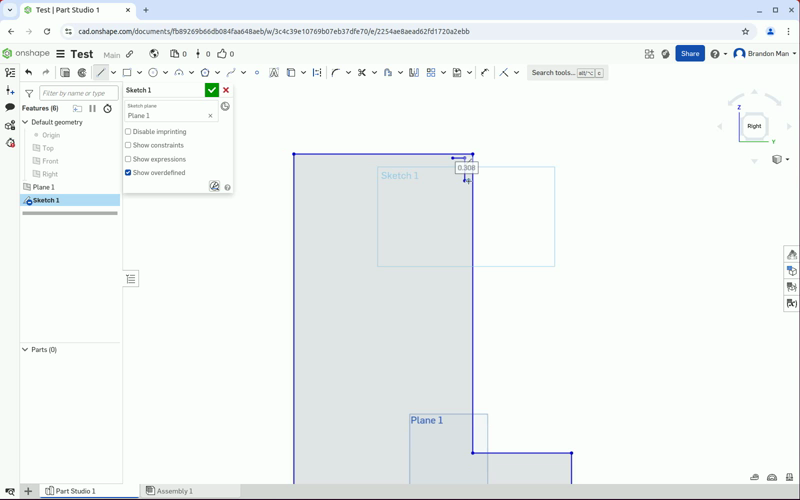
scroll(-6)
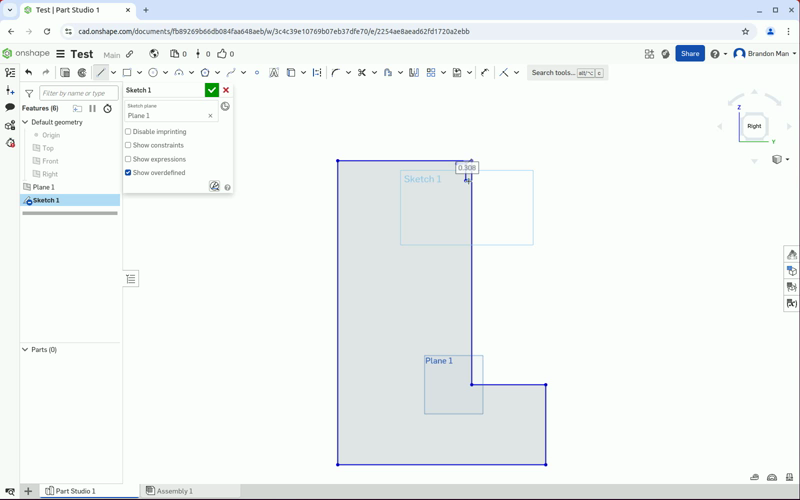
scroll(-6)
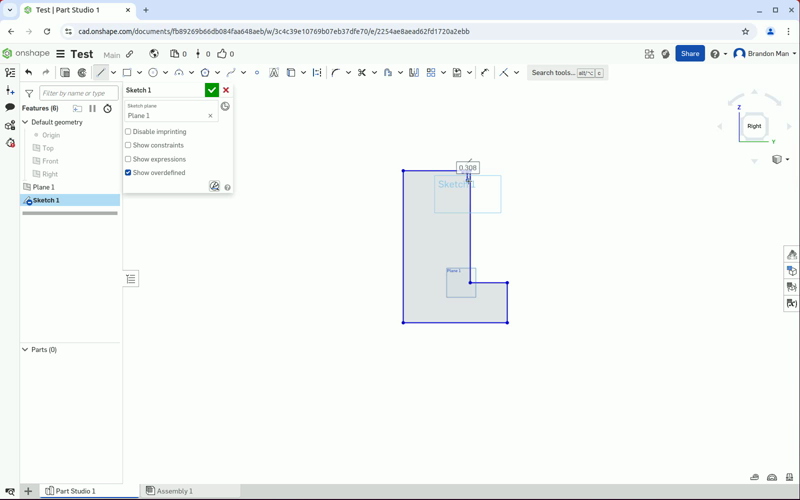
key_up(shift)
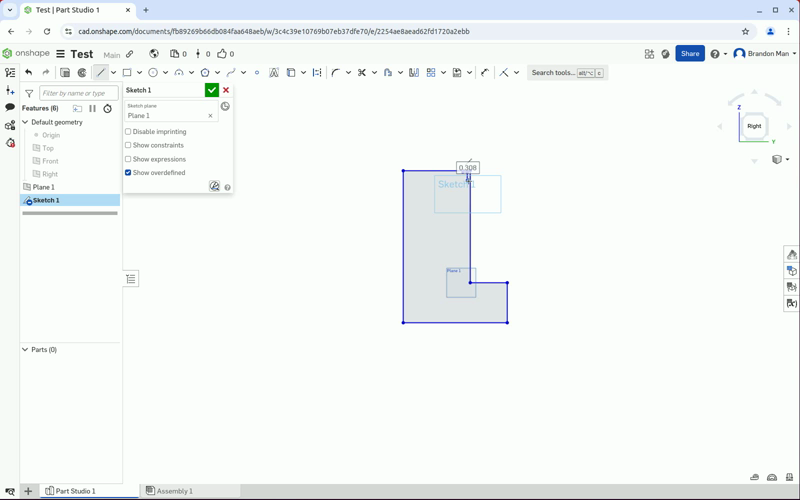
key_down(shift)
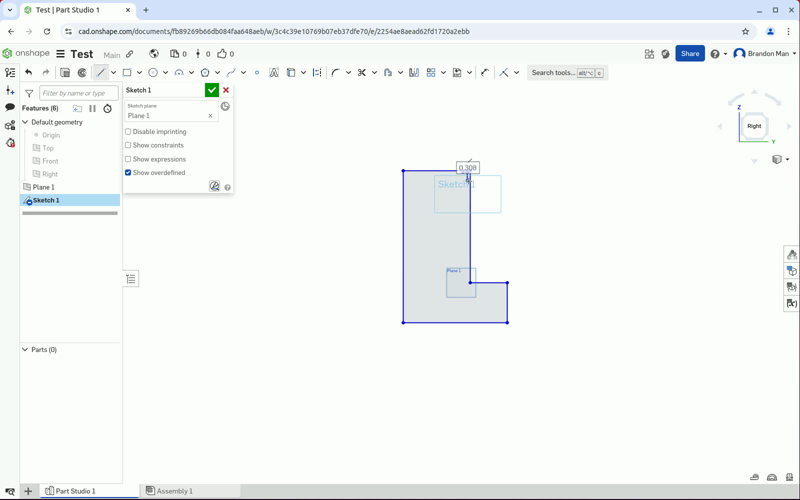
mouse_move(498, 180)
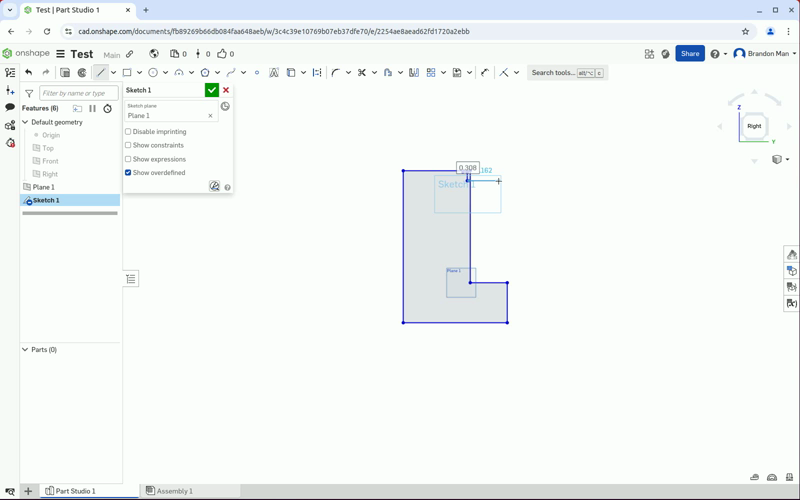
mouse_move(468, 170)
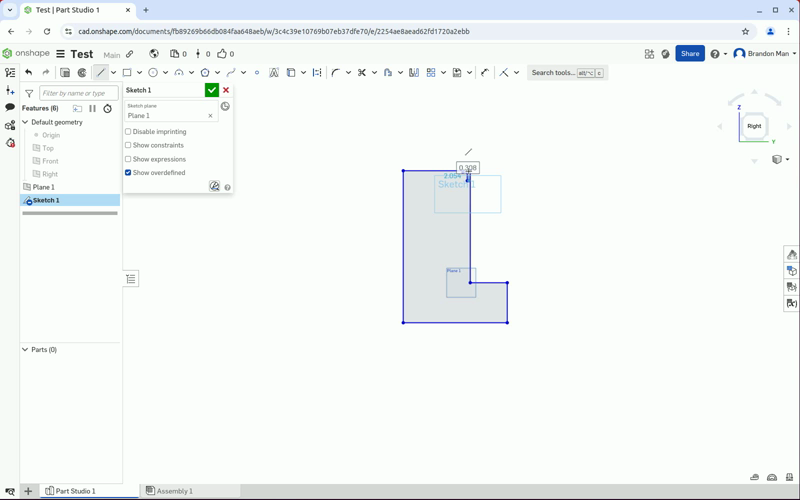
scroll(6)
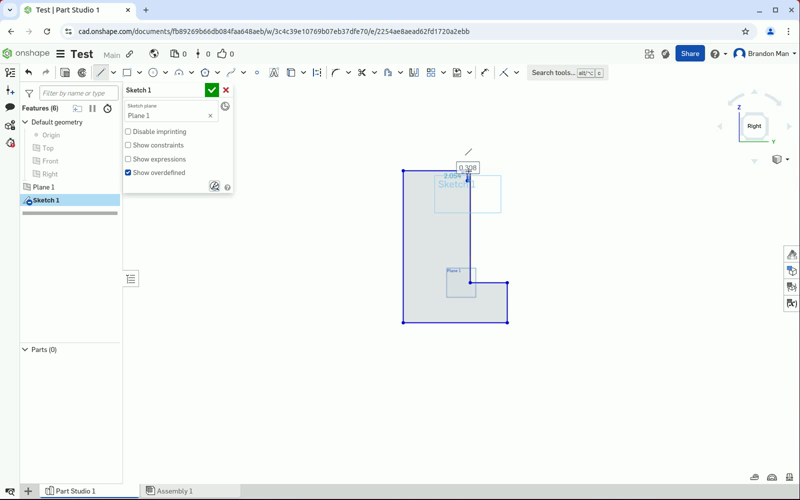
scroll(6)
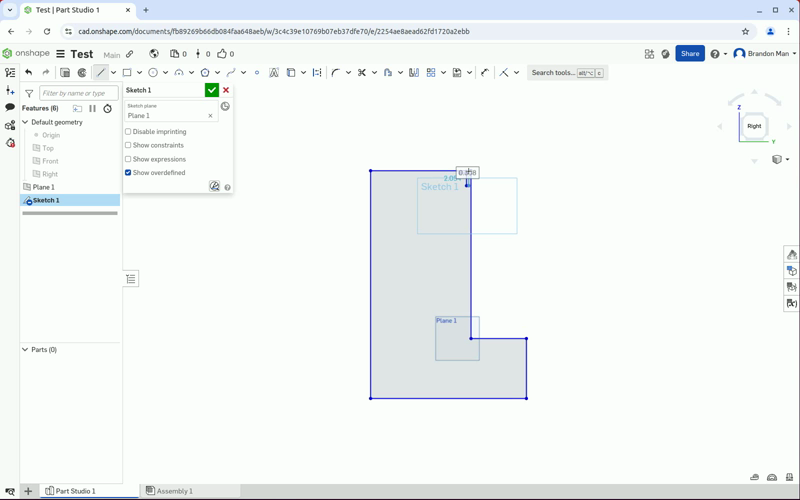
scroll(6)
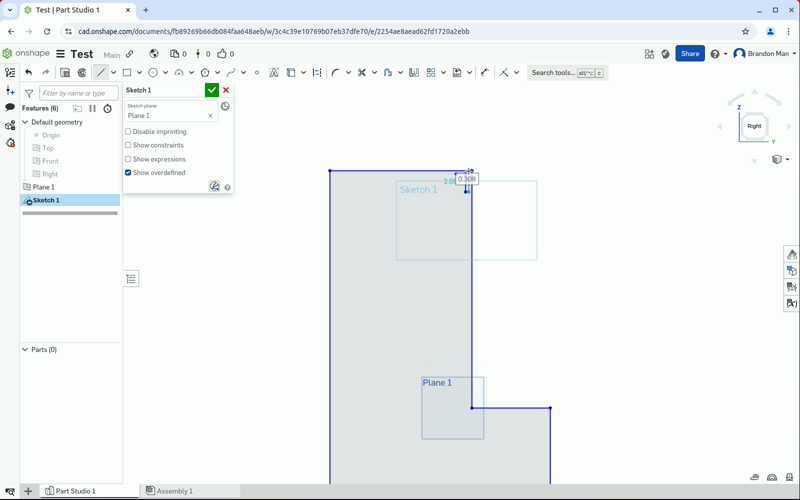
scroll(6)
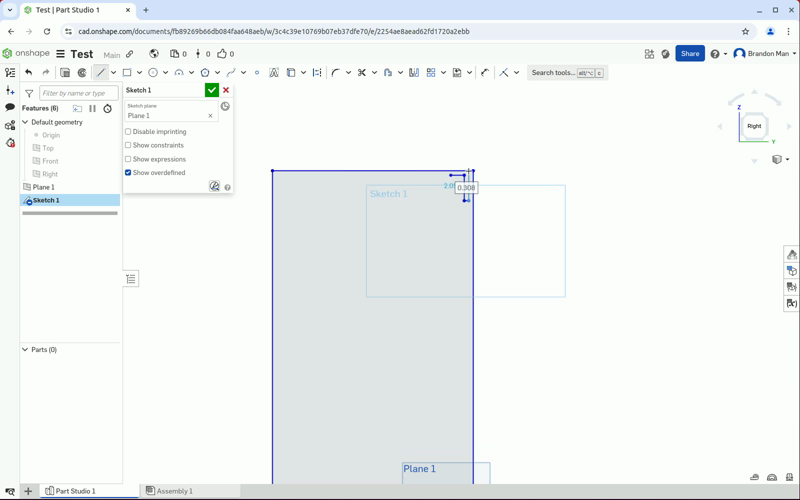
scroll(6)
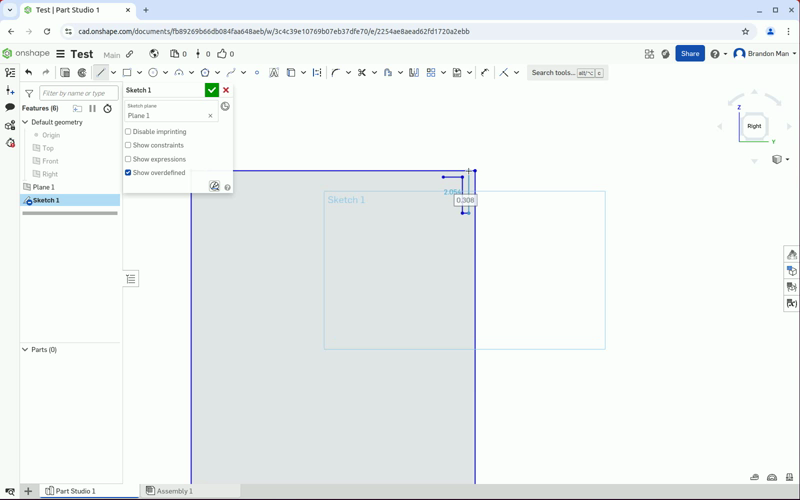
scroll(6)
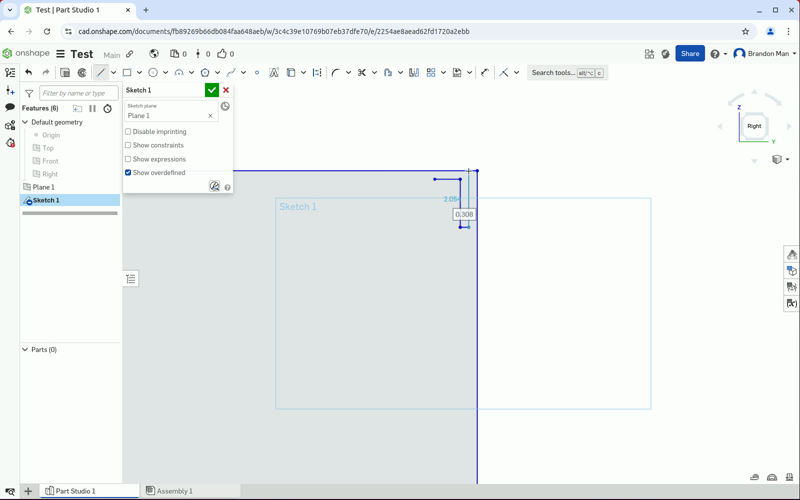
scroll(6)
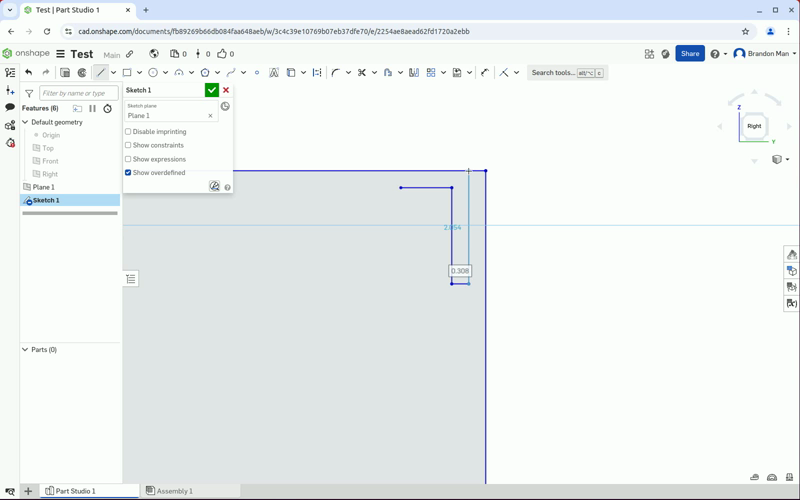
click(468, 170)
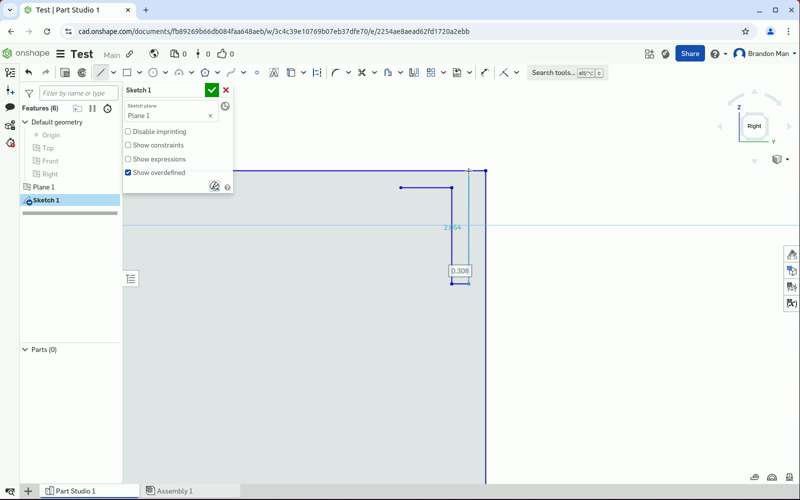
scroll(-6)
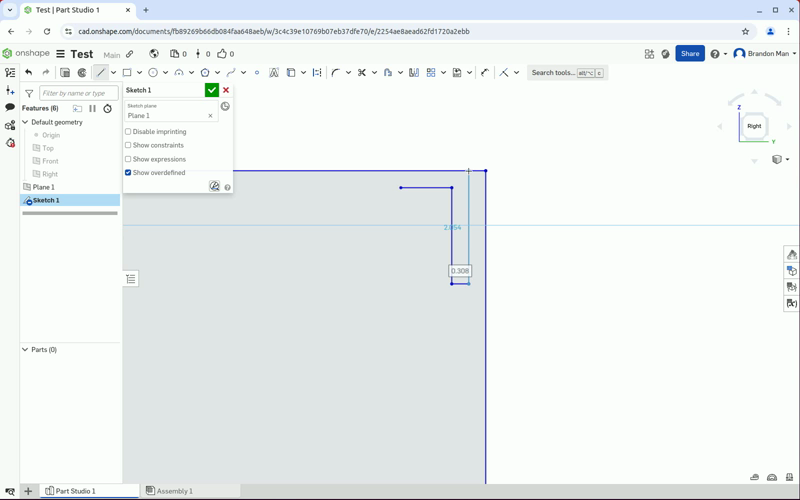
scroll(-6)
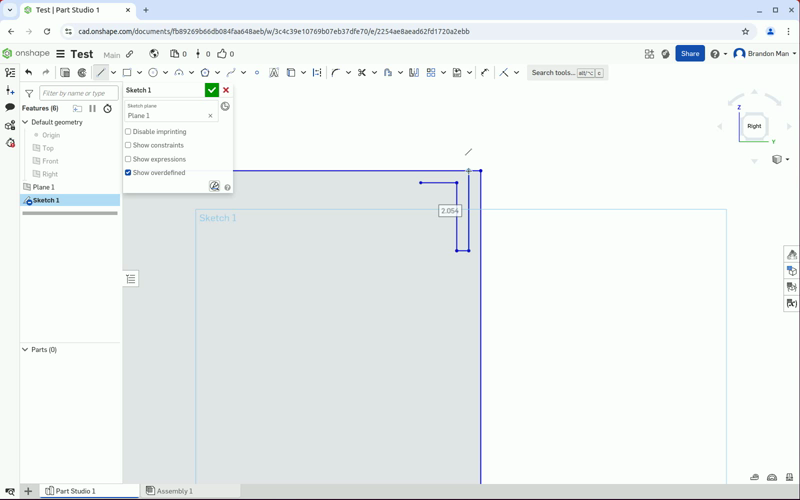
scroll(-6)
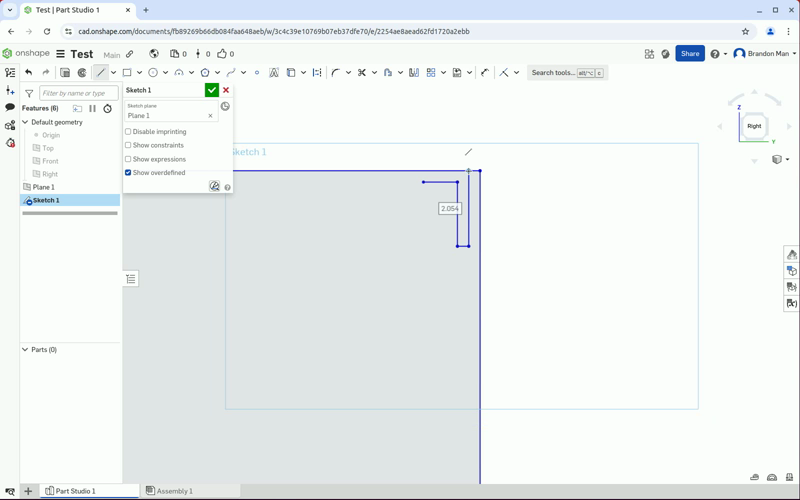
scroll(-6)
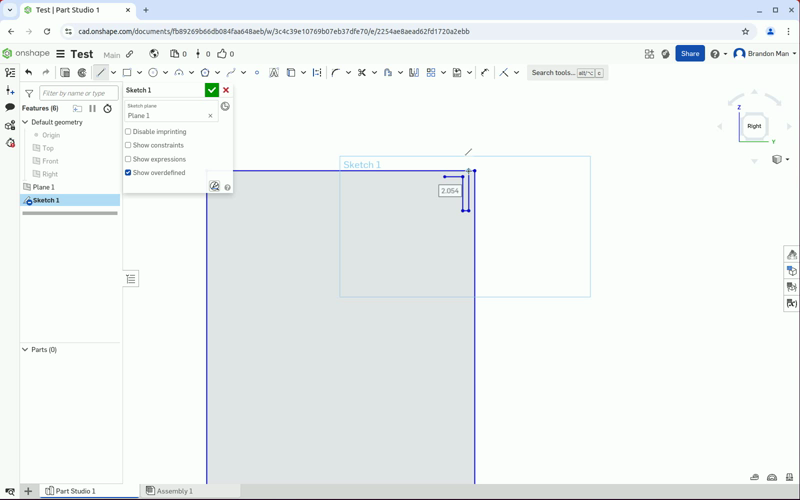
scroll(-6)
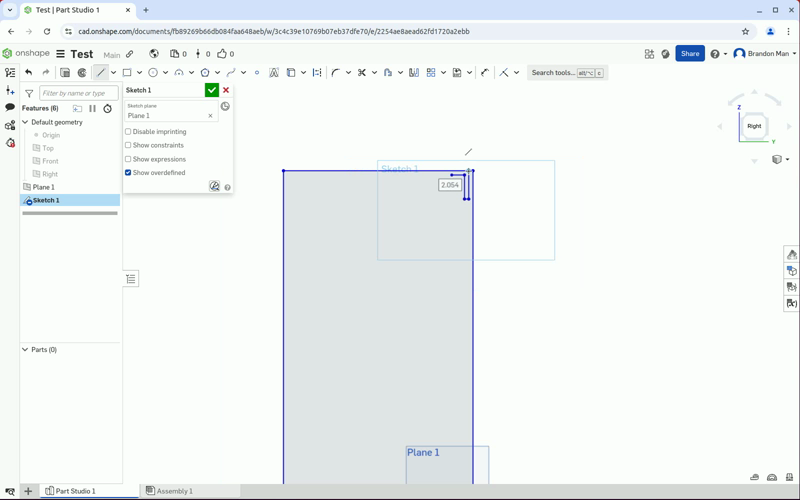
scroll(-6)
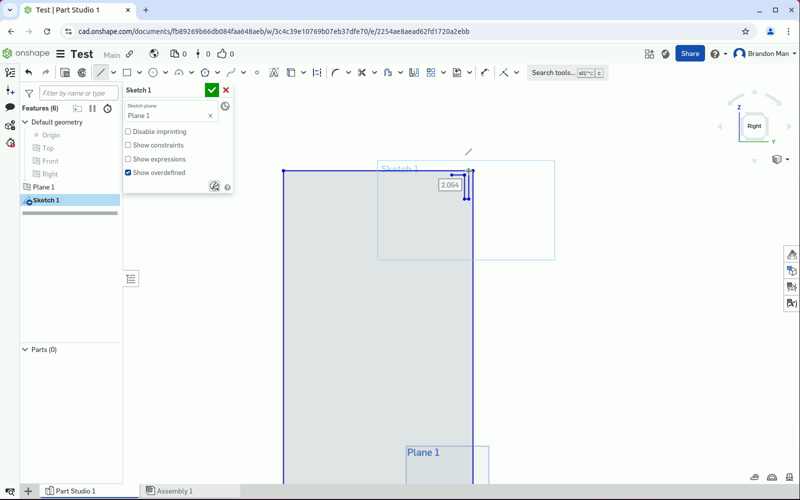
scroll(-6)
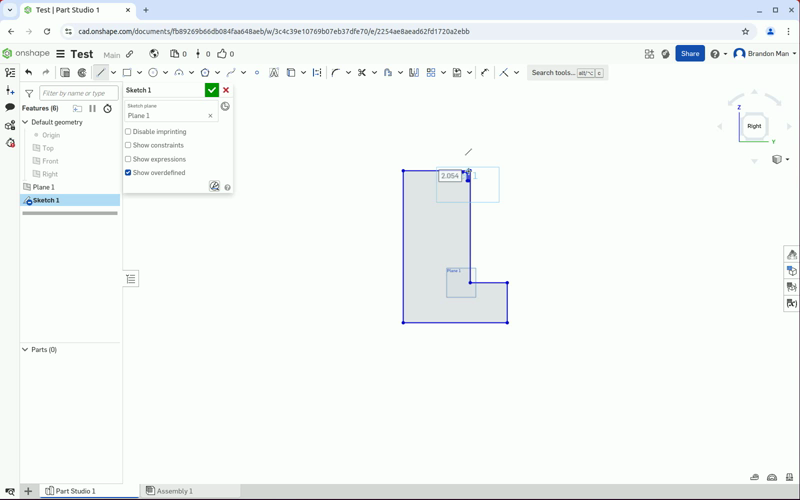
key_up(shift)
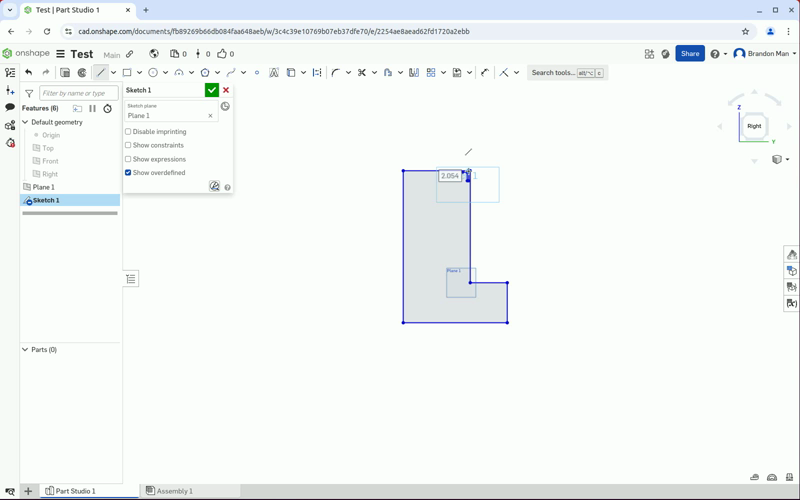
key_down(shift)
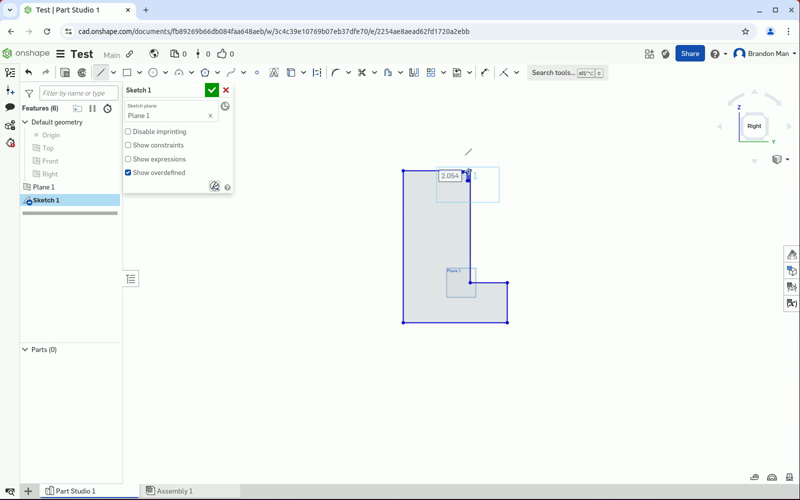
mouse_move(498, 170)
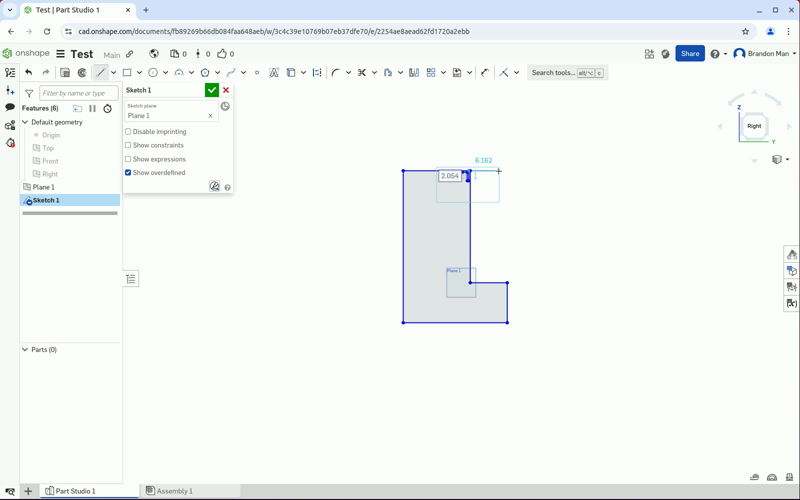
mouse_move(462, 170)
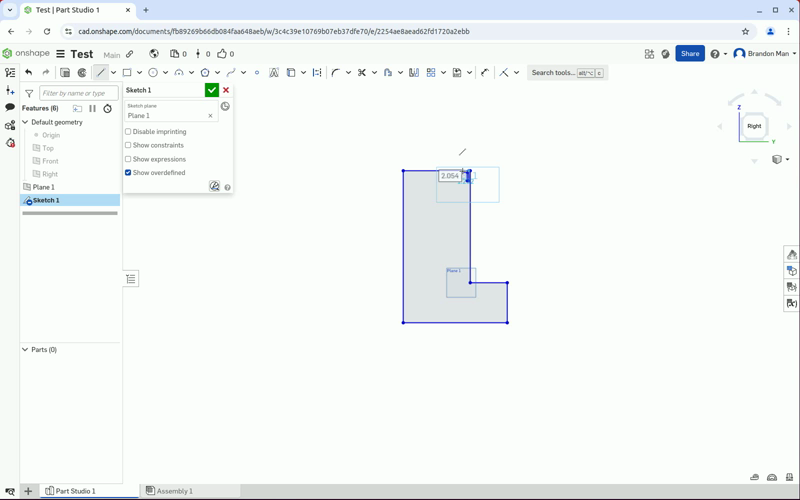
scroll(6)
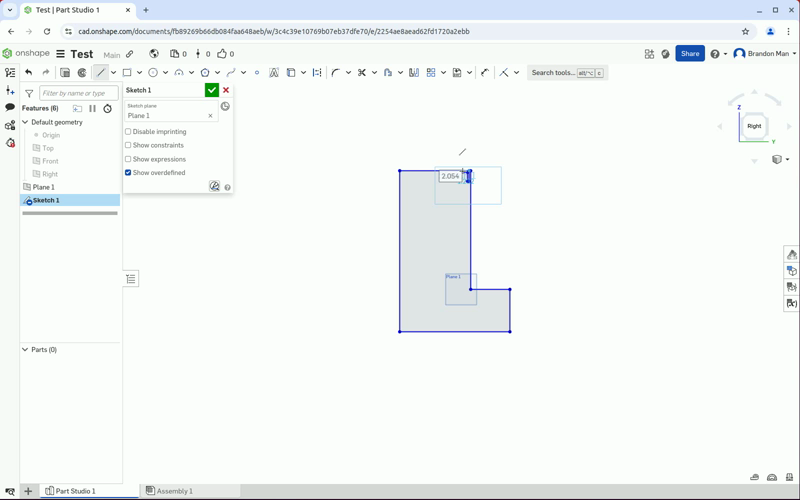
scroll(6)
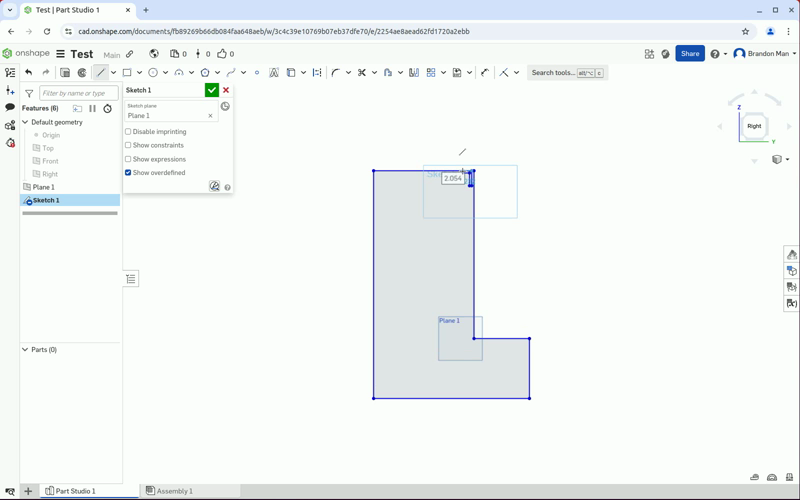
scroll(6)
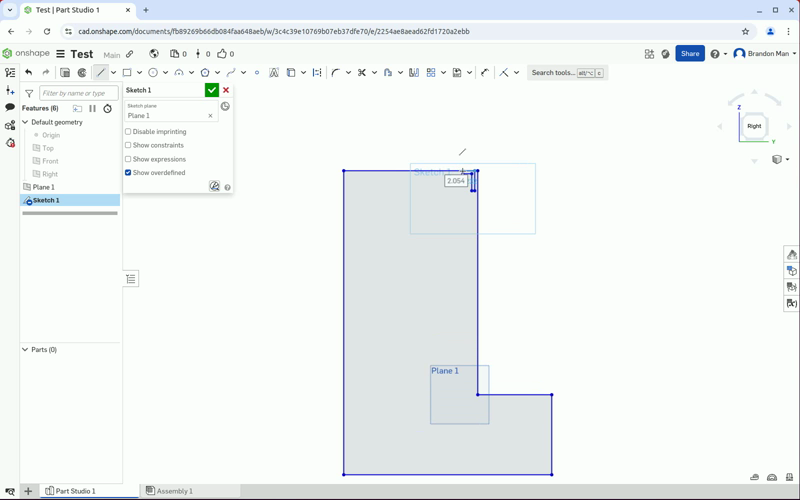
scroll(6)
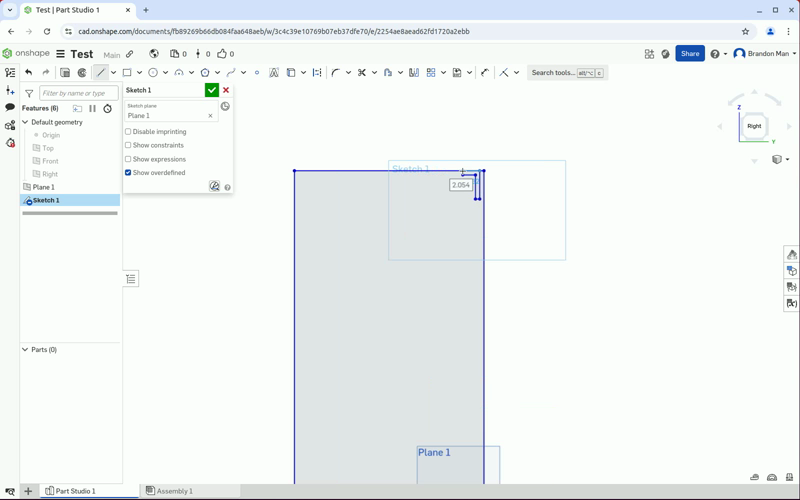
scroll(6)
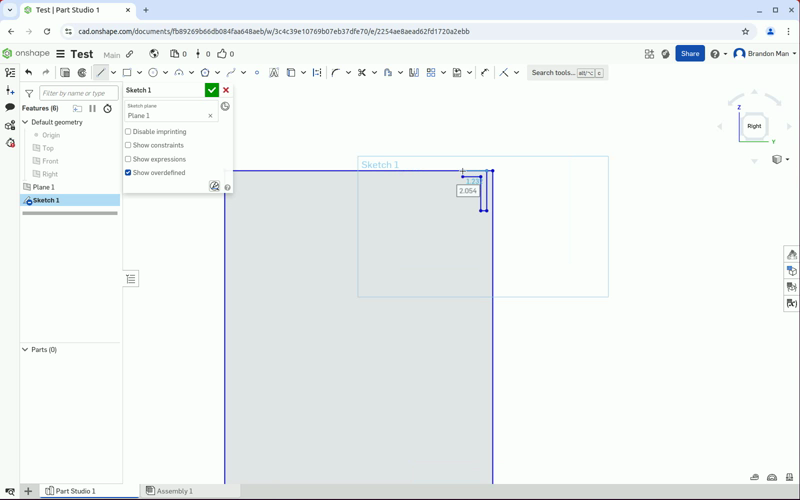
scroll(6)
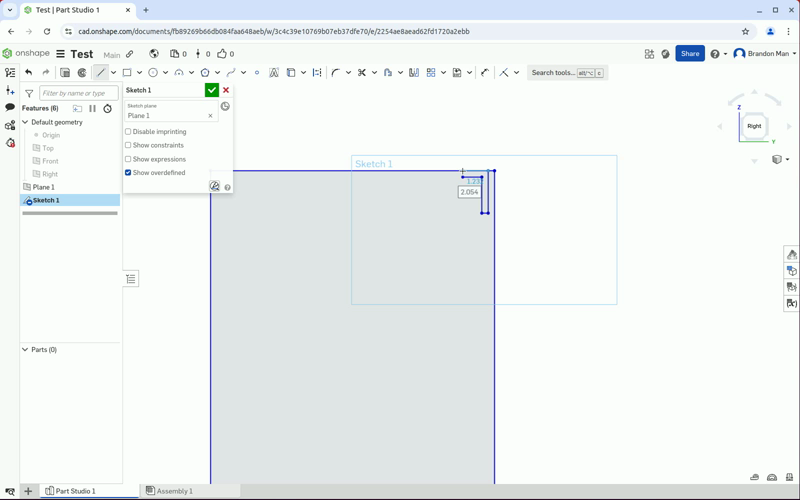
scroll(6)
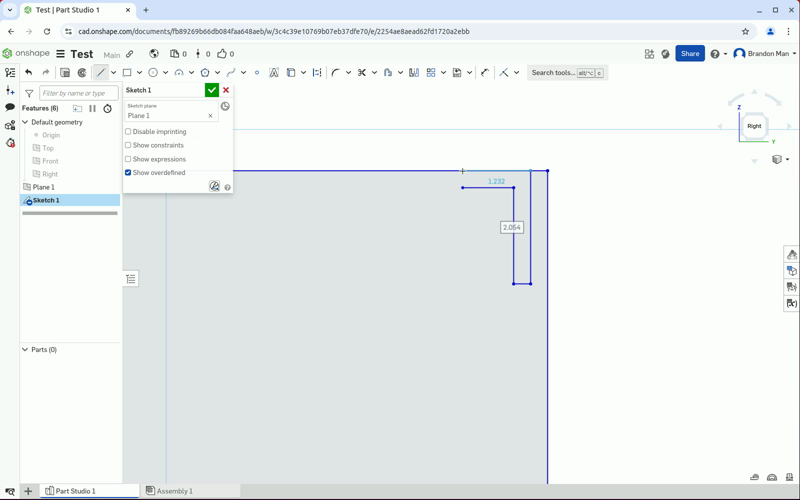
click(462, 170)
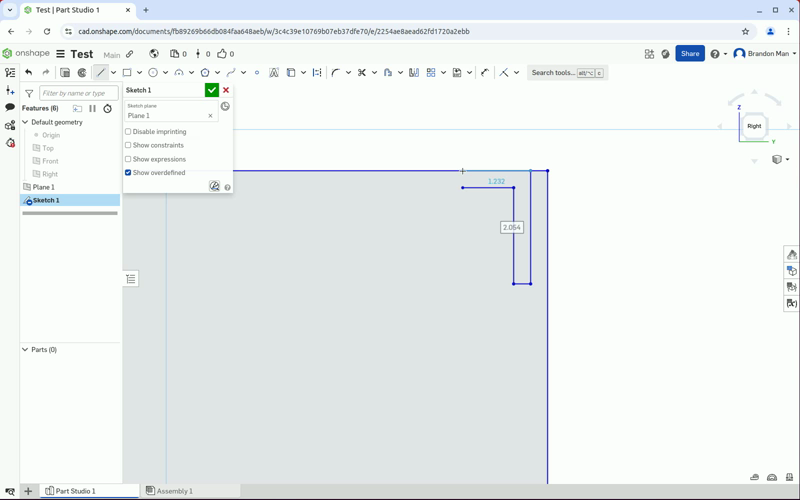
scroll(-6)
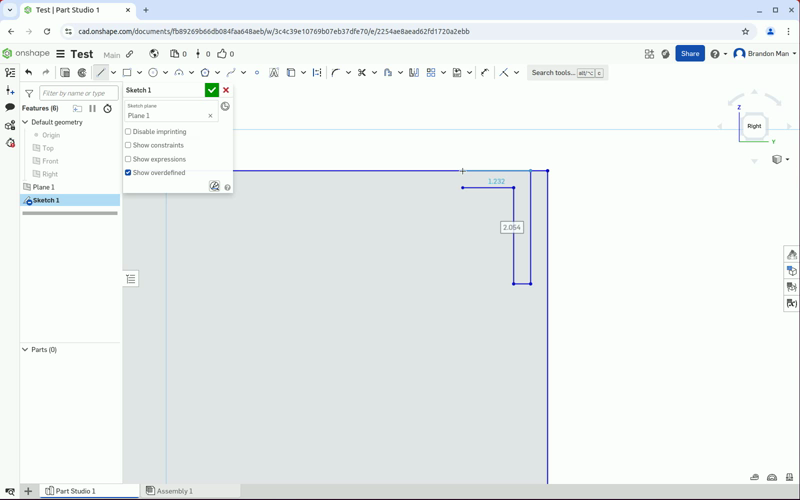
scroll(-6)
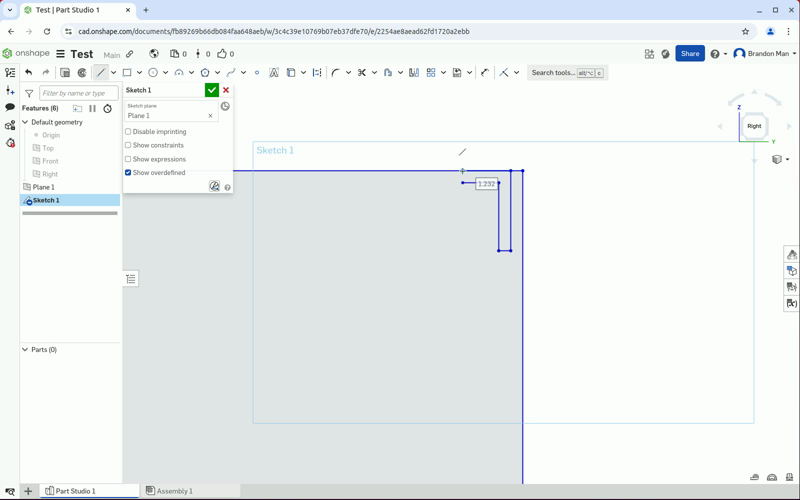
scroll(-6)
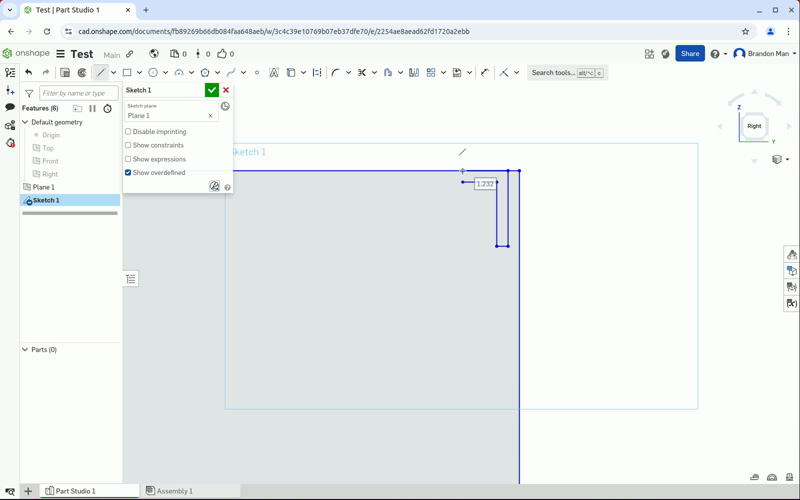
scroll(-6)
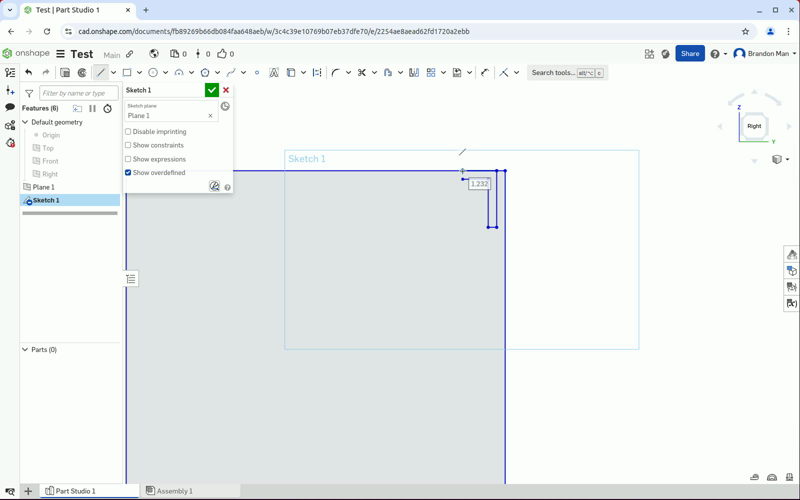
scroll(-6)
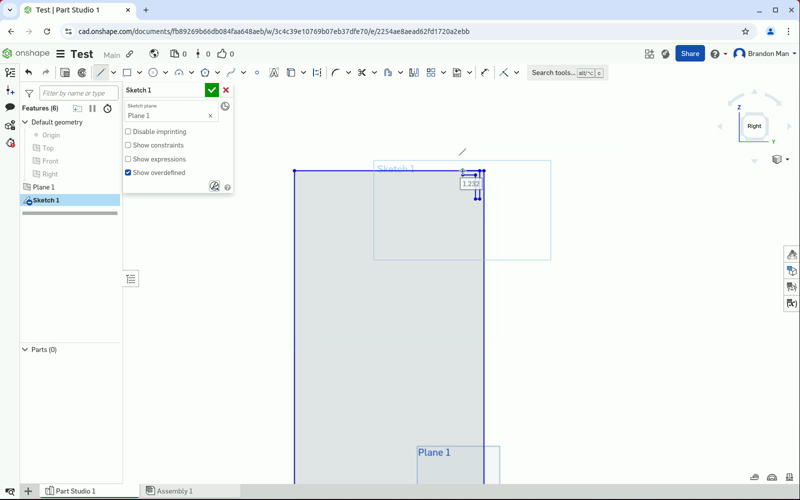
scroll(-6)
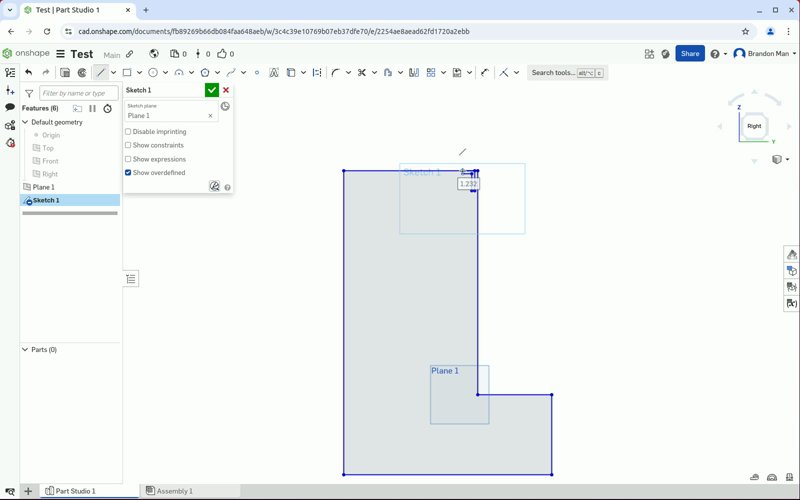
scroll(-6)
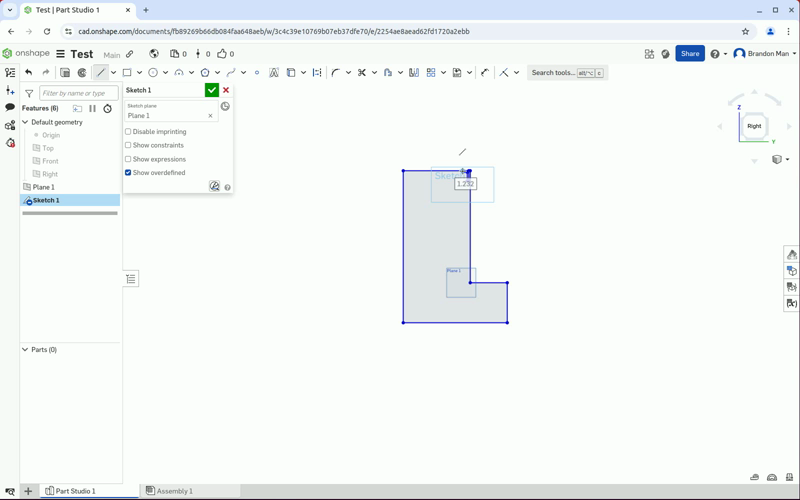
key_up(shift)
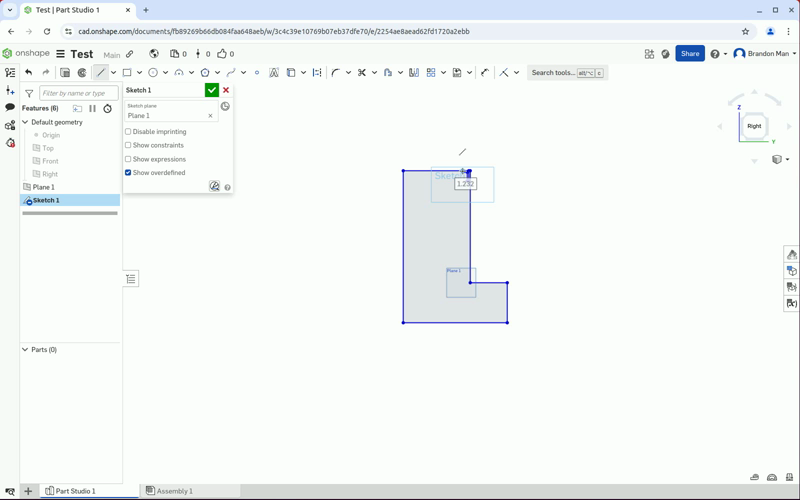
mouse_move(492, 170)
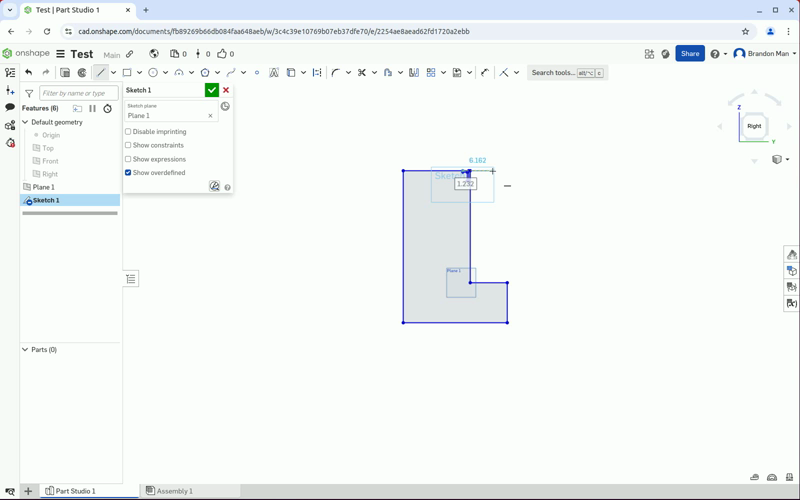
key_down(shift)
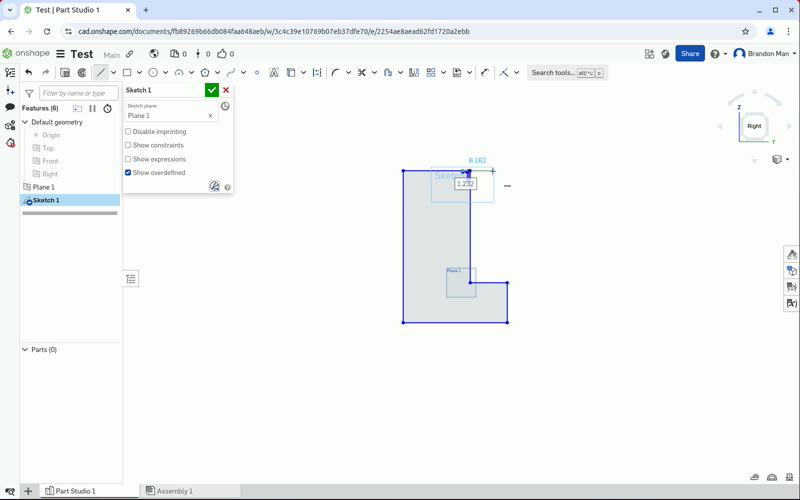
mouse_move(462, 172)
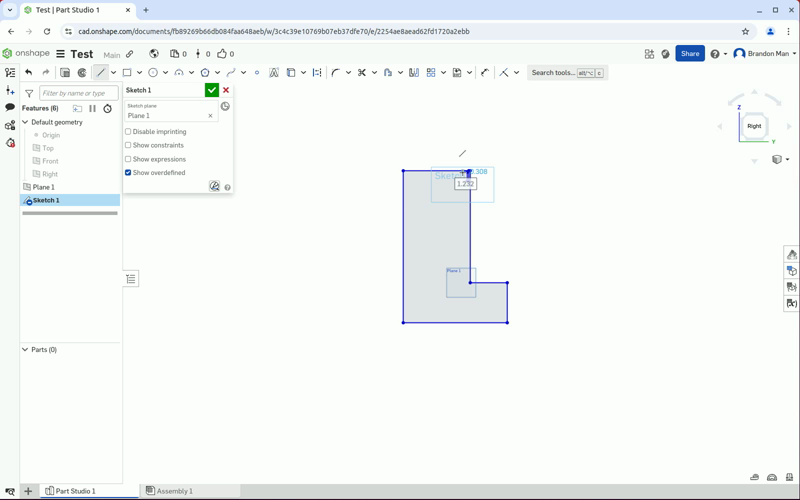
scroll(6)
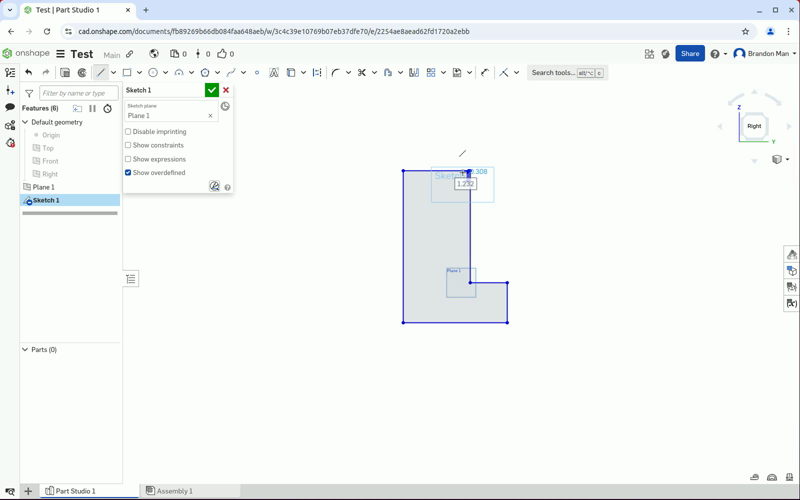
scroll(6)
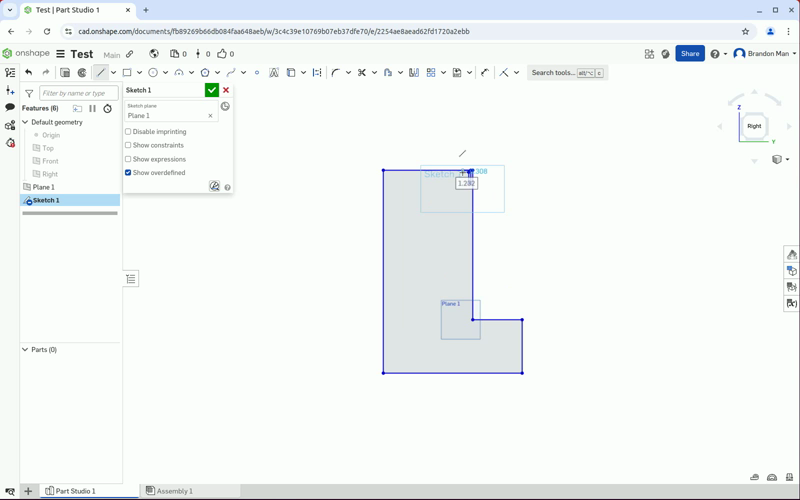
scroll(6)
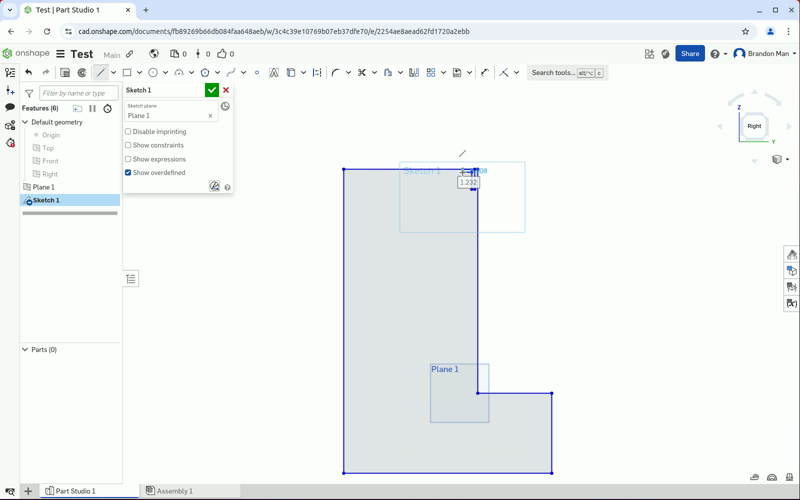
scroll(6)
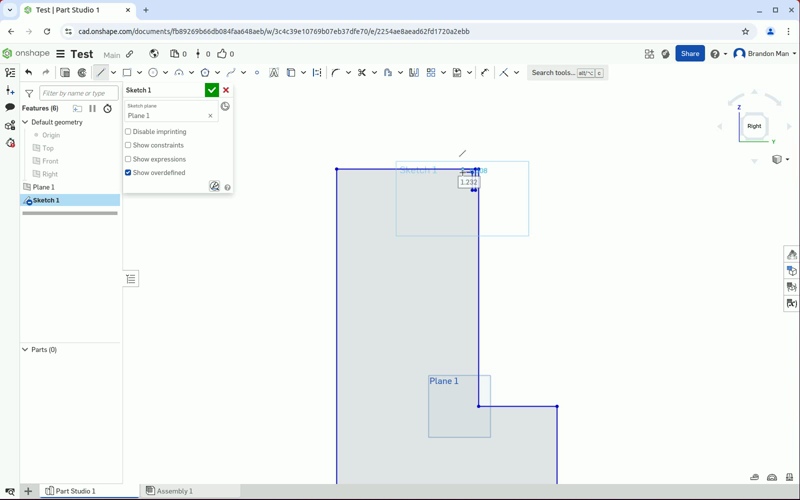
scroll(6)
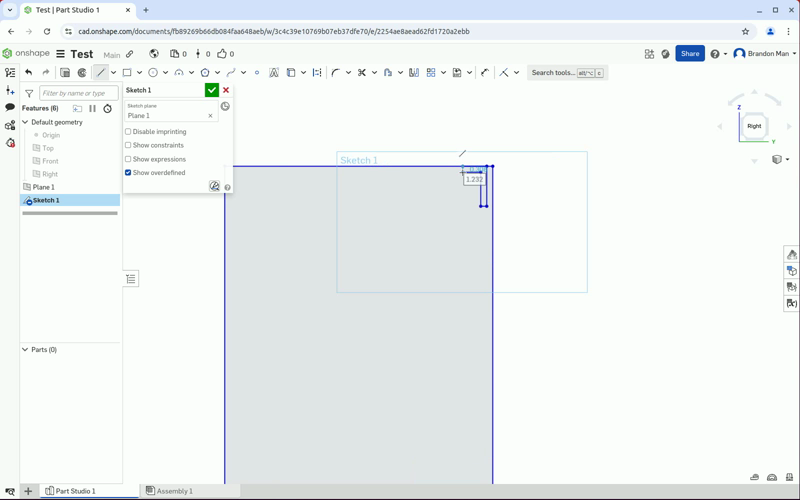
scroll(6)
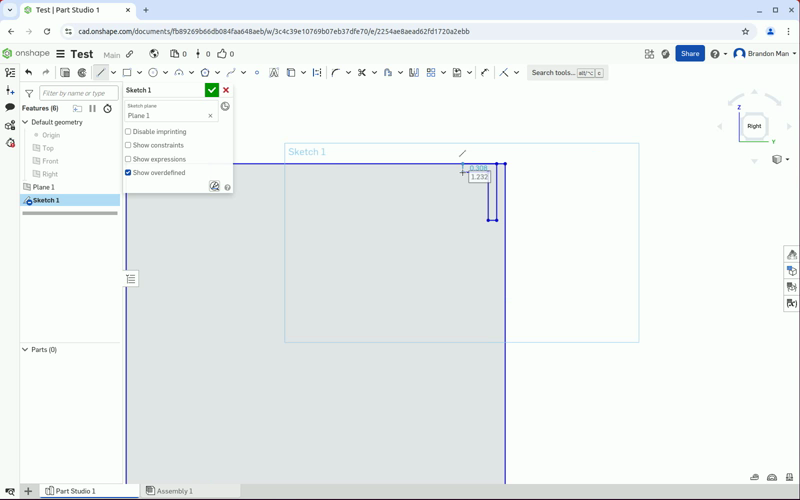
scroll(6)
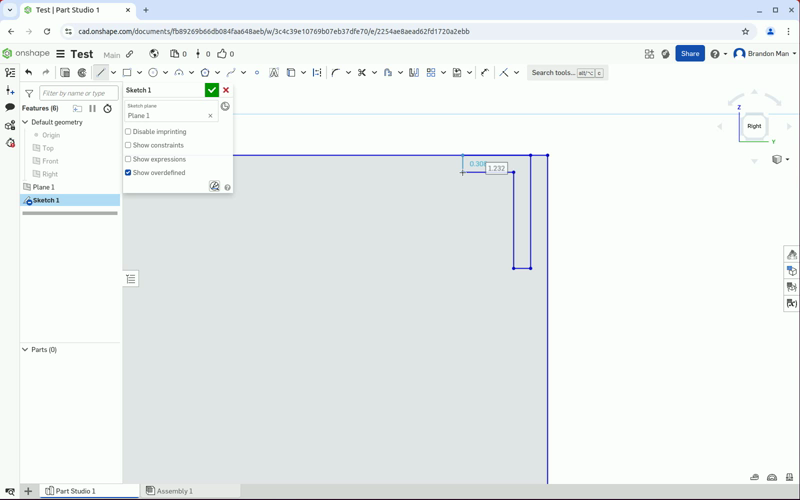
key_up(shift)
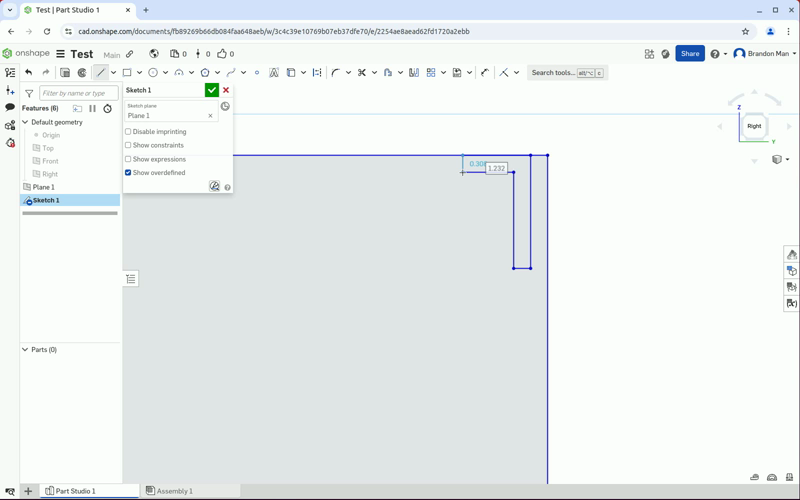
click(462, 172)
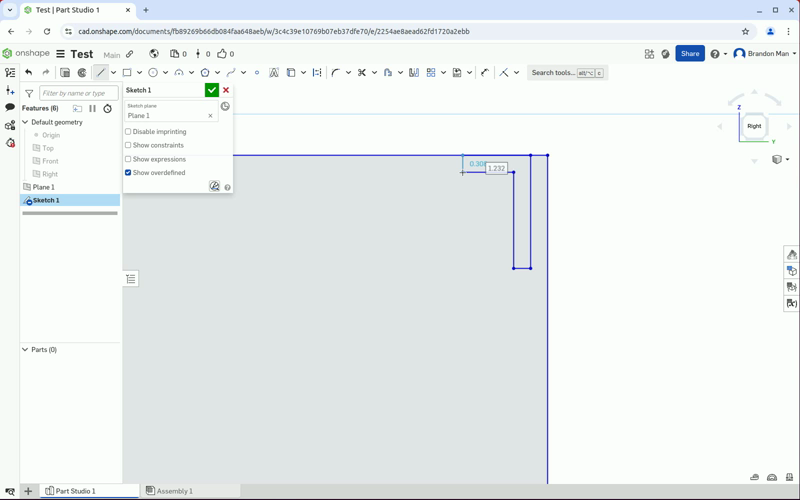
scroll(-6)
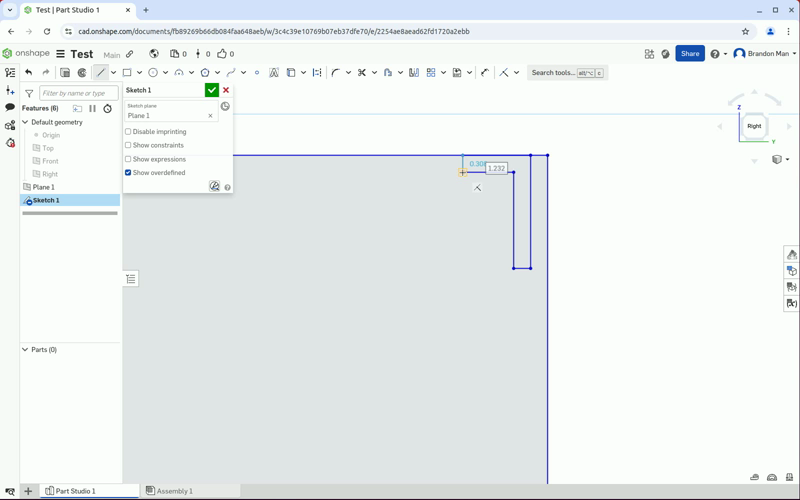
scroll(-6)
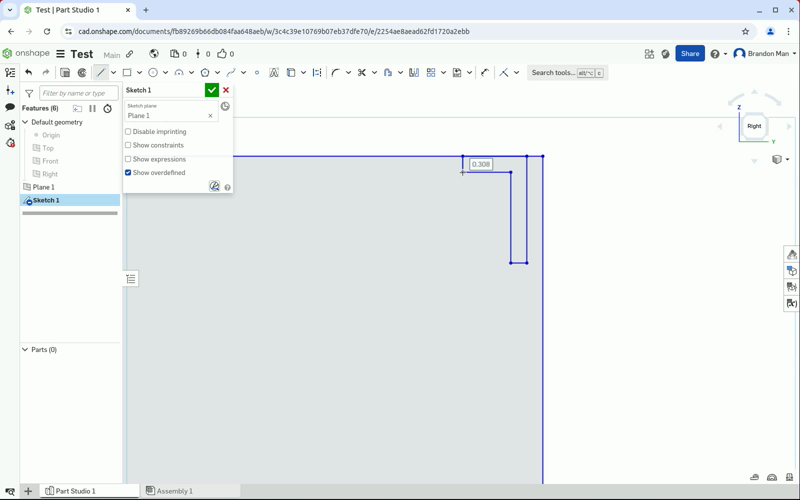
scroll(-6)
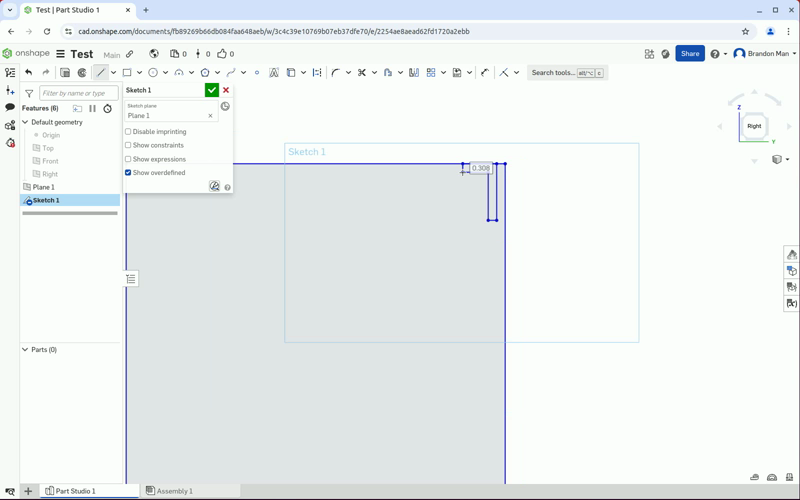
scroll(-6)
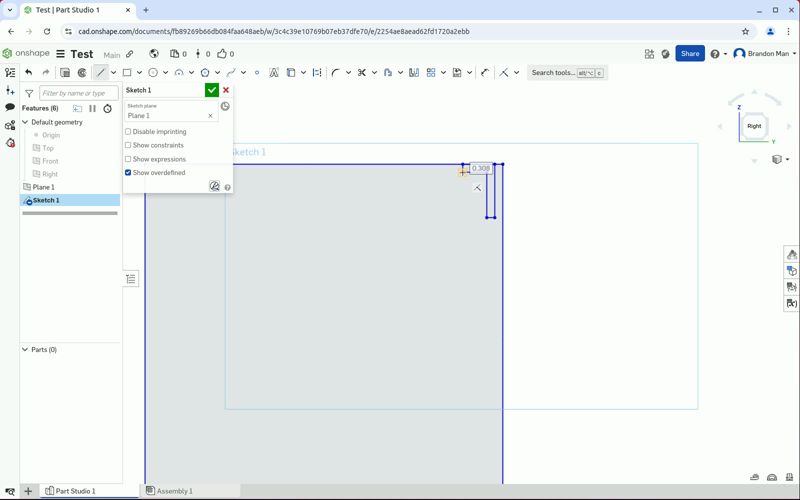
scroll(-6)
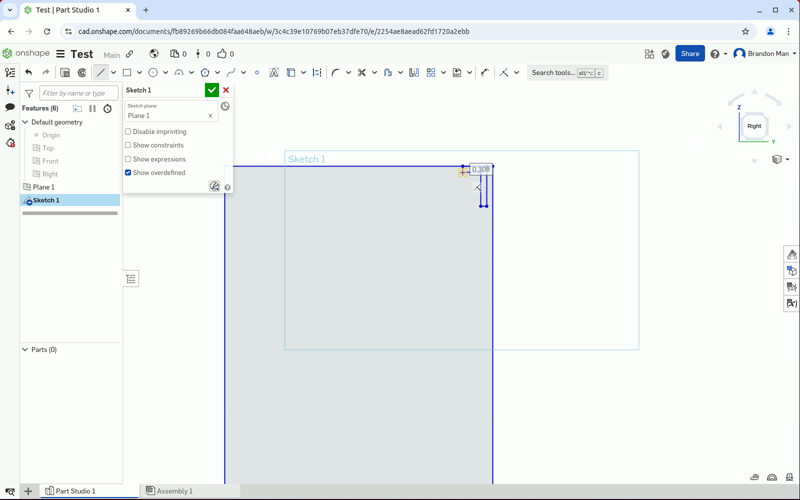
scroll(-6)
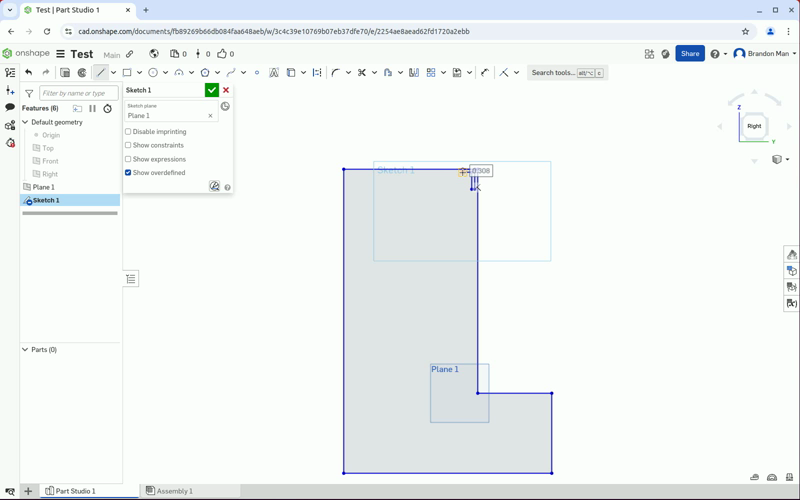
scroll(-6)
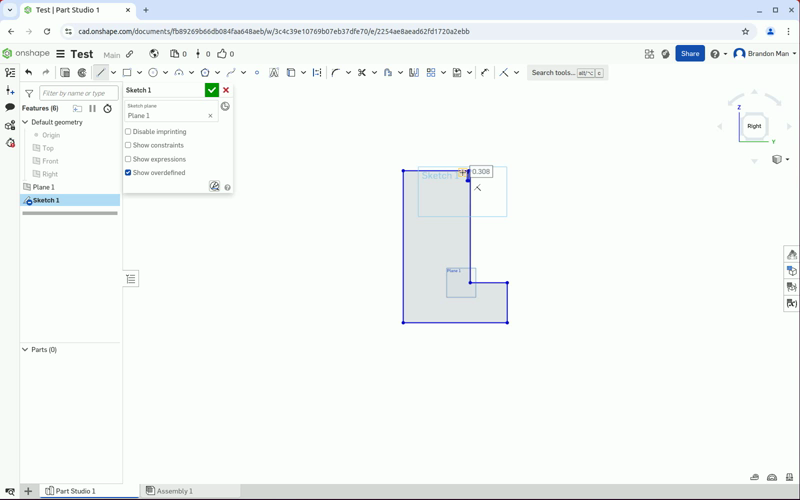
key(esc)
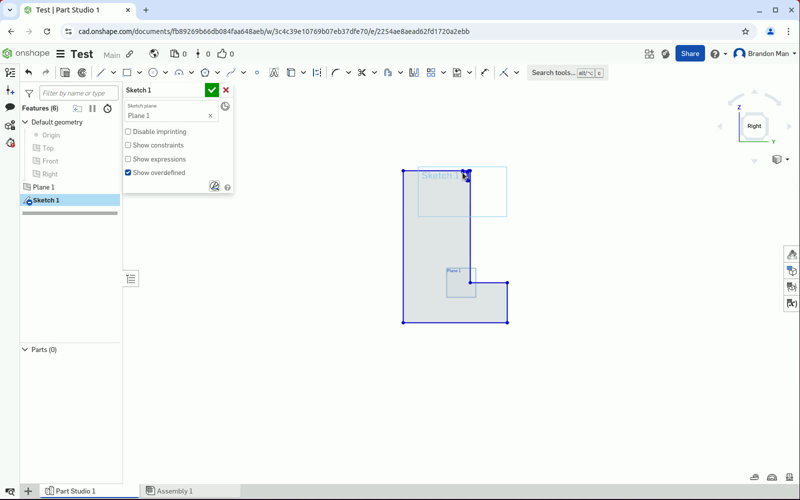
mouse_move(411, 310)
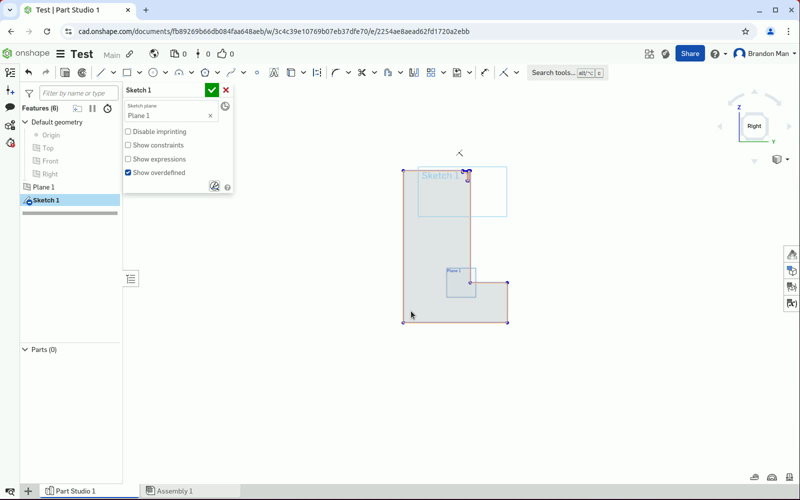
click(411, 310)
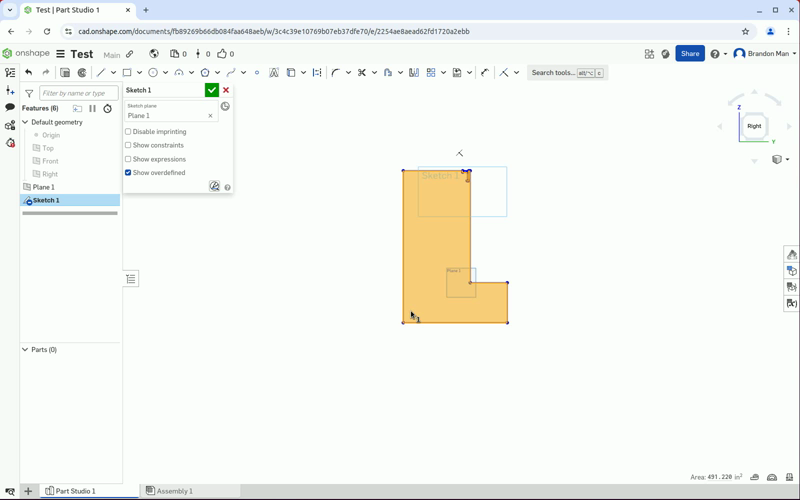
mouse_move(73, 352)
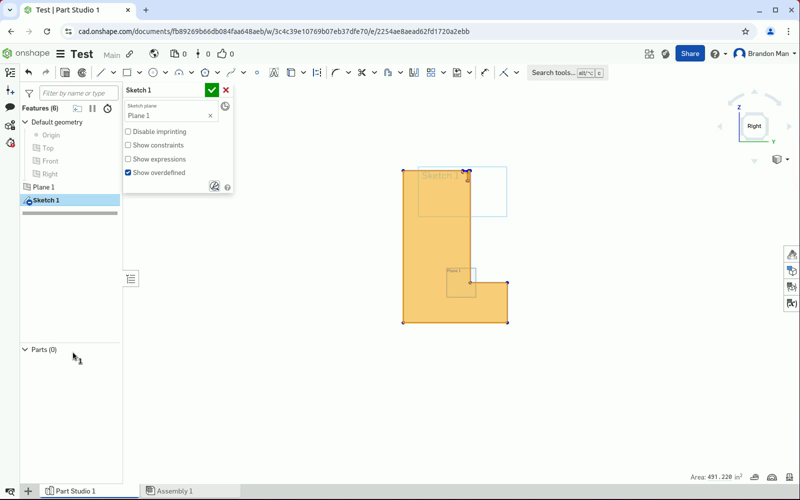
key(shift+y)
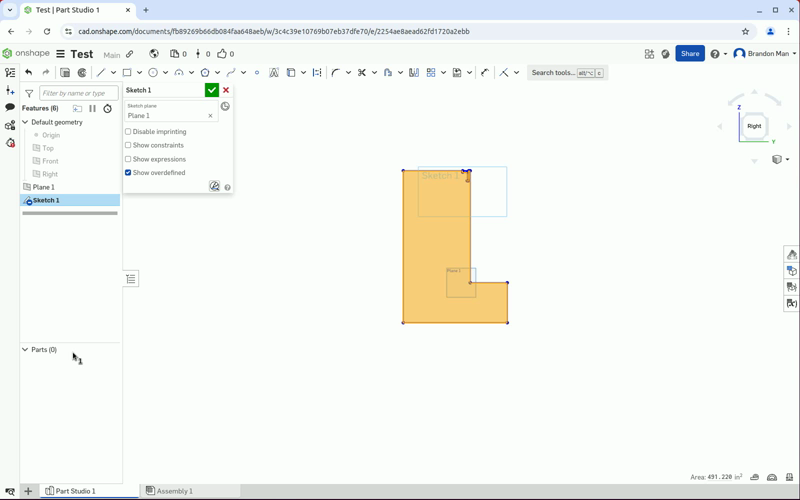
key(shift+e)
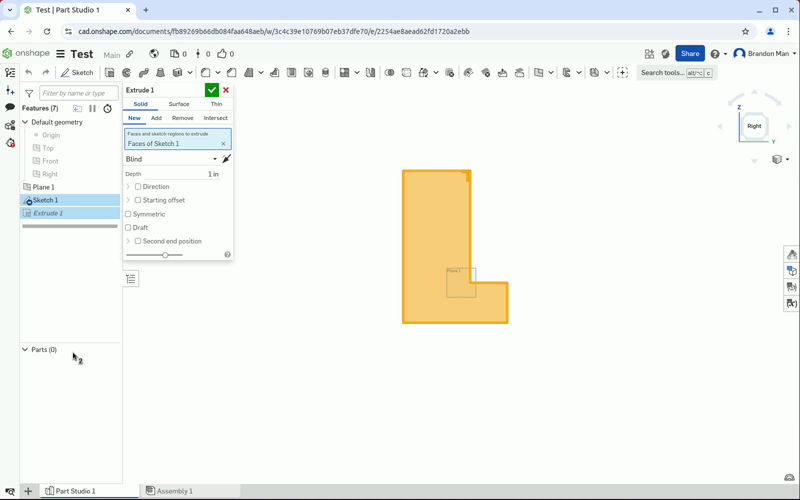
mouse_move(143, 106)
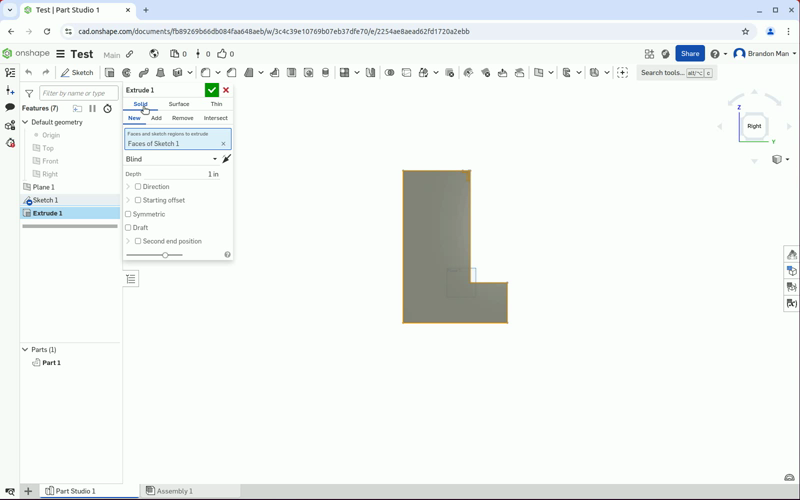
click(143, 106)
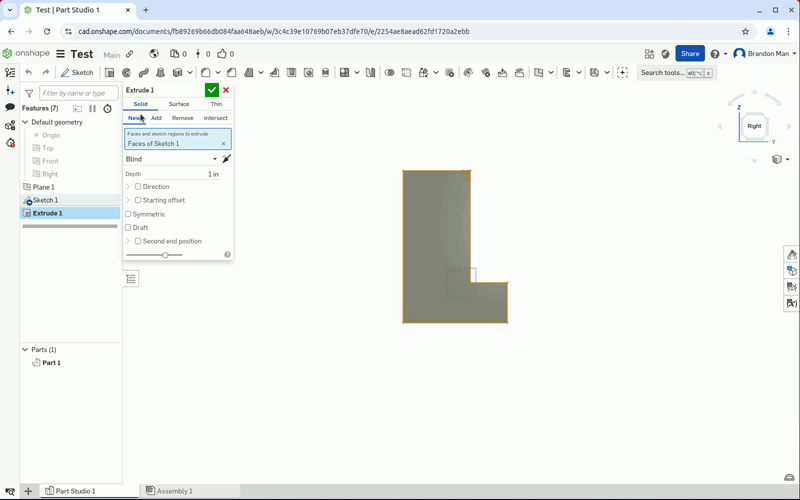
mouse_move(137, 120)
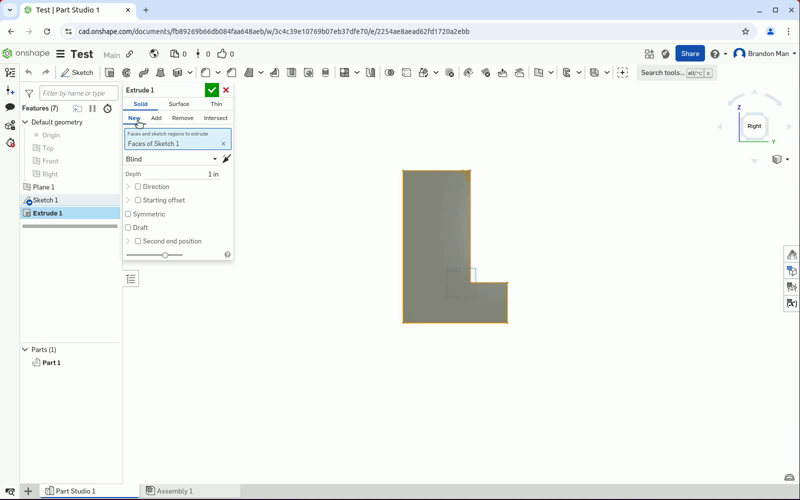
click(137, 120)
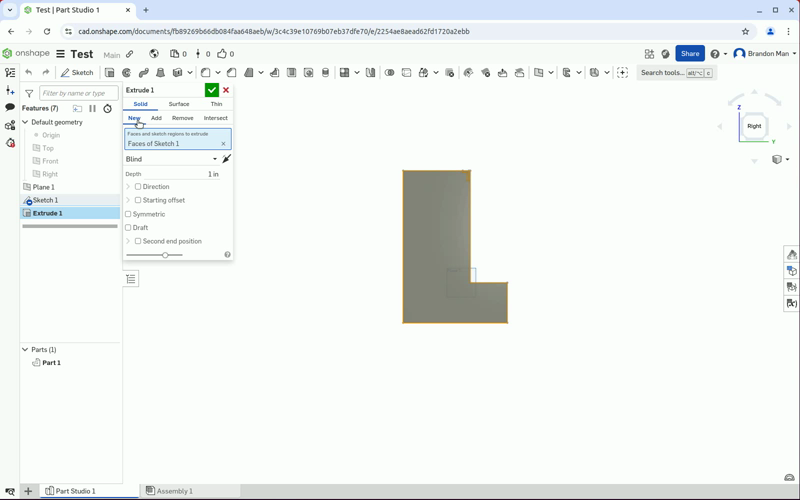
key(tab, 4)
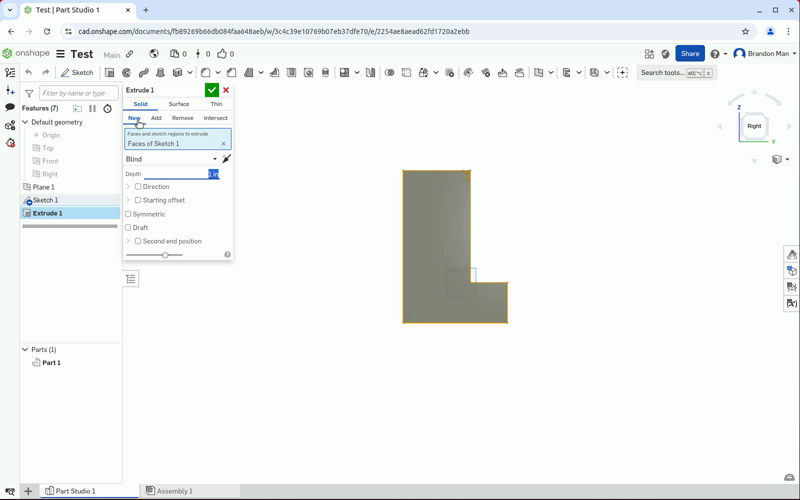
text(0.481)
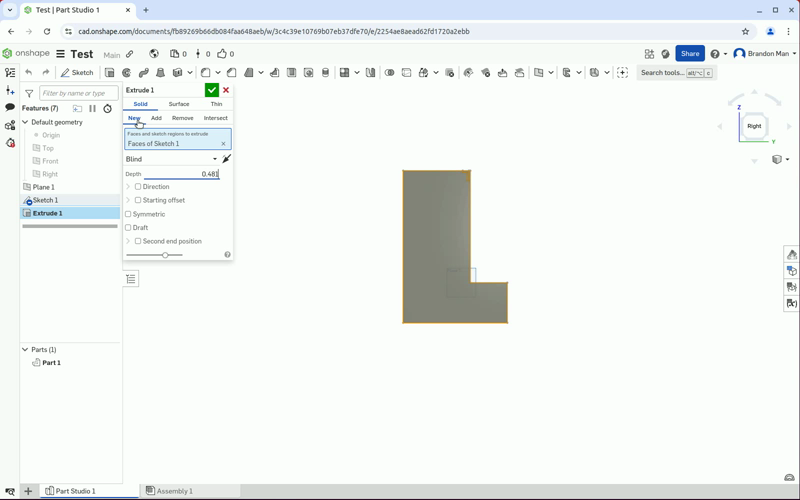
key(enter)
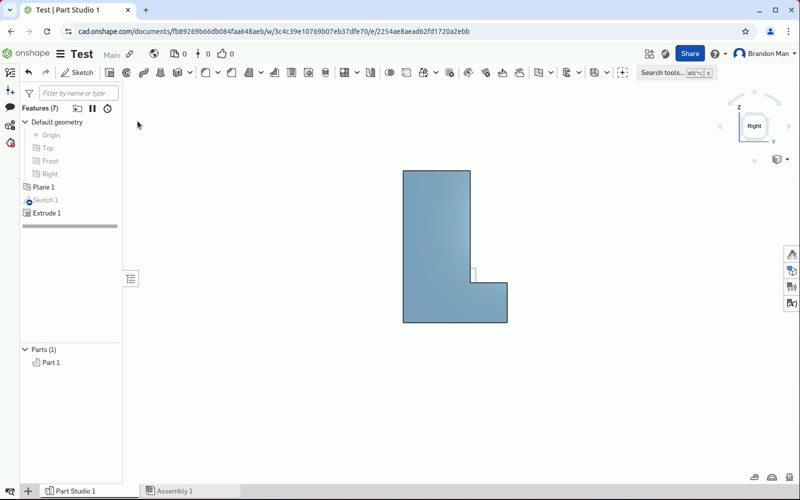
key(shift+h)
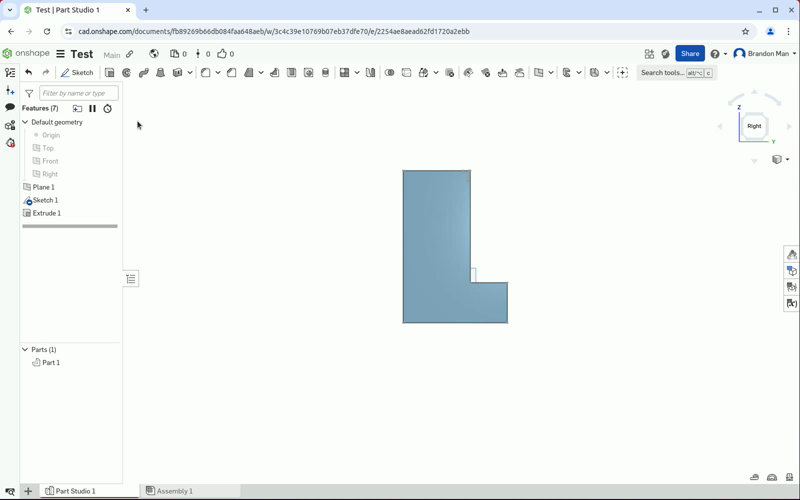
key(shift+h)
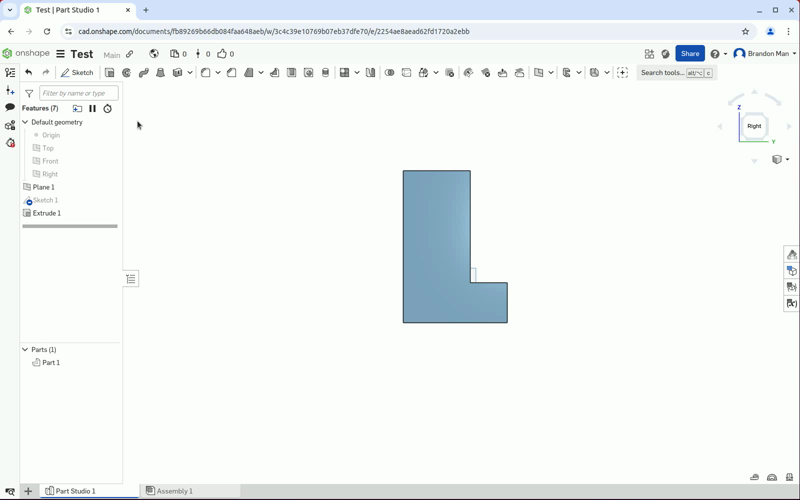
mouse_move(73, 189)
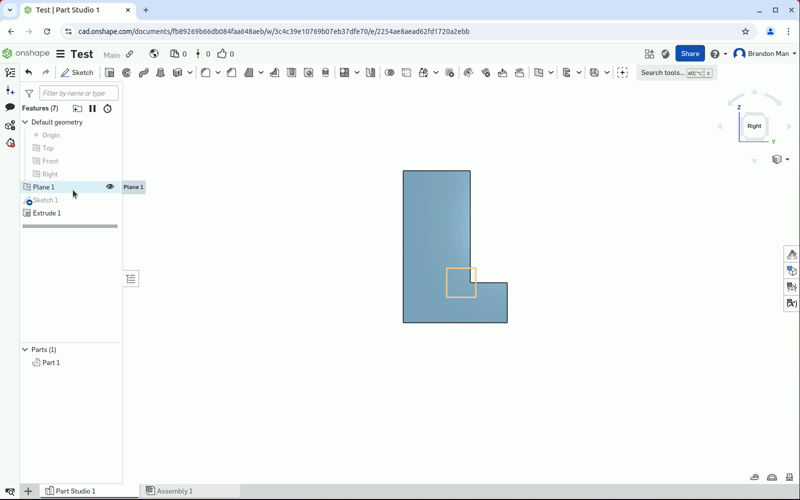
click(73, 189)
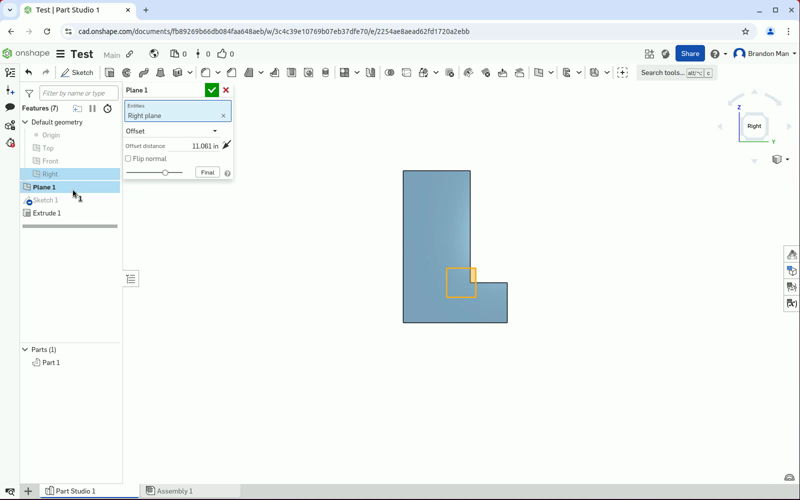
mouse_move(229, 92)
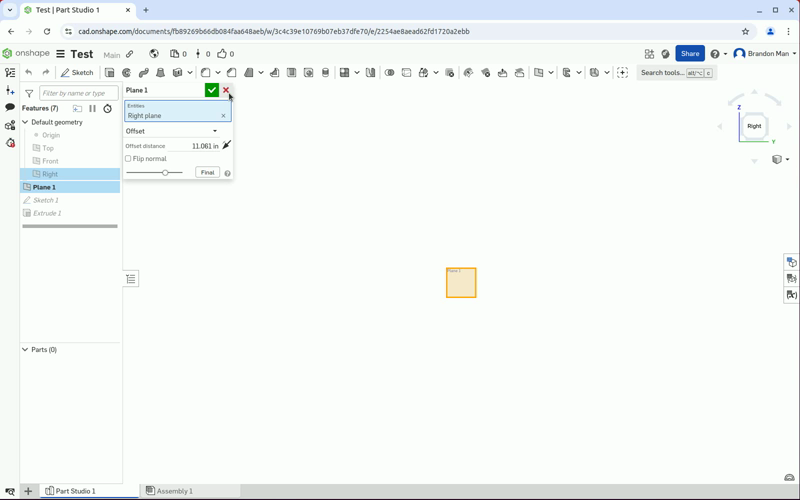
click(229, 92)
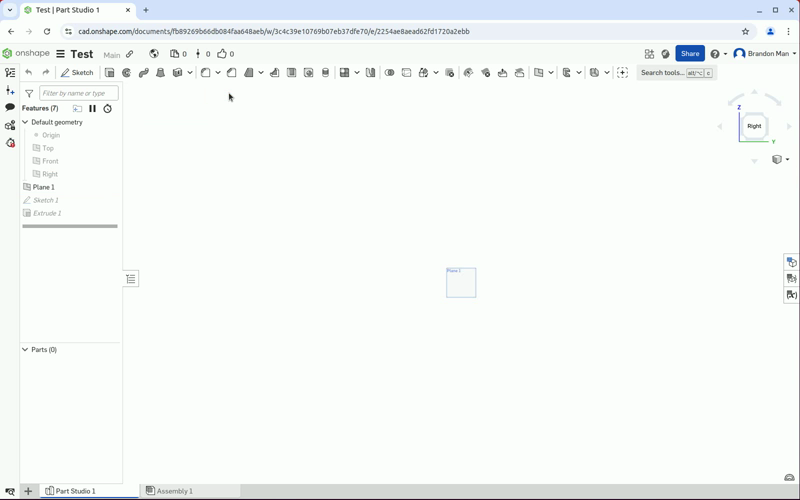
key(shift+s)
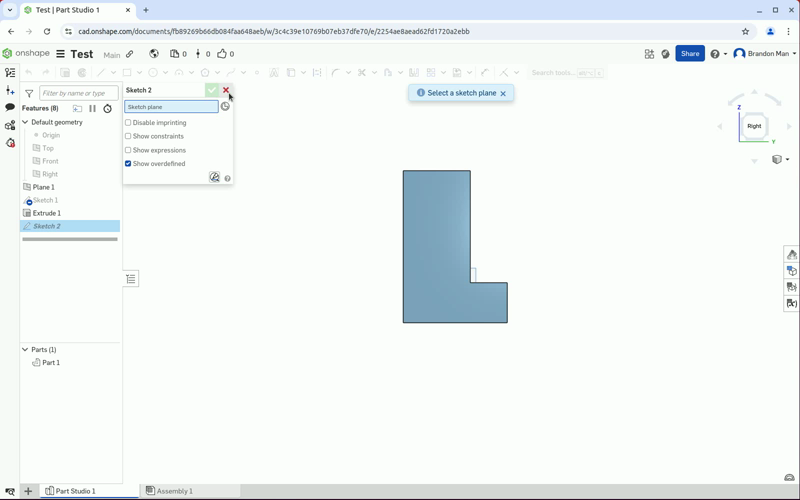
mouse_move(73, 189)
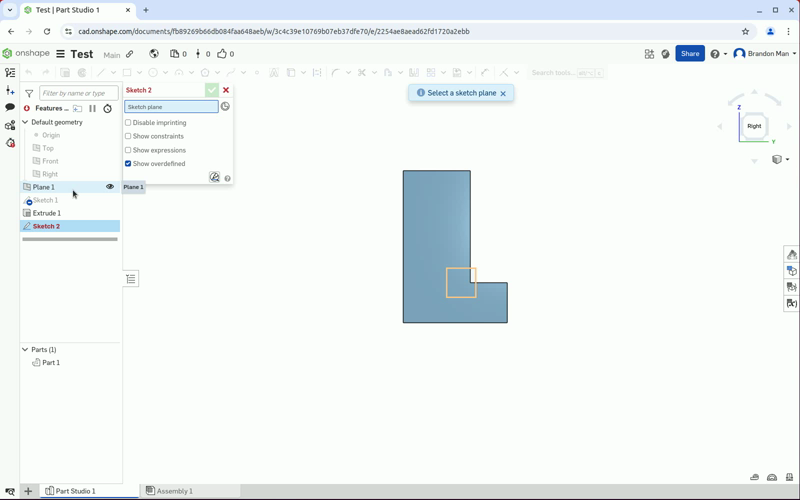
click(73, 189)
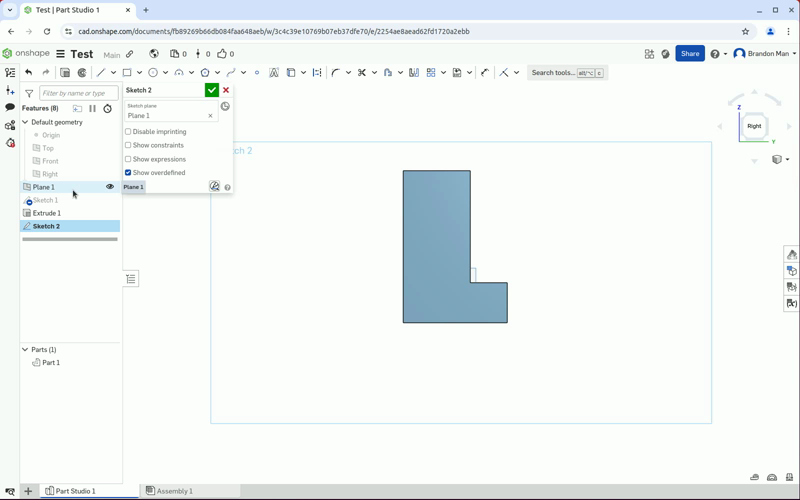
mouse_move(73, 352)
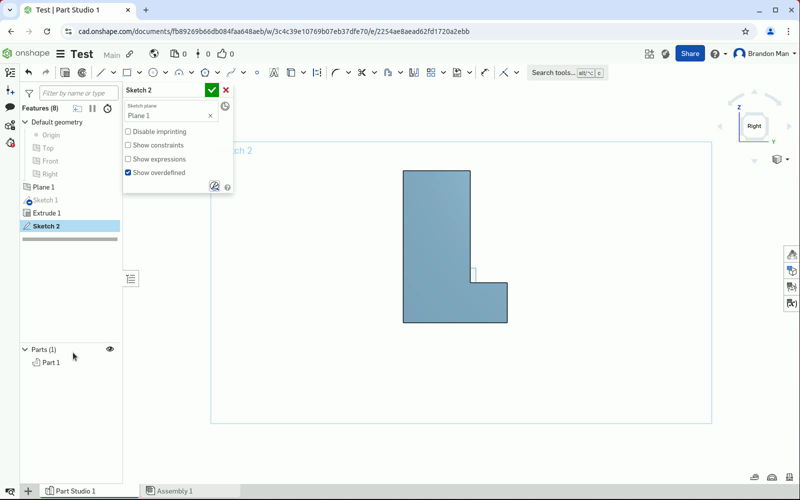
key(y)
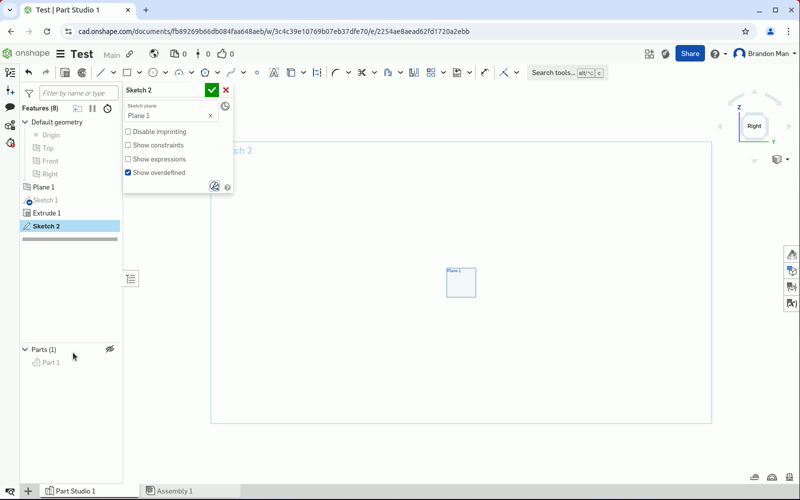
key(l)
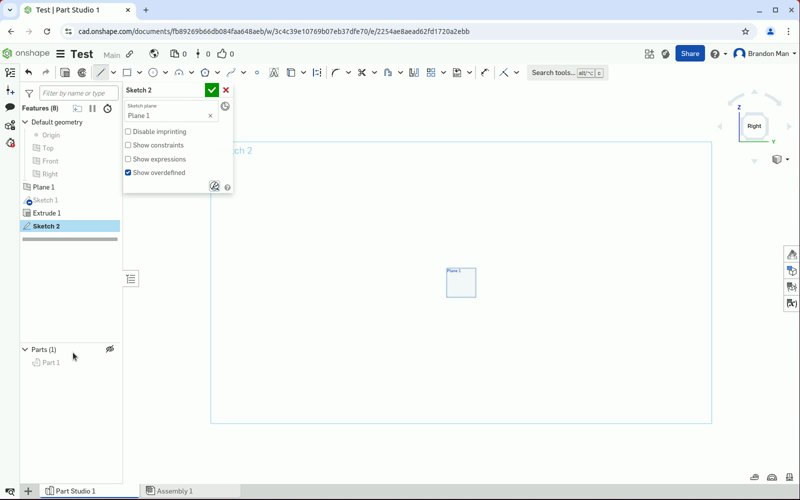
key_down(shift)
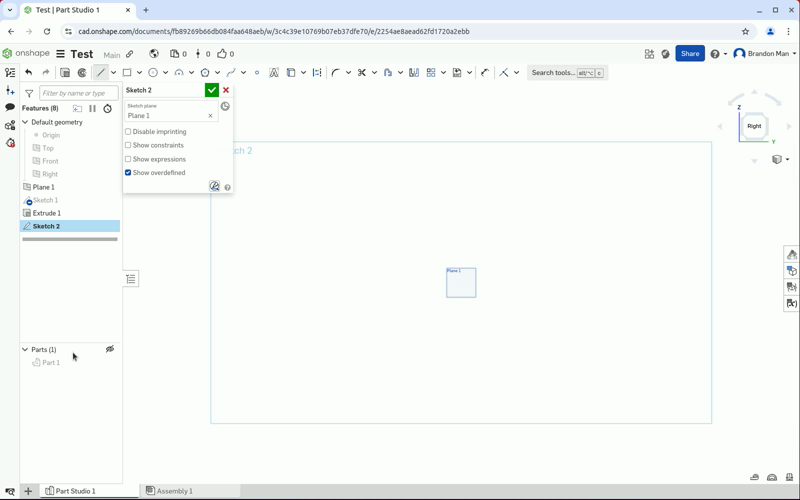
mouse_move(461, 172)
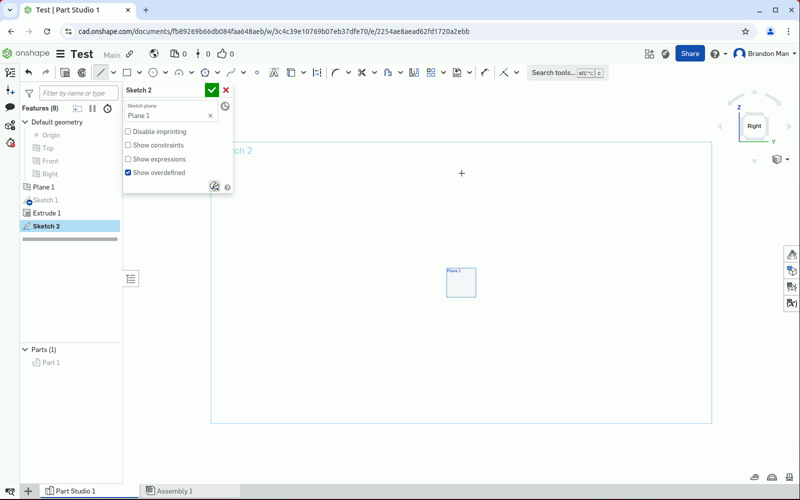
click(461, 172)
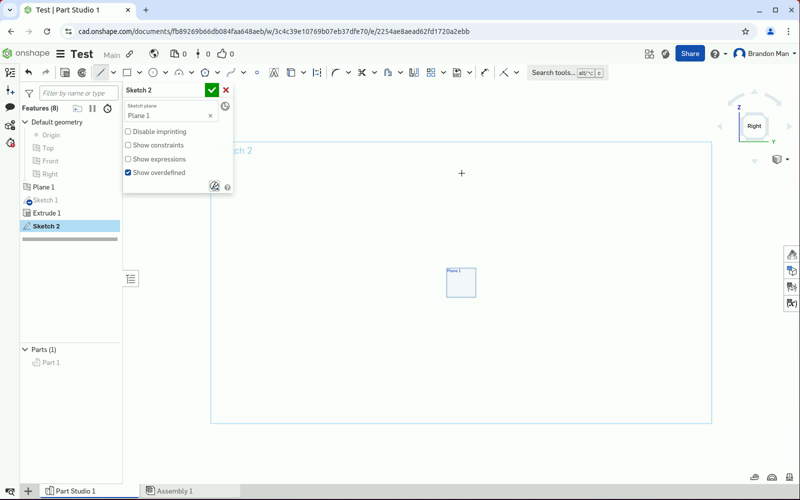
key_up(shift)
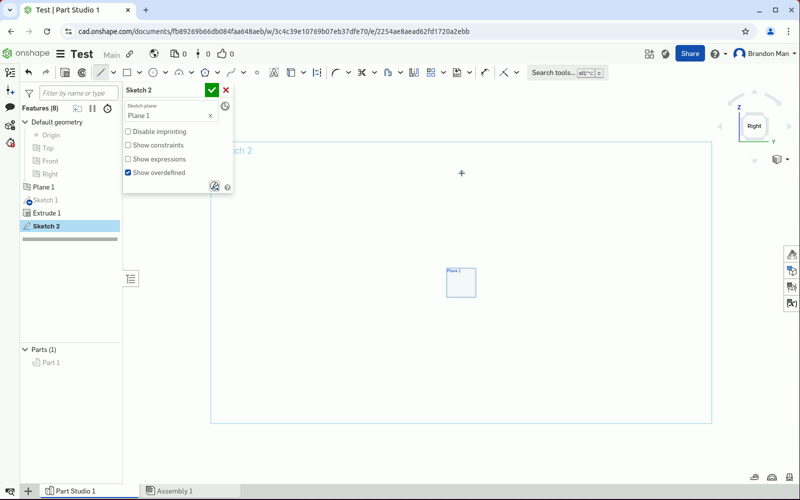
key_down(shift)
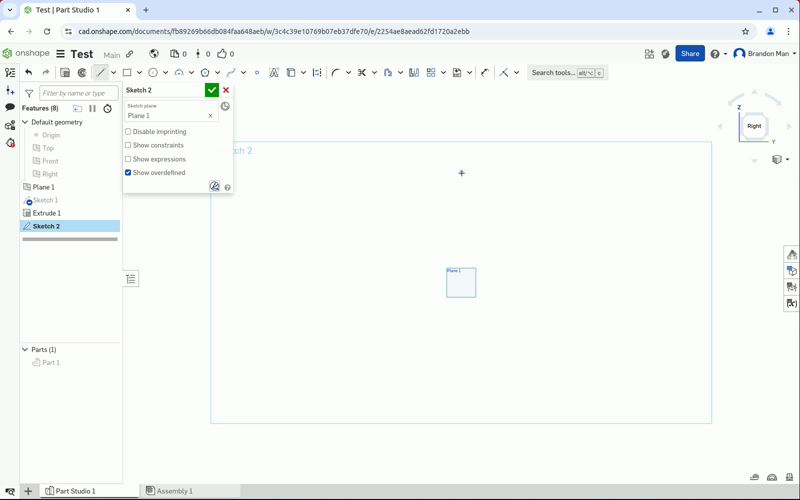
mouse_move(492, 172)
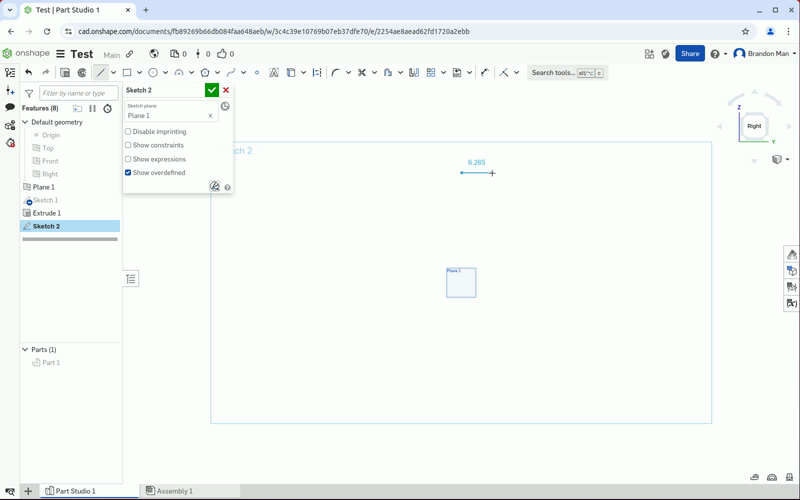
mouse_move(468, 172)
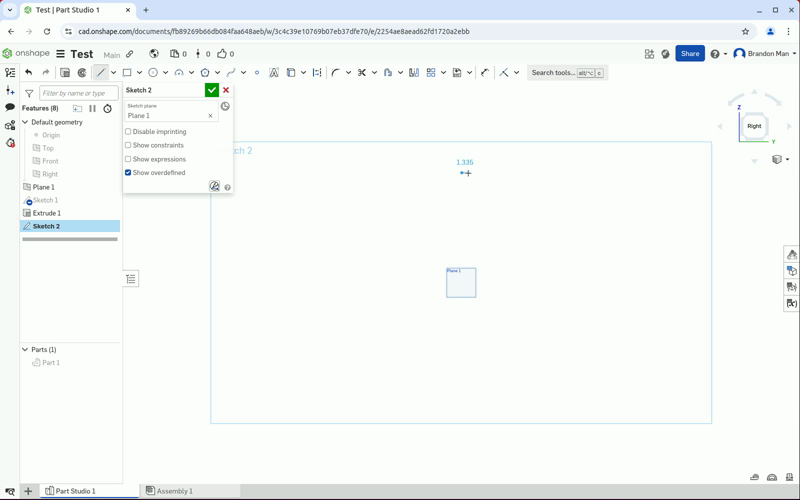
scroll(6)
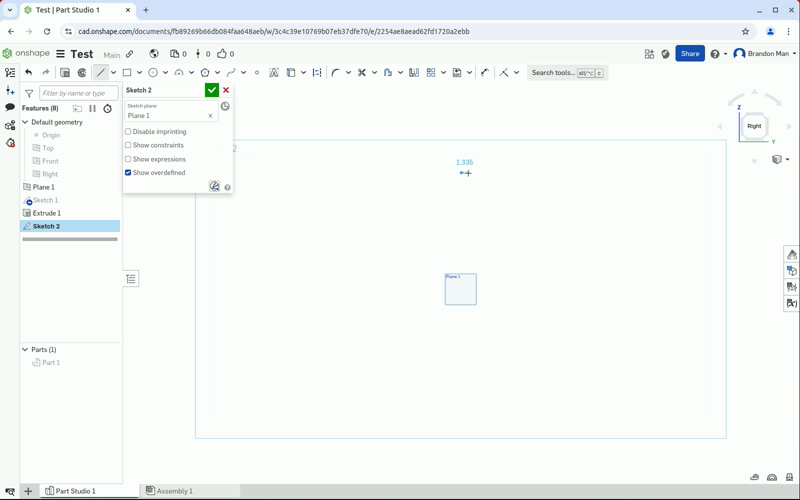
scroll(6)
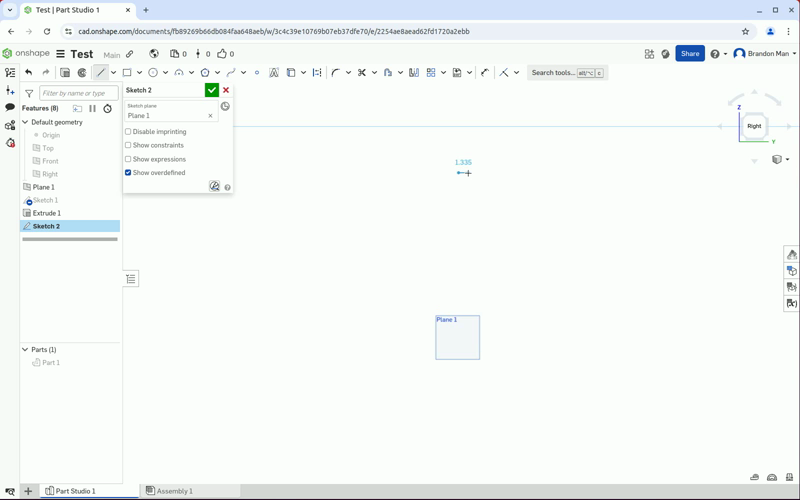
scroll(6)
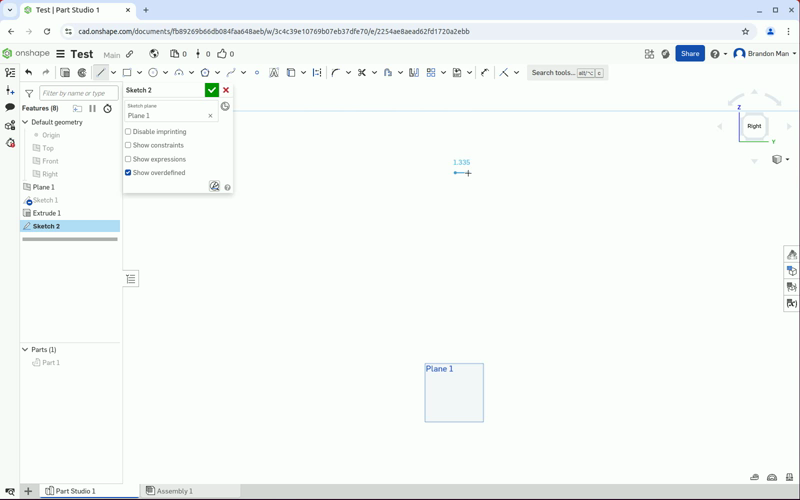
scroll(6)
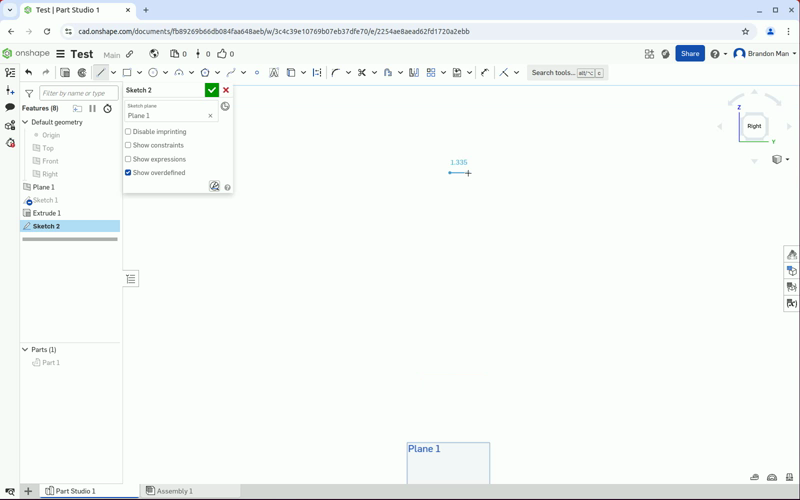
scroll(6)
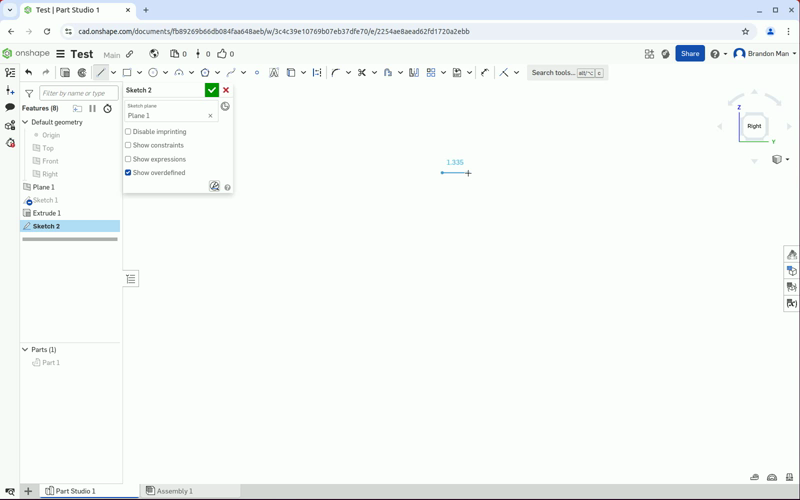
scroll(6)
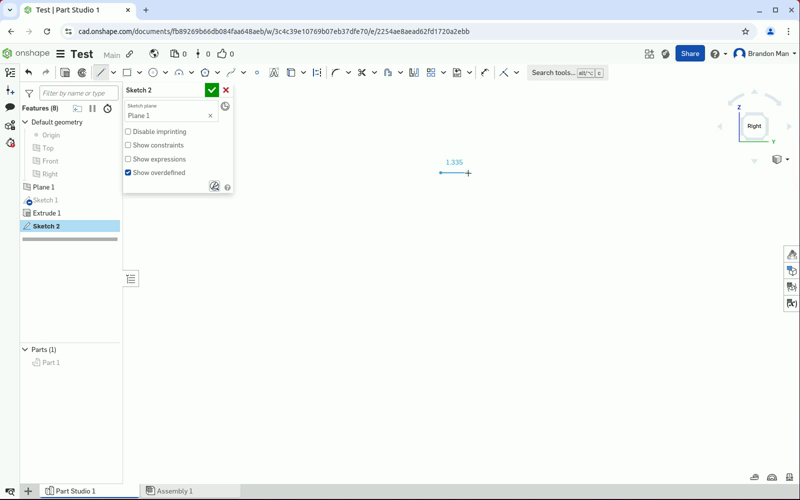
scroll(6)
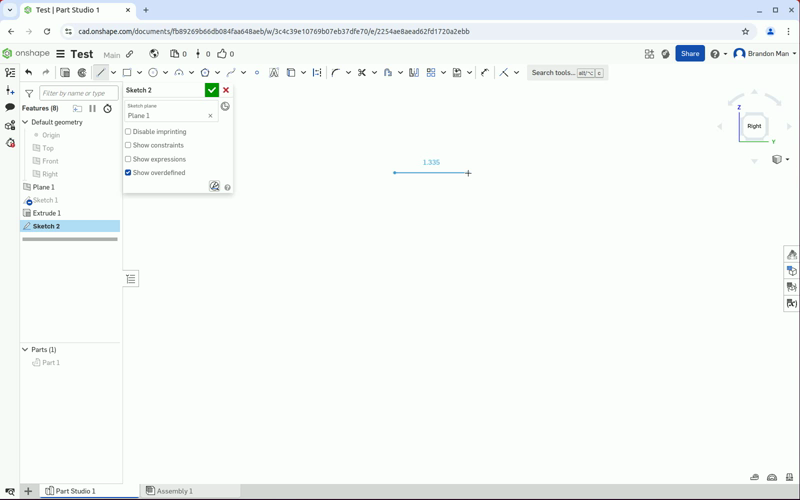
click(468, 172)
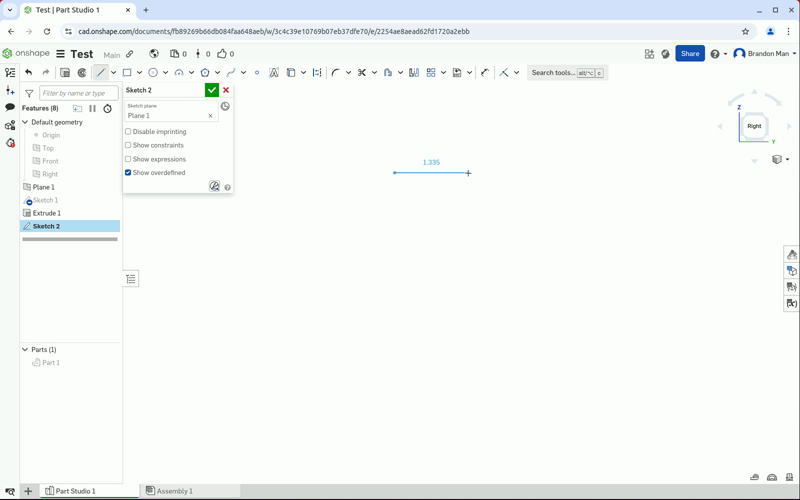
scroll(-6)
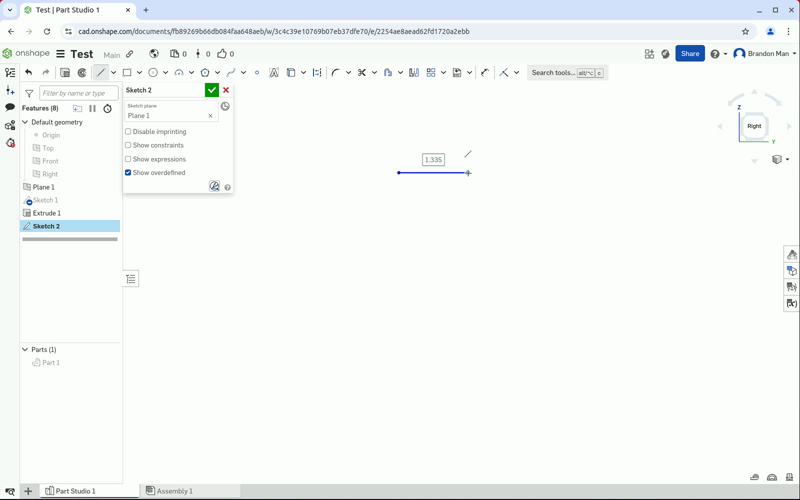
scroll(-6)
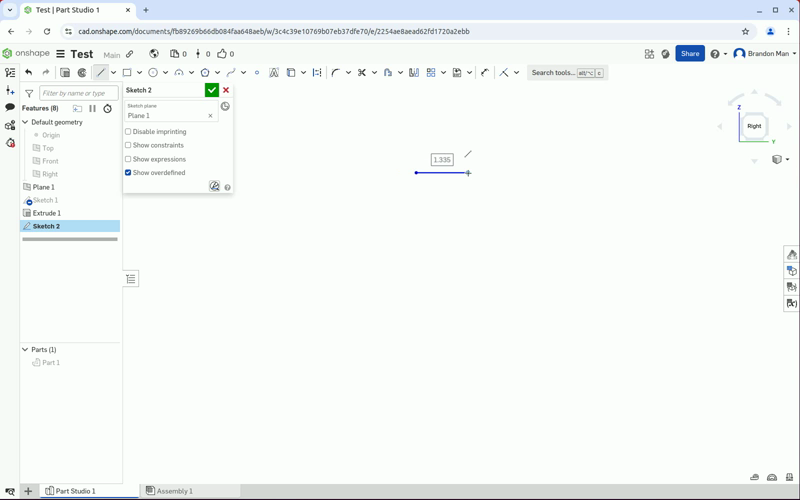
scroll(-6)
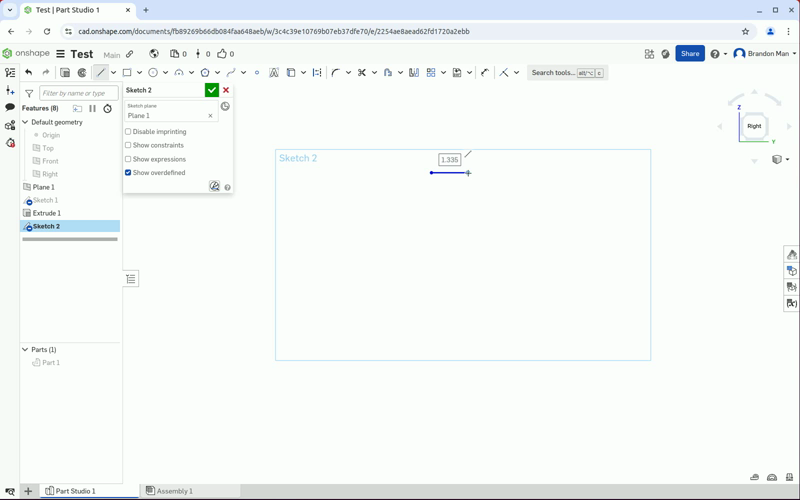
scroll(-6)
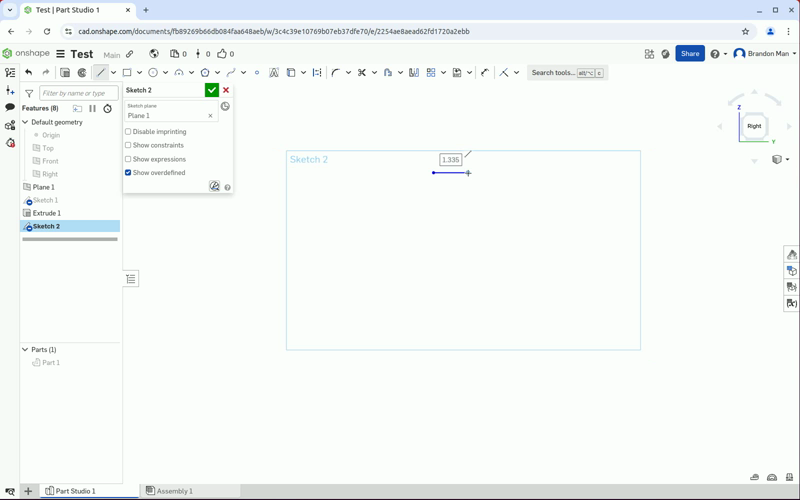
scroll(-6)
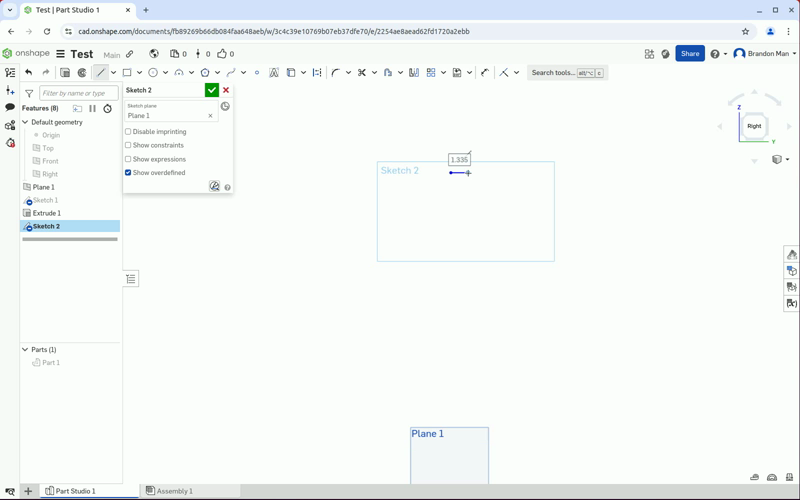
scroll(-6)
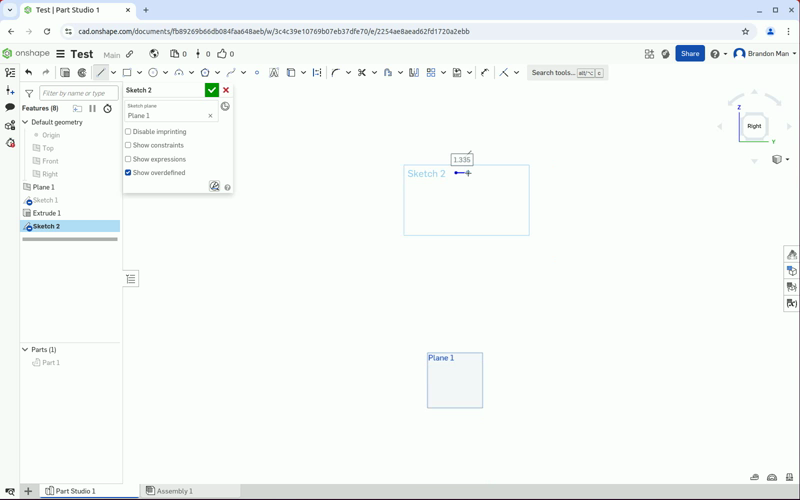
scroll(-6)
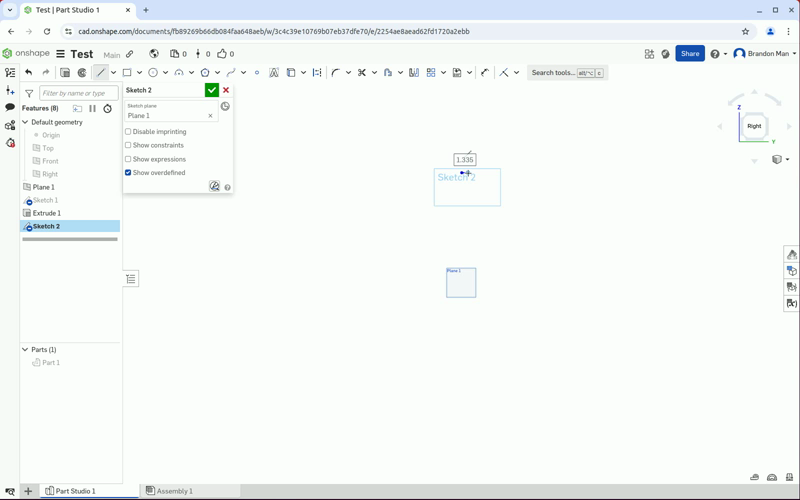
key_up(shift)
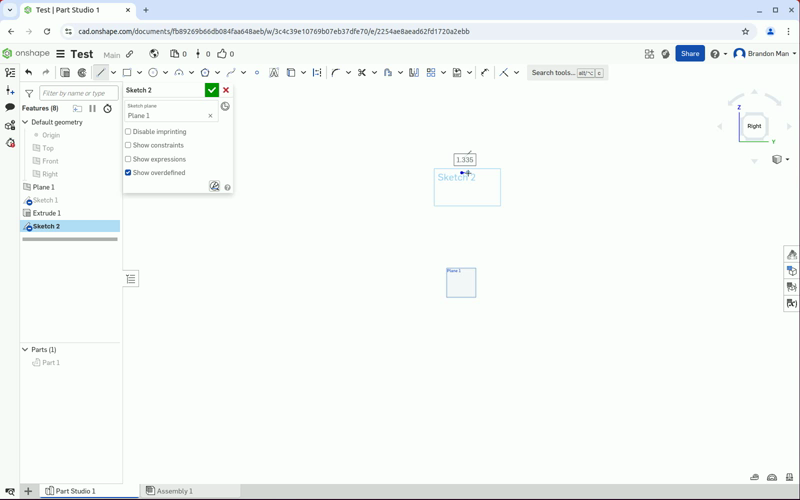
key_down(shift)
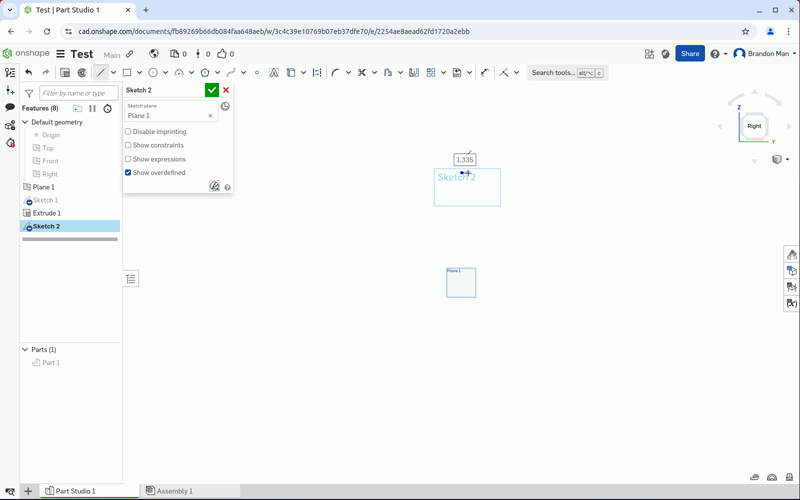
mouse_move(498, 172)
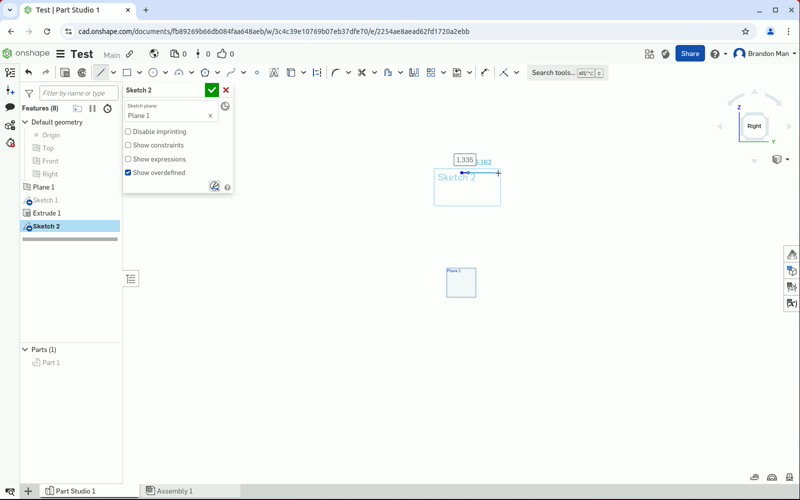
mouse_move(468, 180)
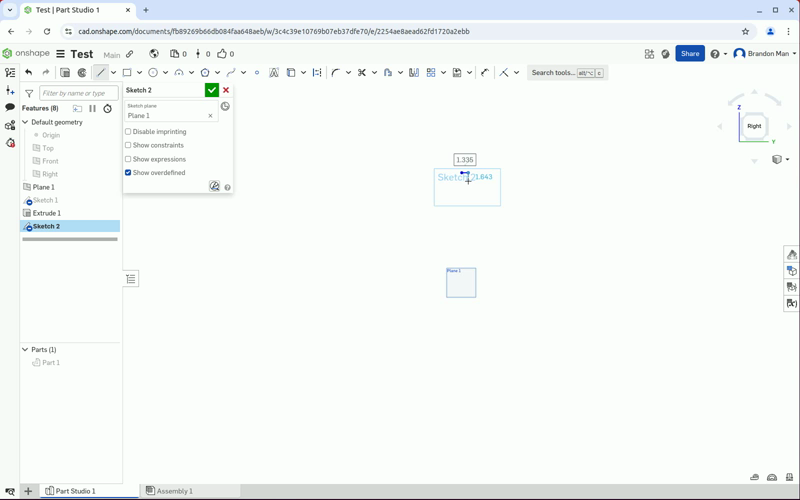
click(468, 180)
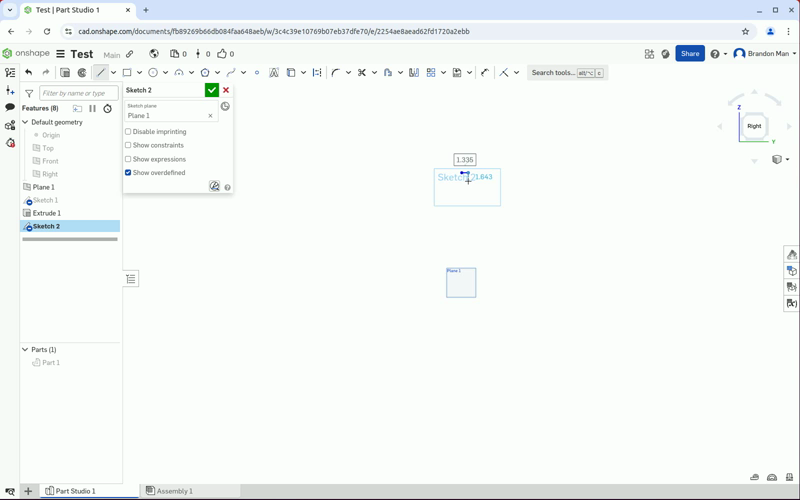
key_up(shift)
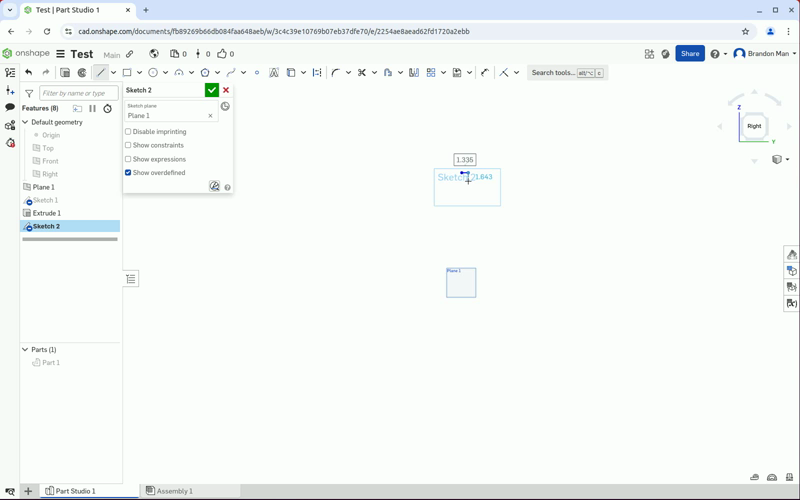
key_down(shift)
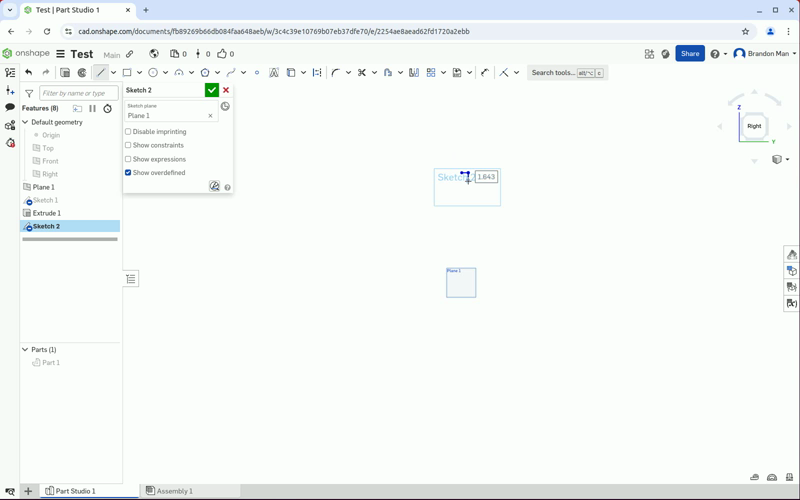
mouse_move(498, 180)
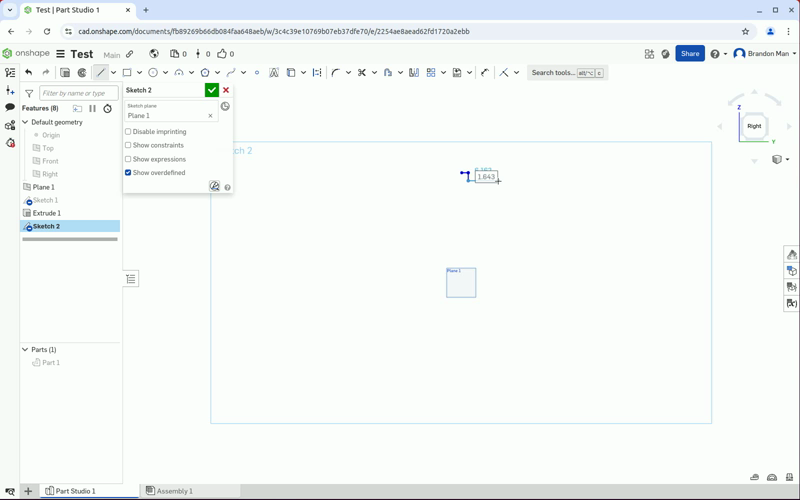
mouse_move(471, 180)
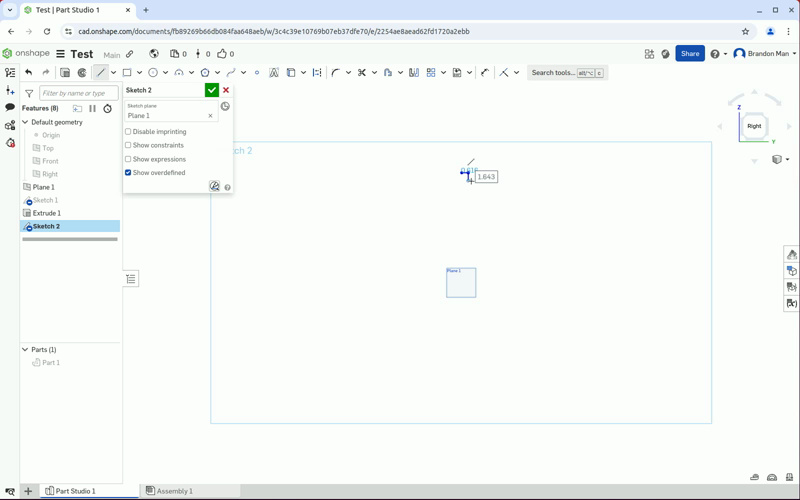
scroll(6)
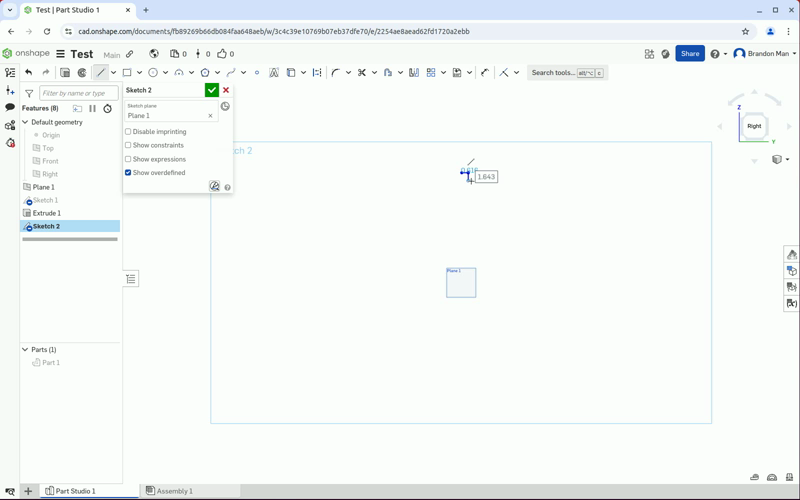
scroll(6)
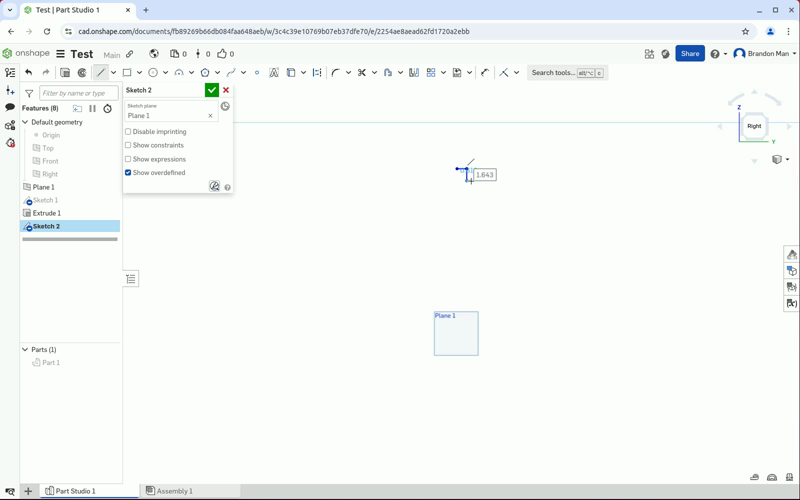
scroll(6)
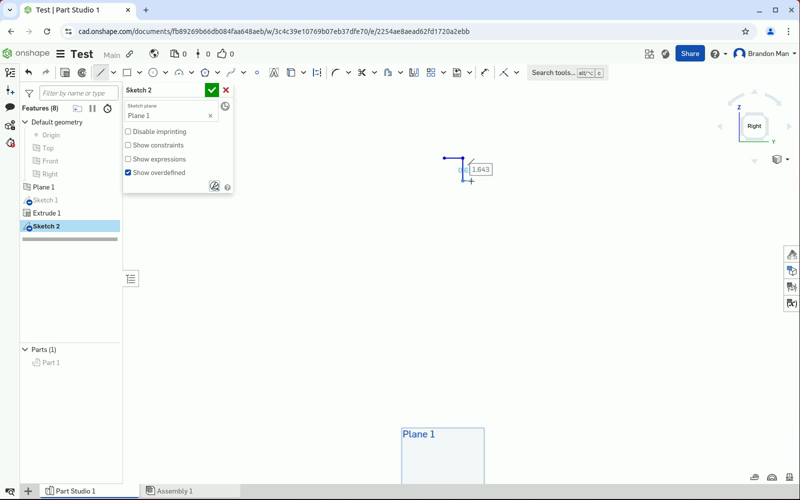
scroll(6)
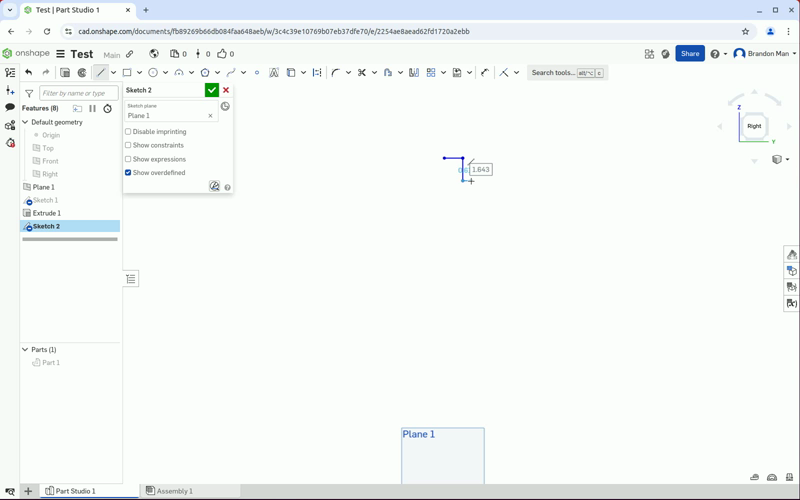
scroll(6)
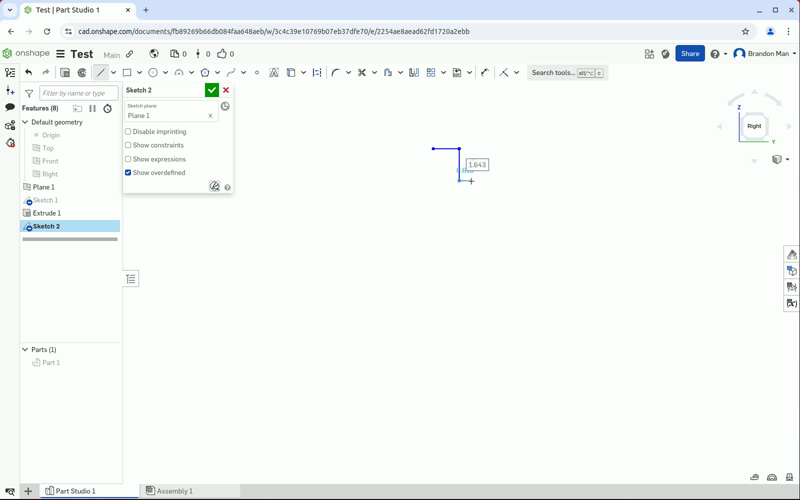
scroll(6)
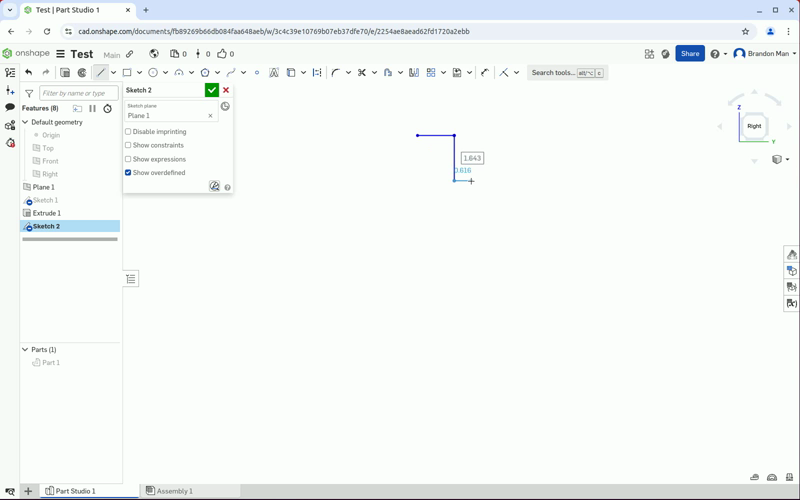
scroll(6)
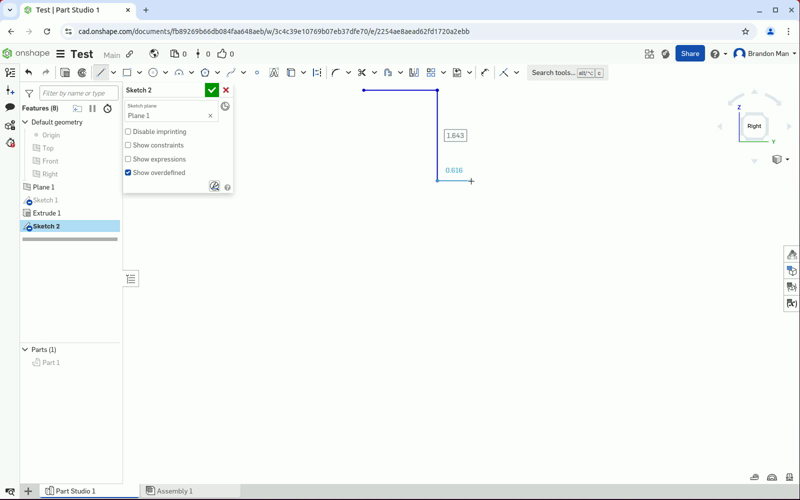
click(471, 180)
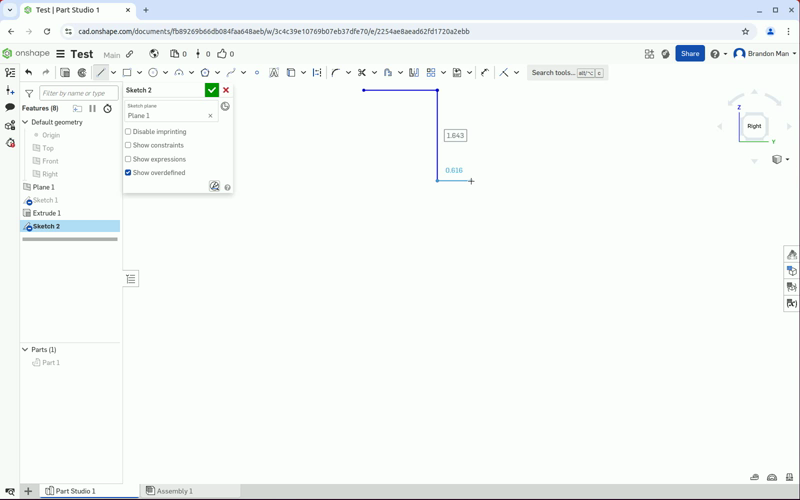
scroll(-6)
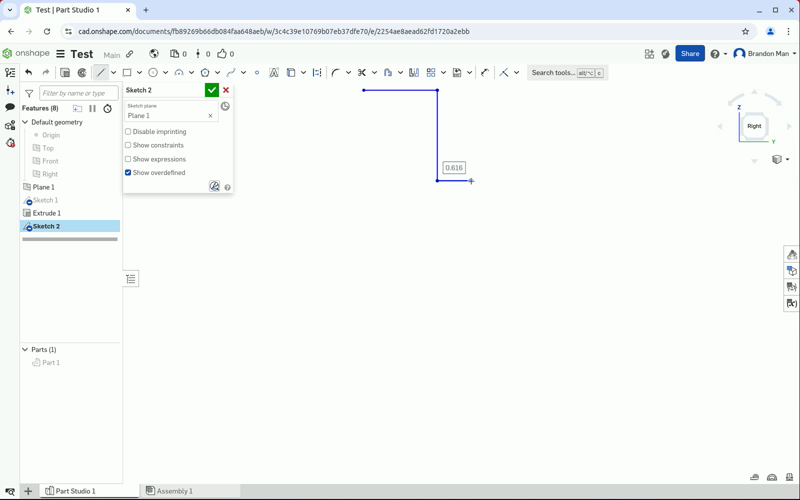
scroll(-6)
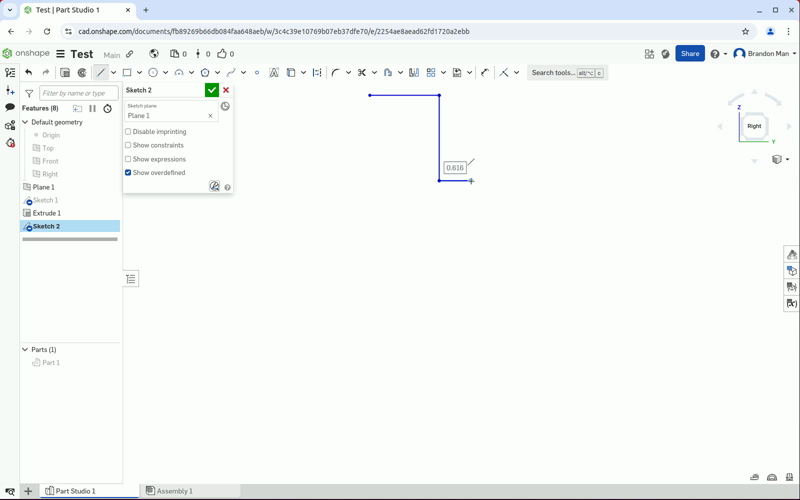
scroll(-6)
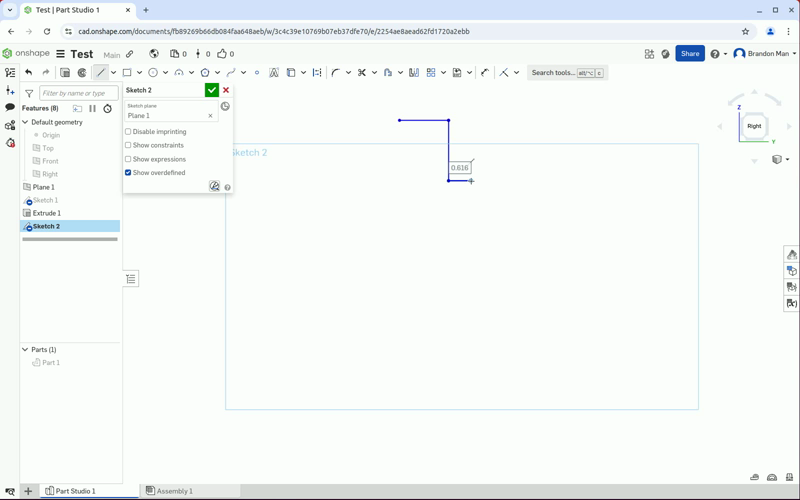
scroll(-6)
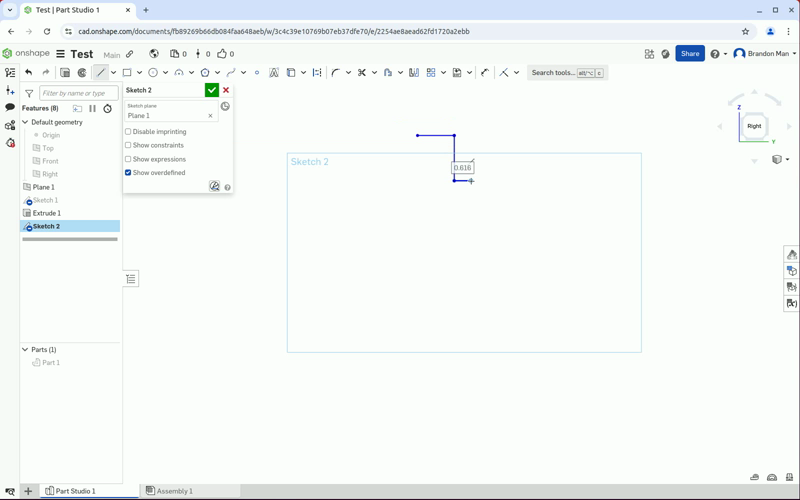
scroll(-6)
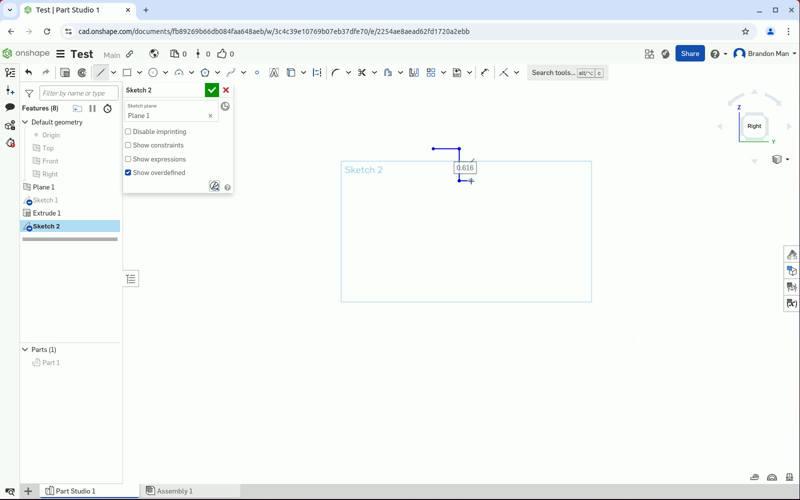
scroll(-6)
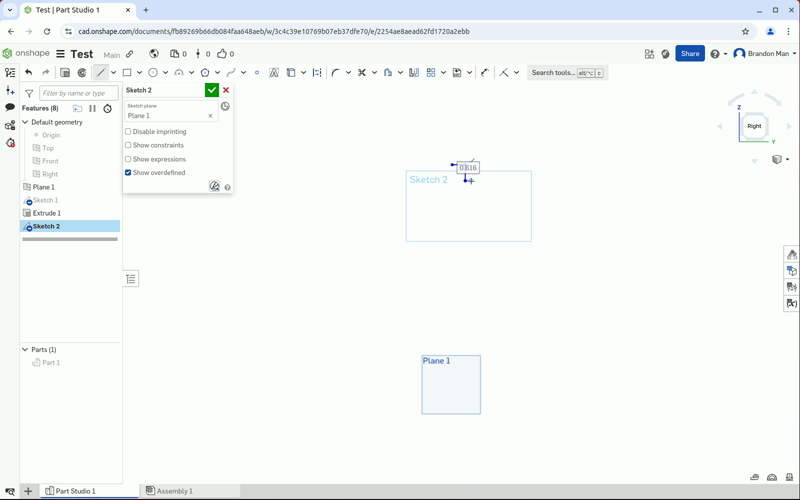
scroll(-6)
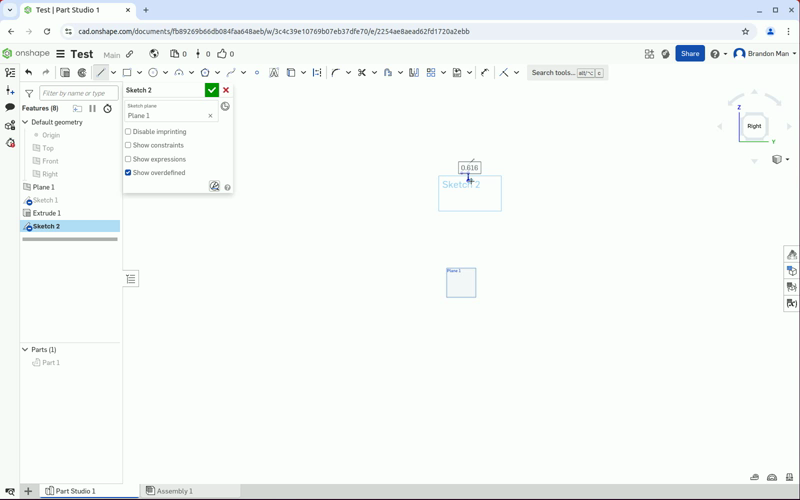
key_up(shift)
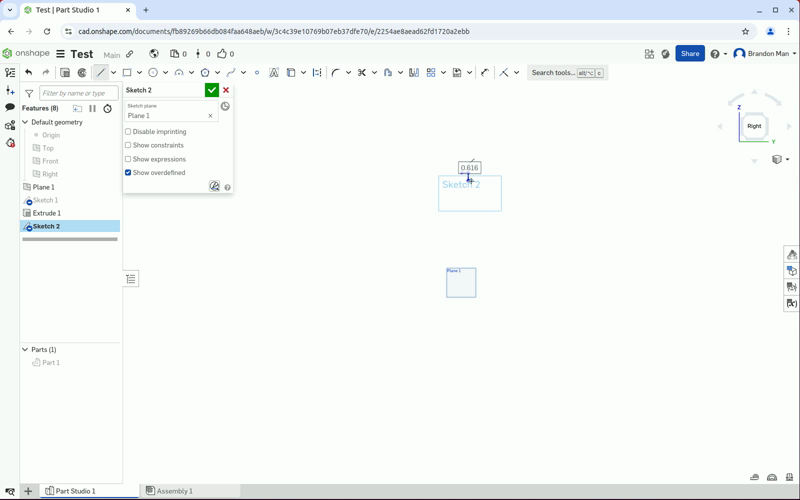
key_down(shift)
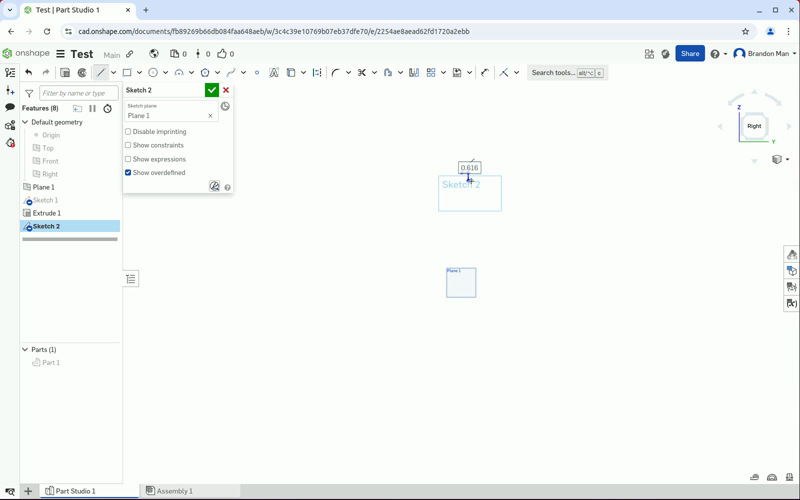
mouse_move(501, 180)
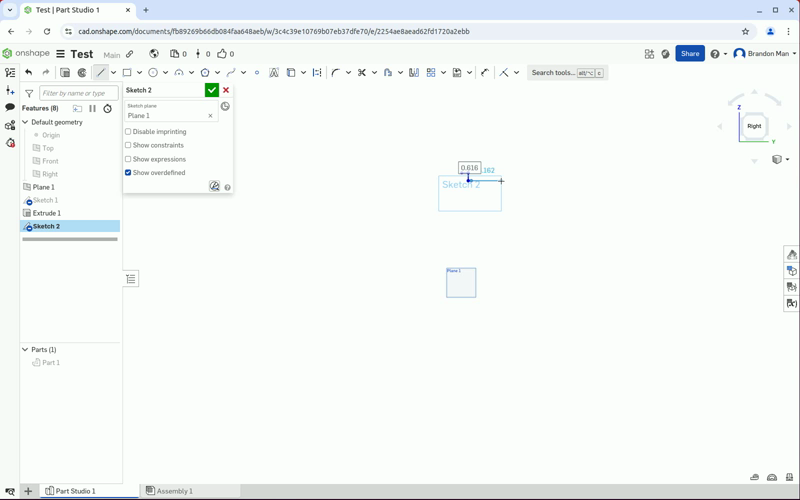
mouse_move(471, 170)
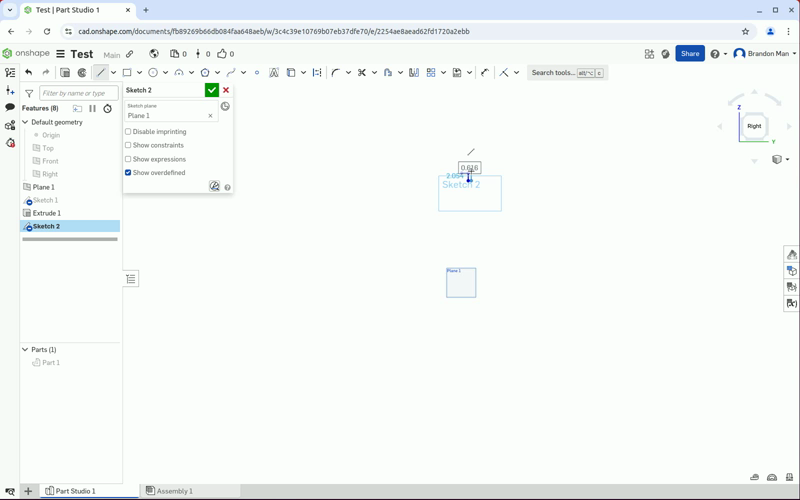
scroll(6)
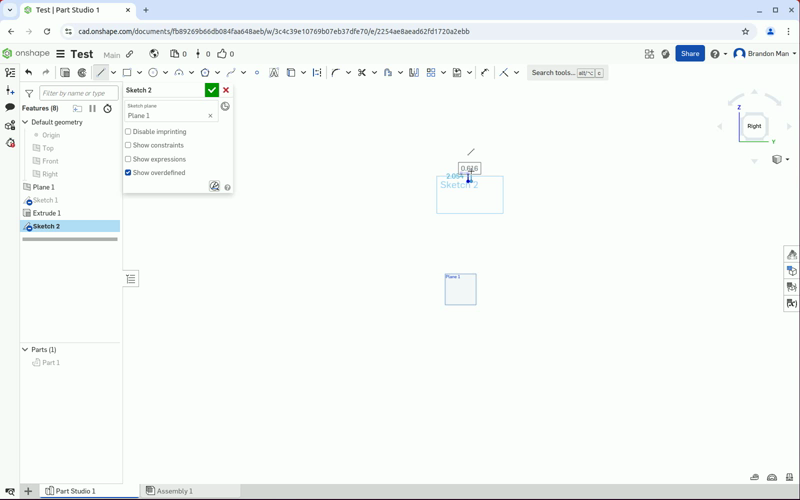
scroll(6)
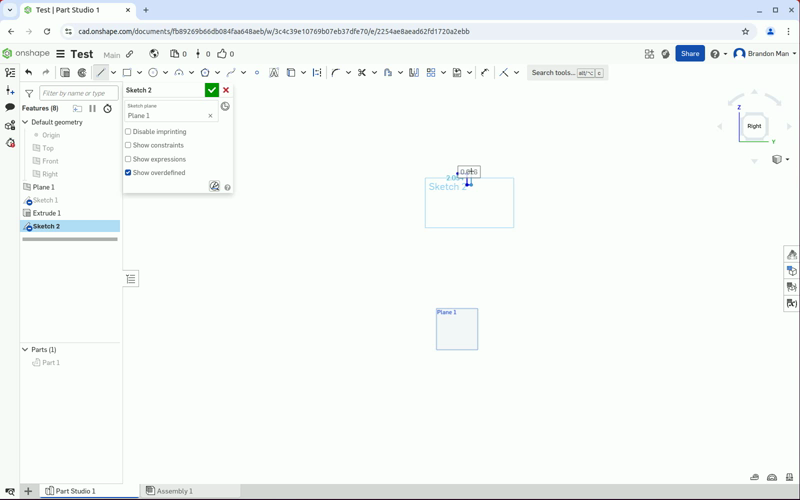
scroll(6)
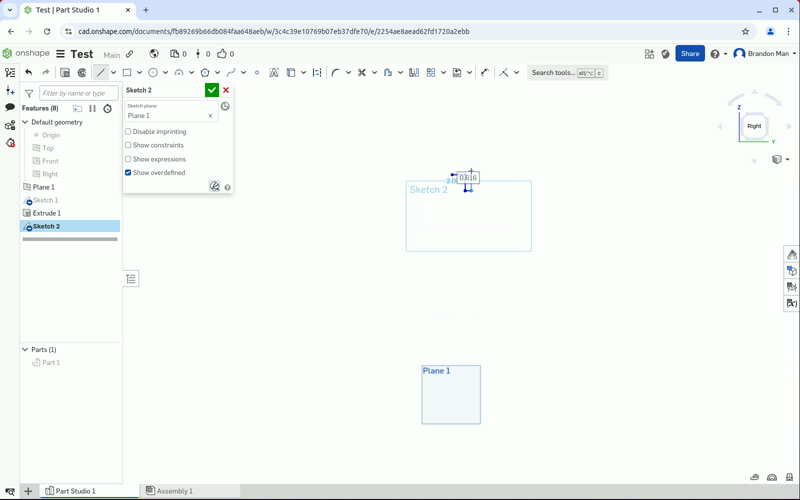
scroll(6)
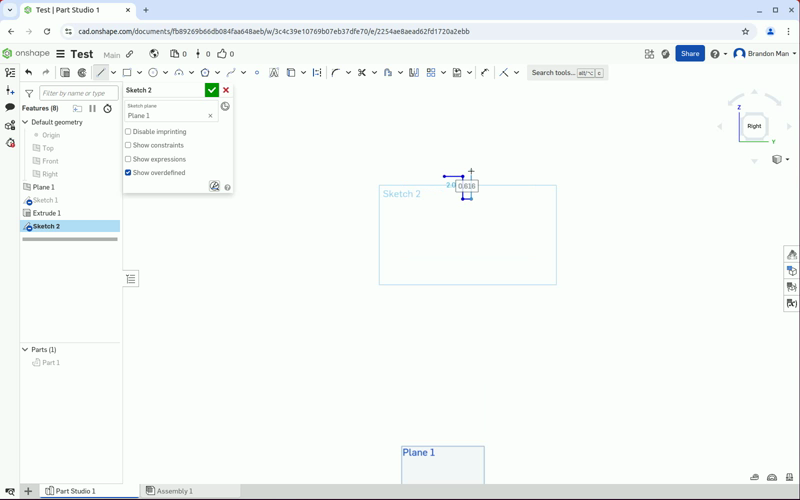
scroll(6)
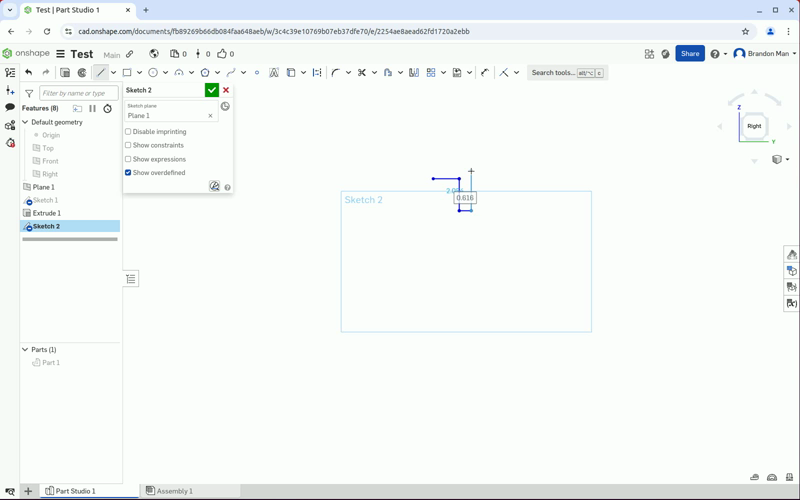
scroll(6)
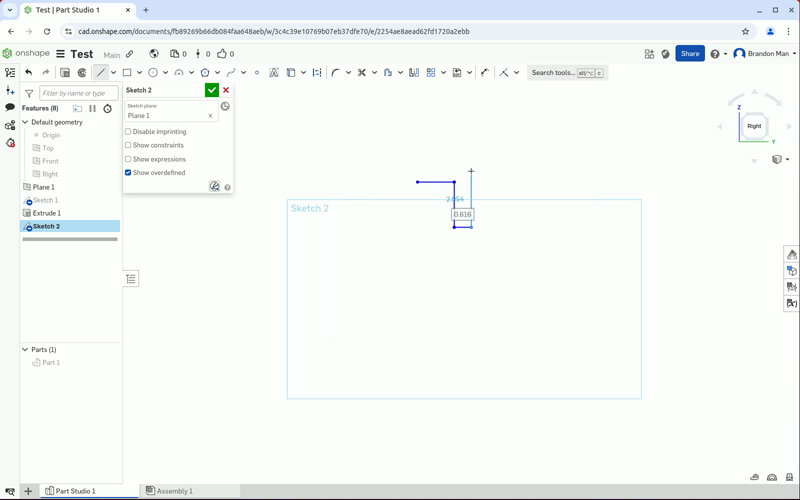
scroll(6)
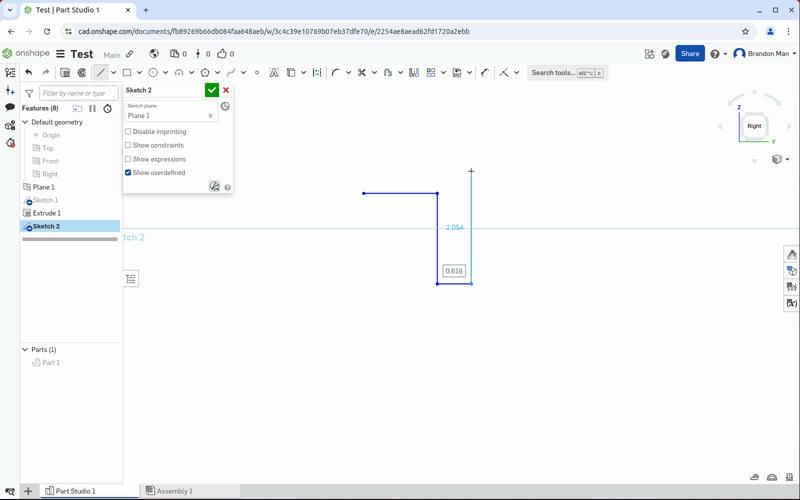
click(471, 170)
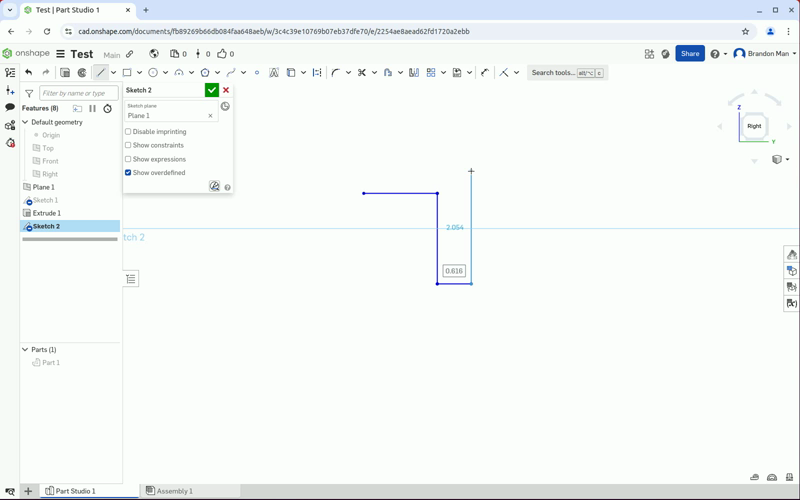
scroll(-6)
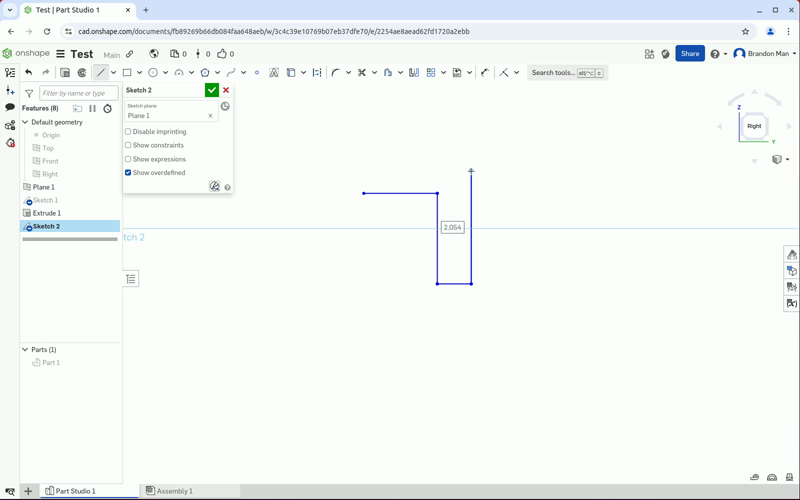
scroll(-6)
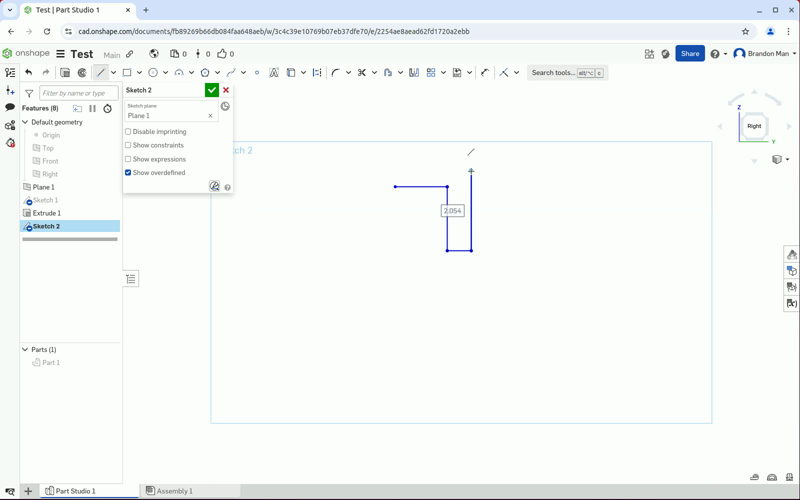
scroll(-6)
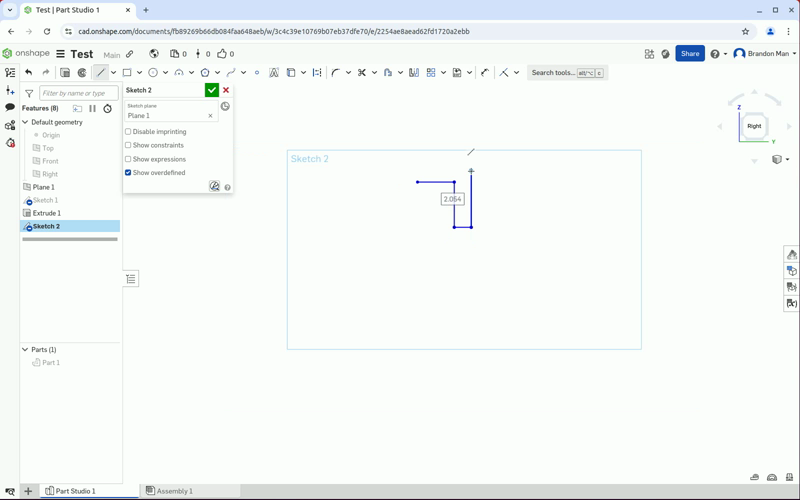
scroll(-6)
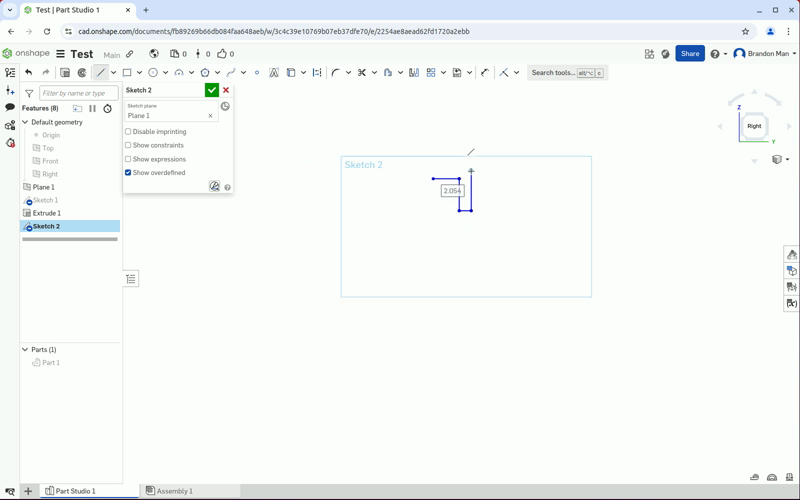
scroll(-6)
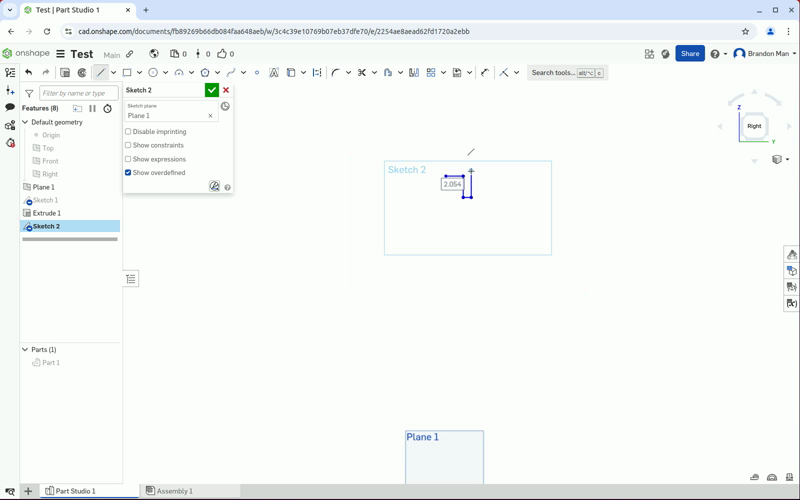
scroll(-6)
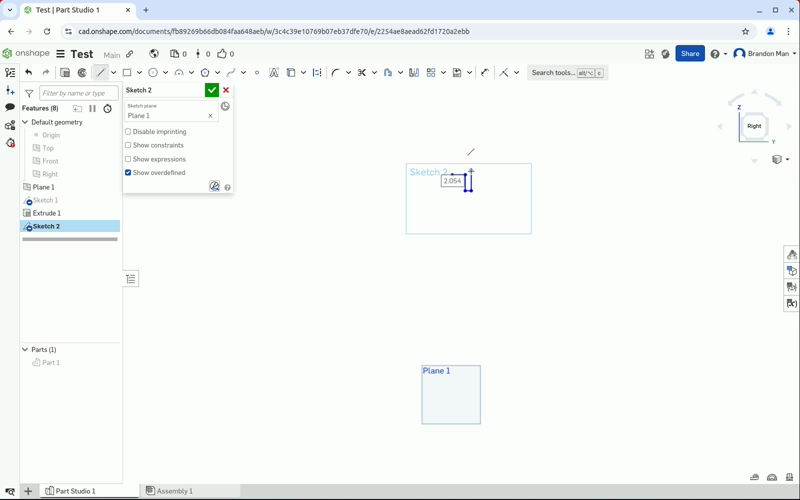
scroll(-6)
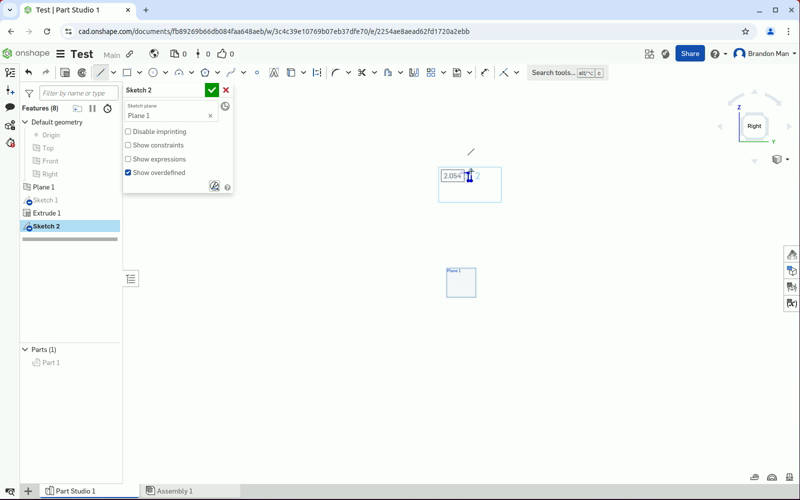
key_up(shift)
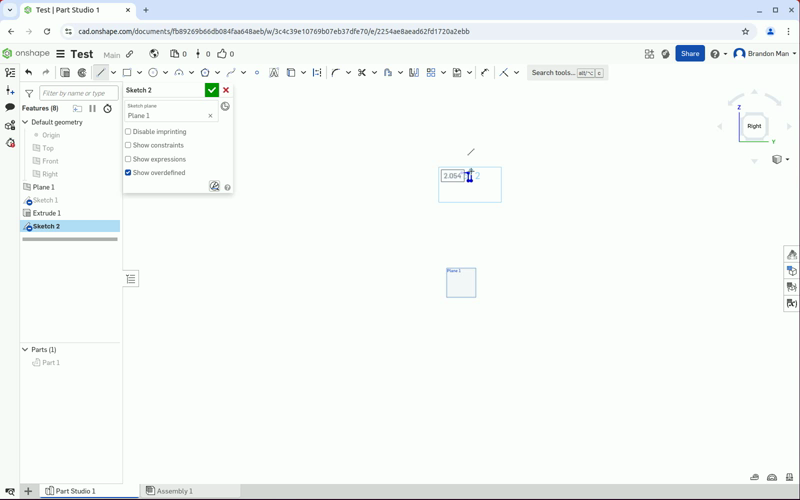
key_down(shift)
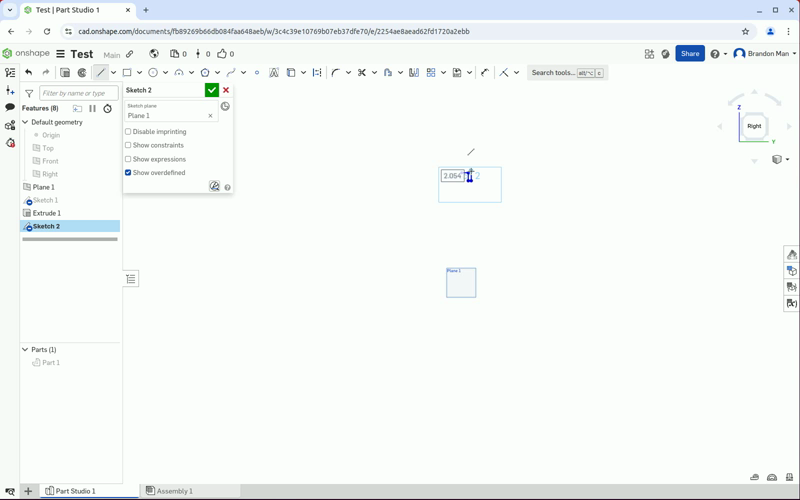
mouse_move(501, 170)
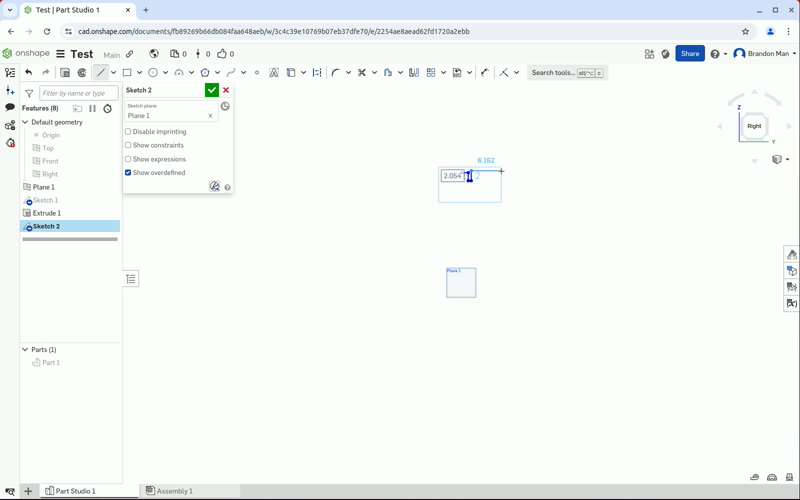
mouse_move(461, 170)
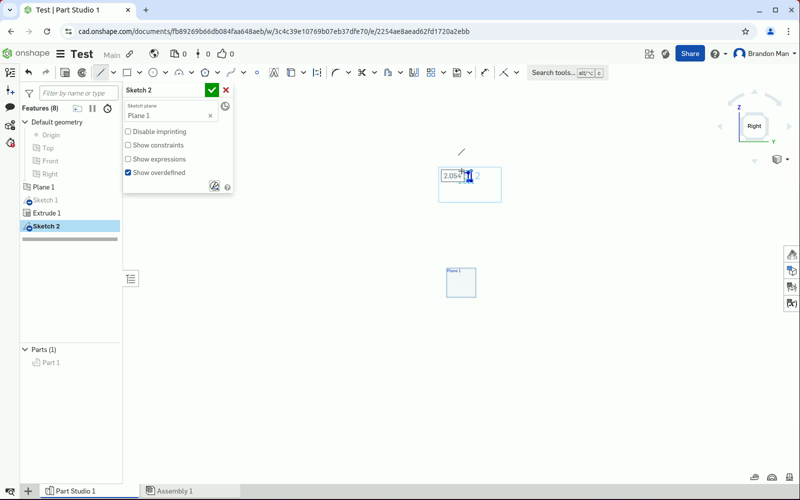
scroll(6)
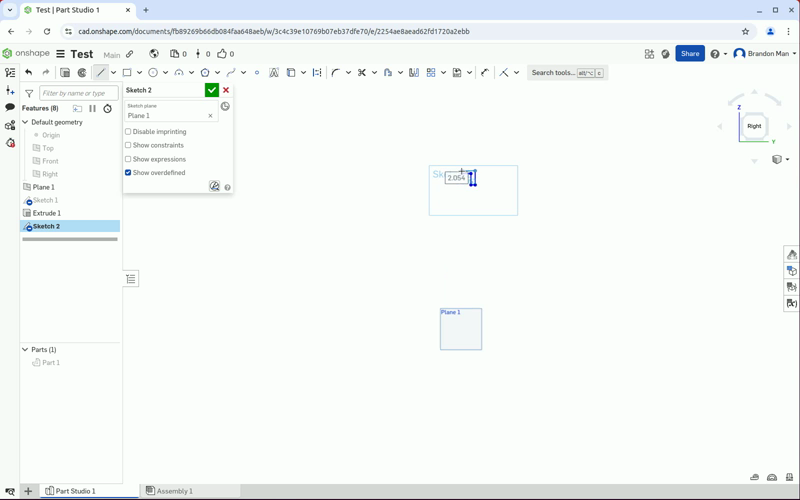
scroll(6)
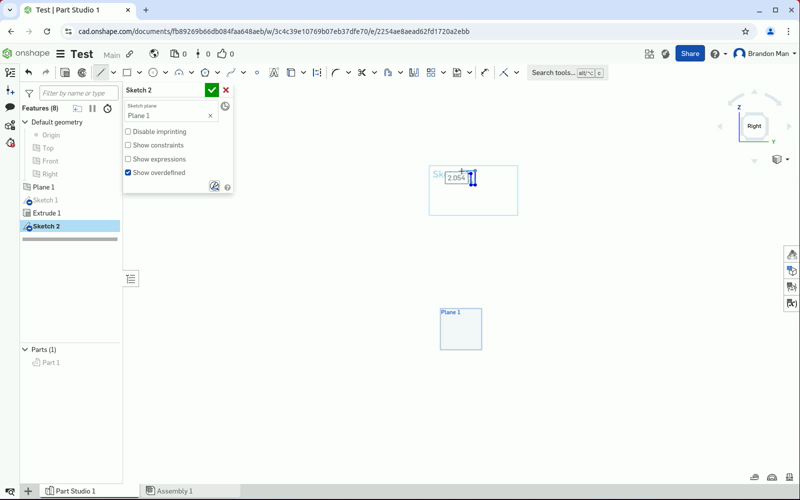
scroll(6)
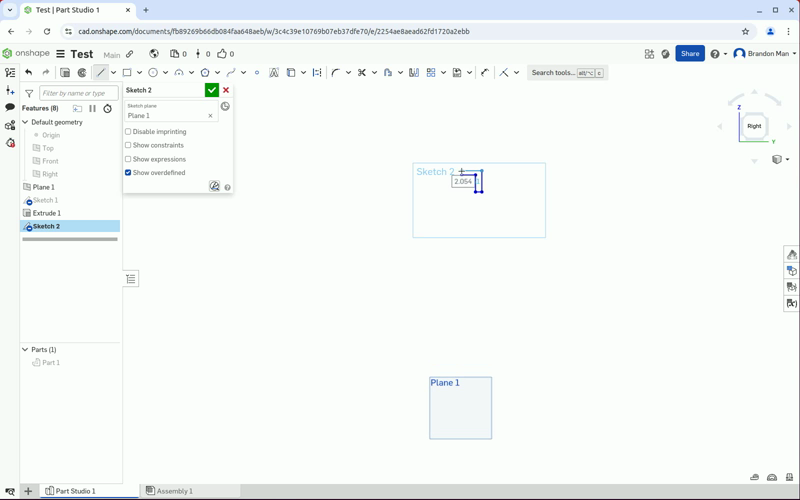
scroll(6)
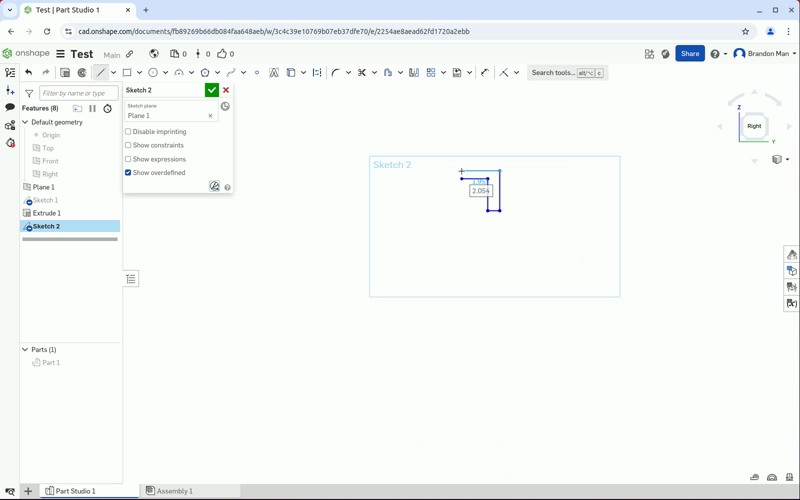
scroll(6)
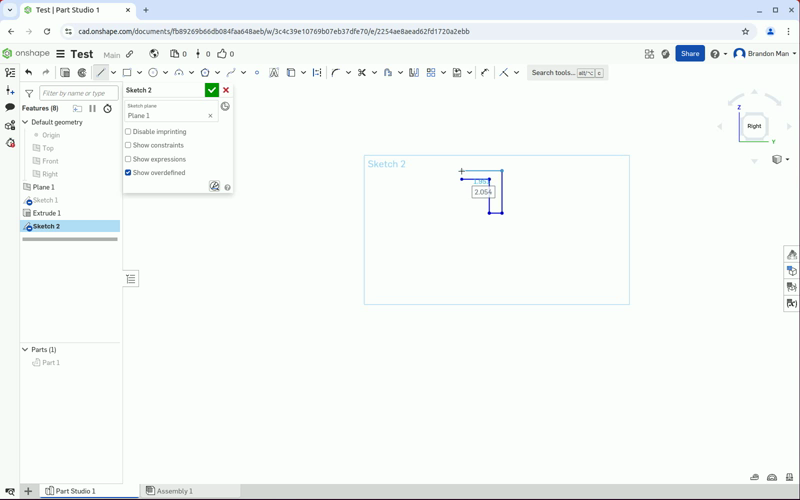
scroll(6)
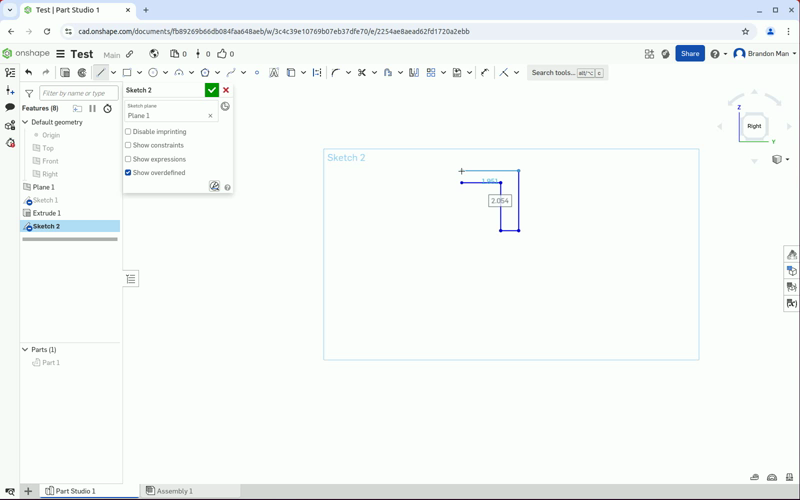
scroll(6)
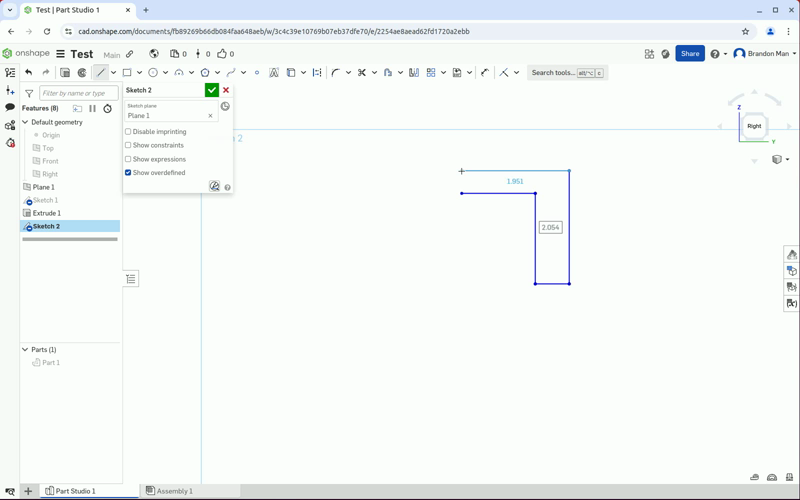
click(461, 170)
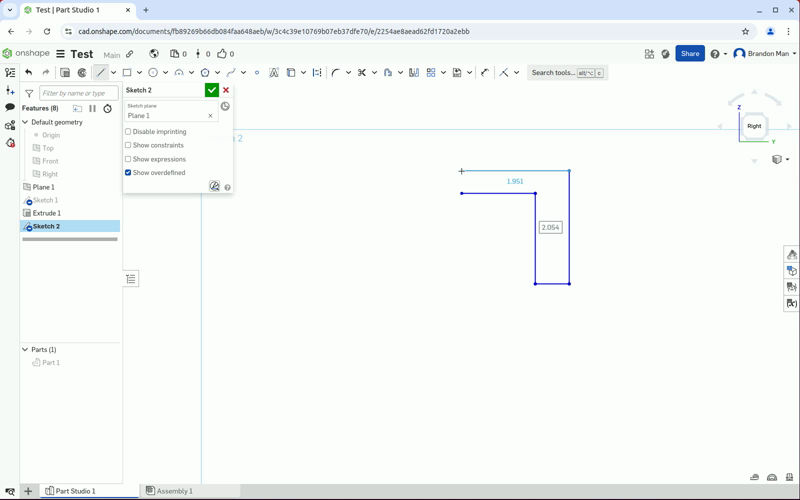
scroll(-6)
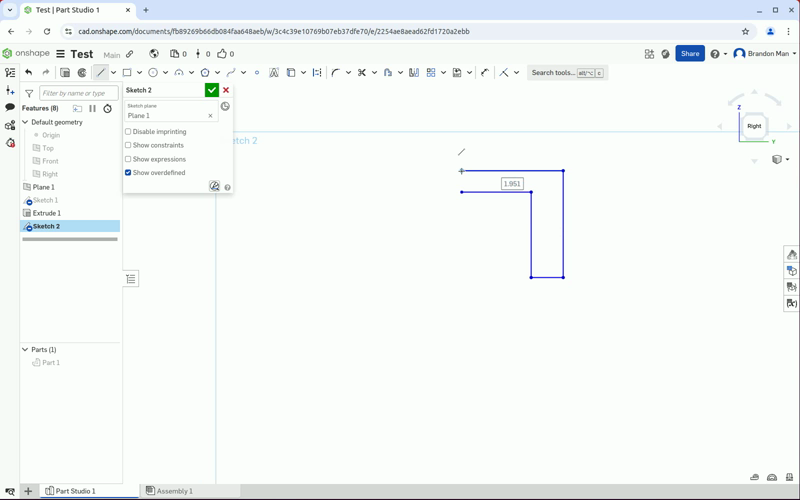
scroll(-6)
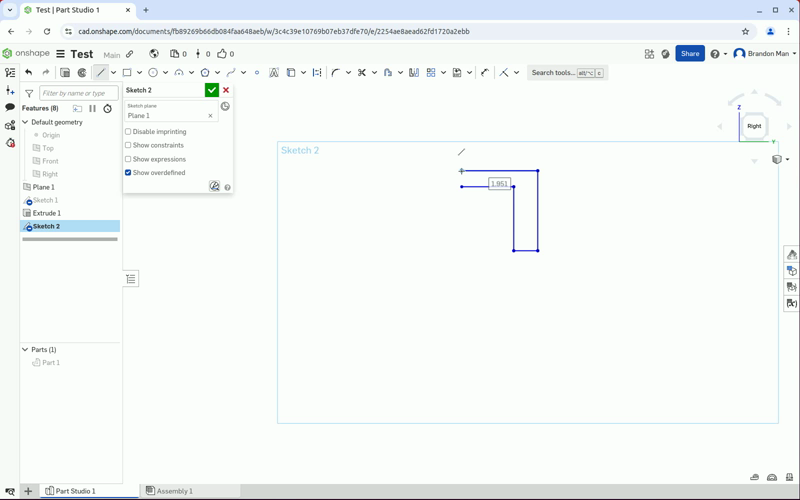
scroll(-6)
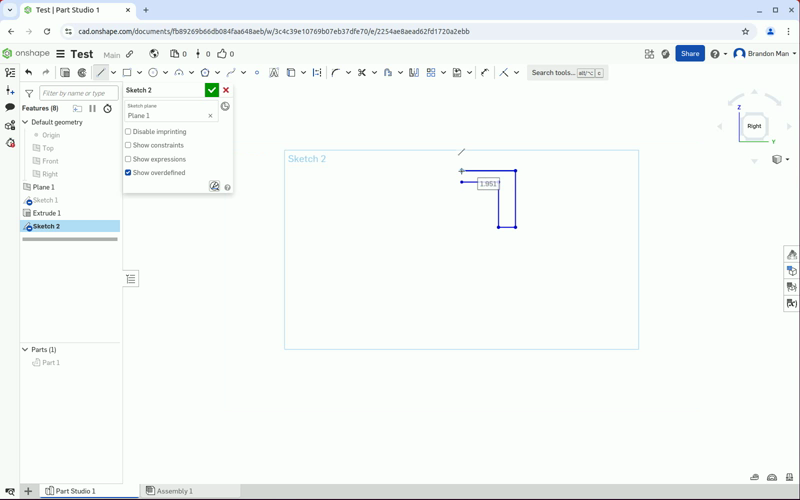
scroll(-6)
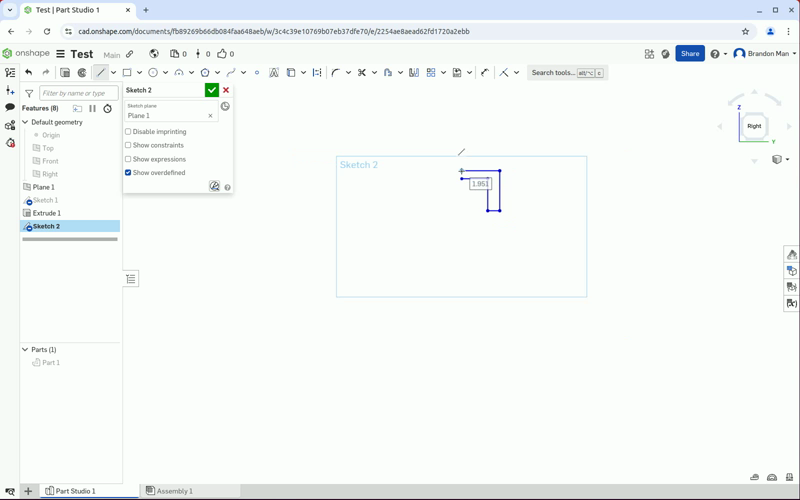
scroll(-6)
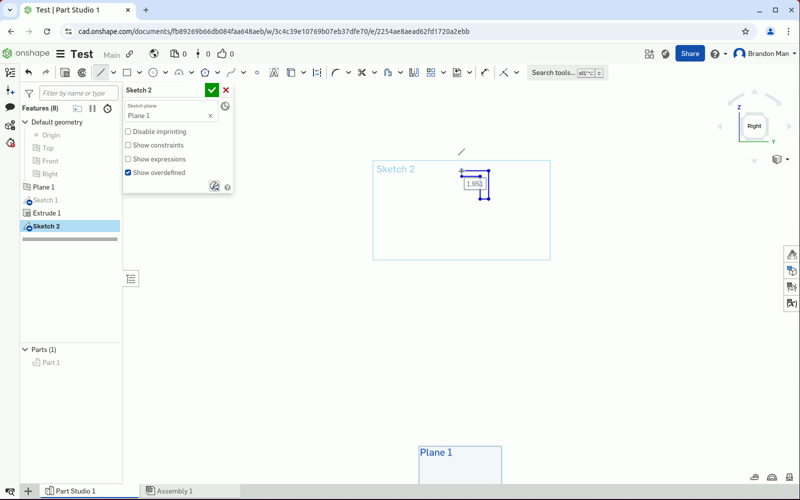
scroll(-6)
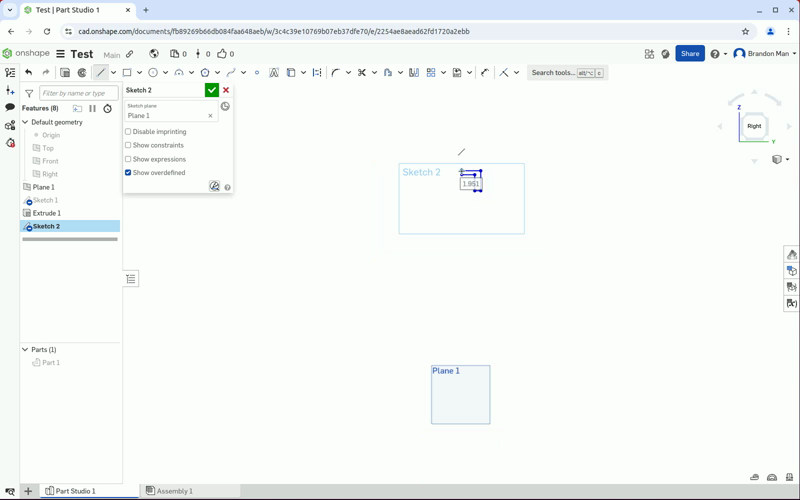
scroll(-6)
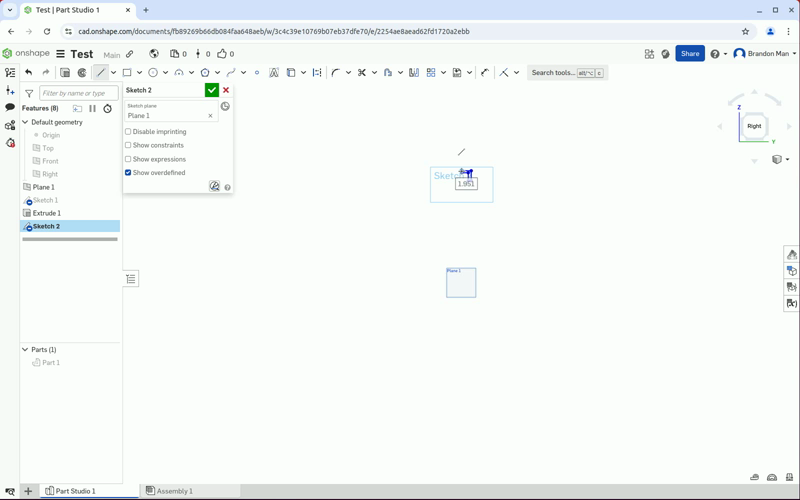
key_up(shift)
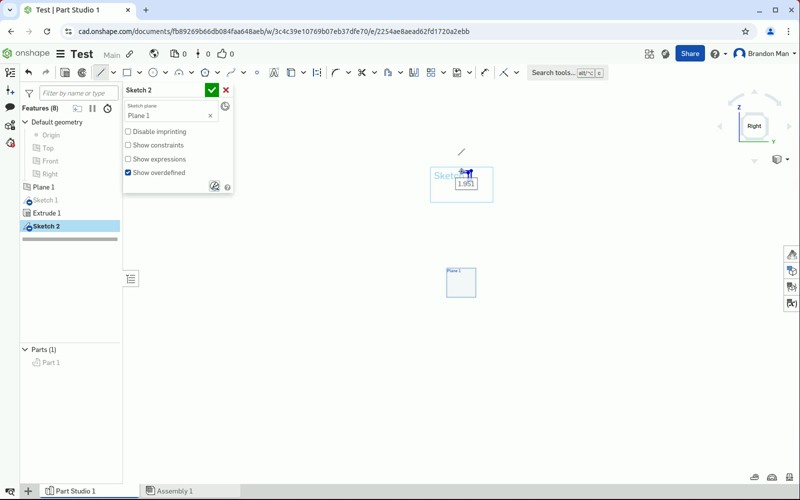
mouse_move(492, 170)
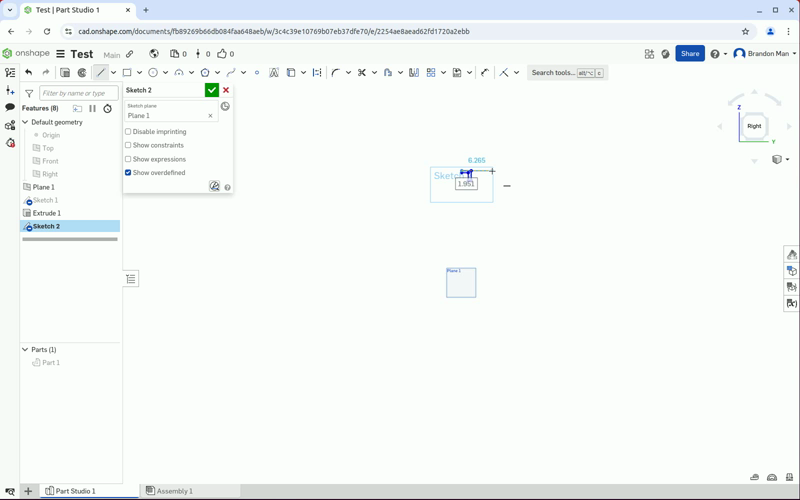
key_down(shift)
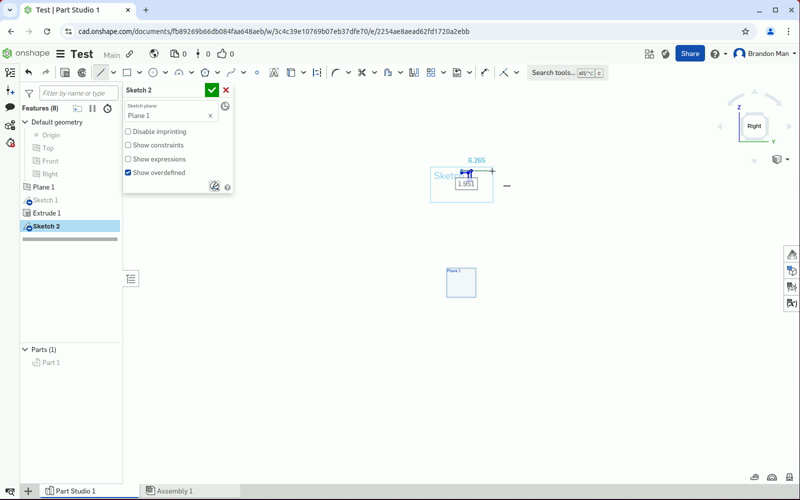
mouse_move(461, 172)
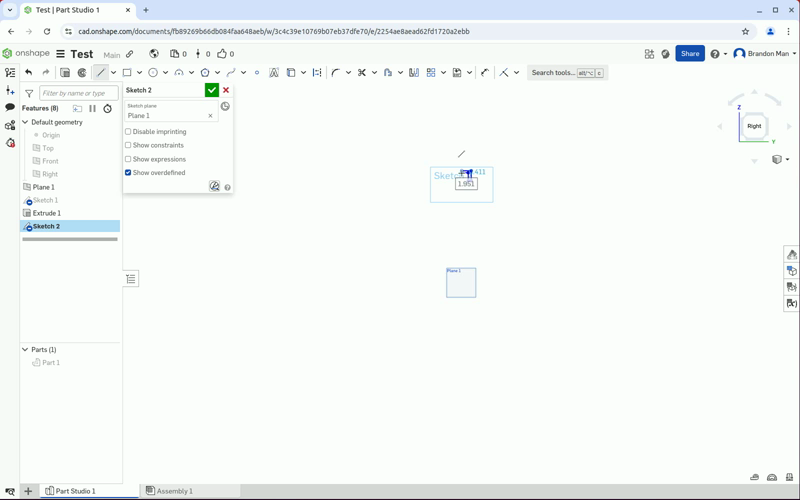
scroll(6)
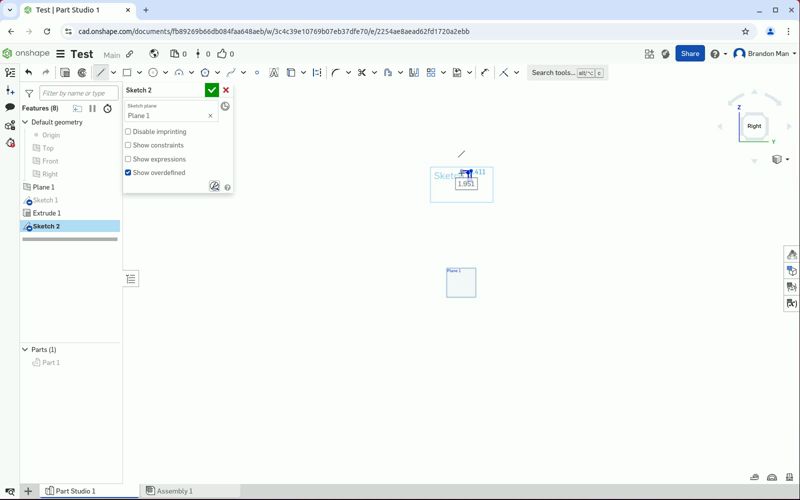
scroll(6)
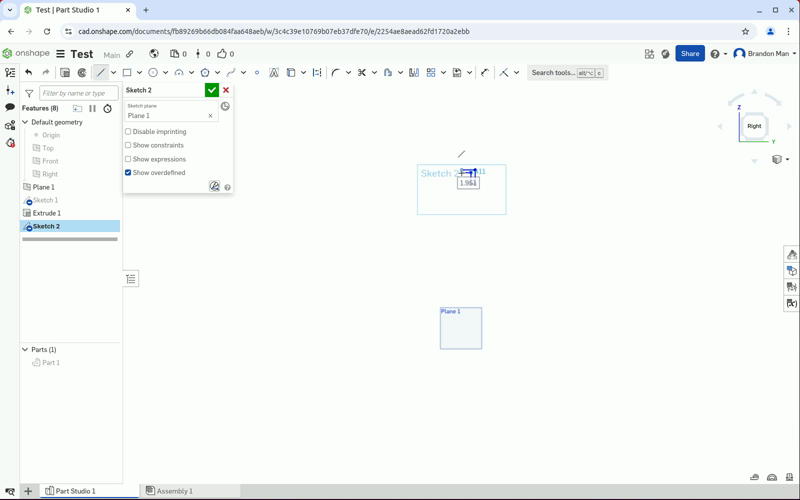
scroll(6)
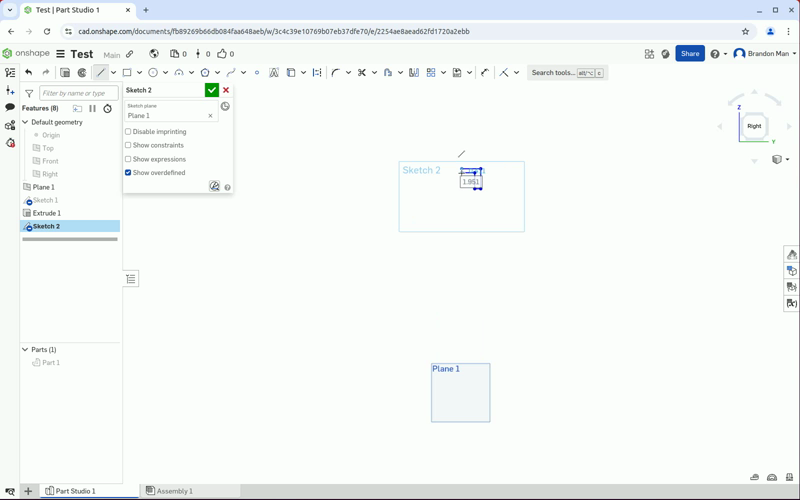
scroll(6)
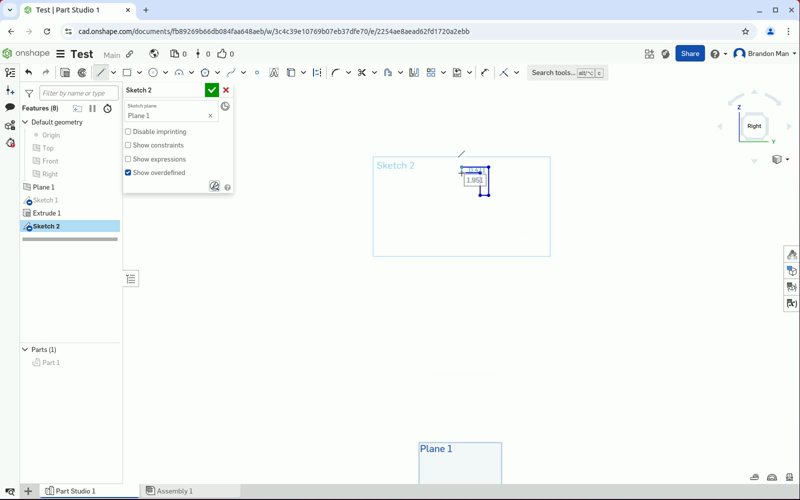
scroll(6)
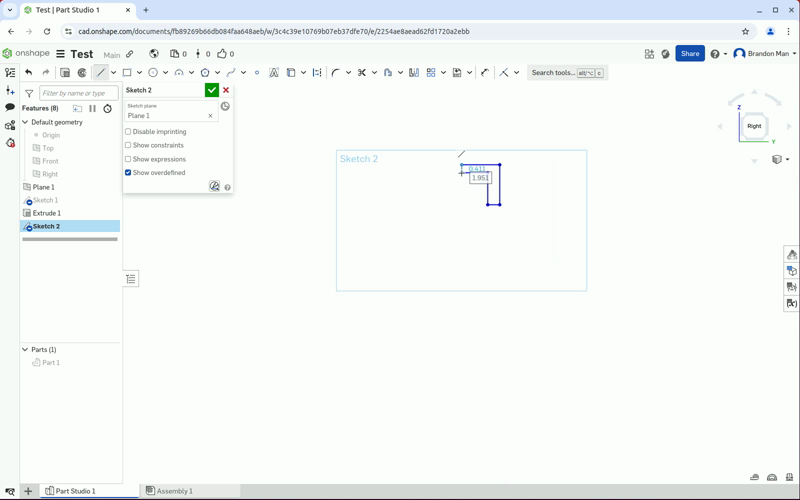
scroll(6)
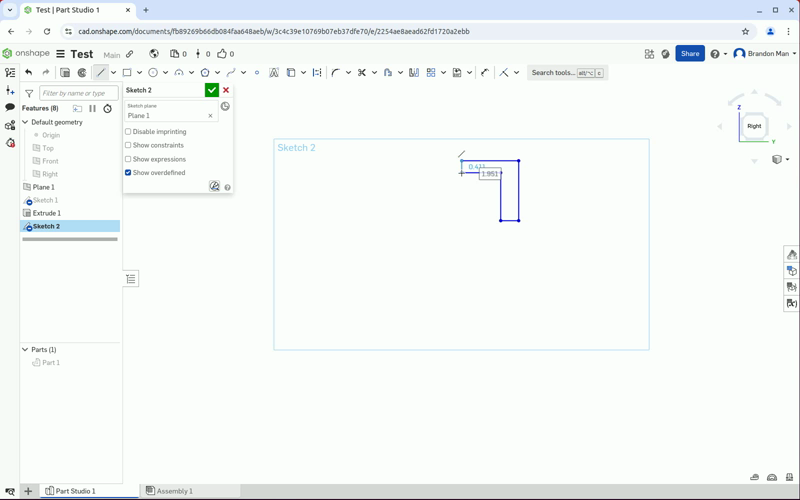
scroll(6)
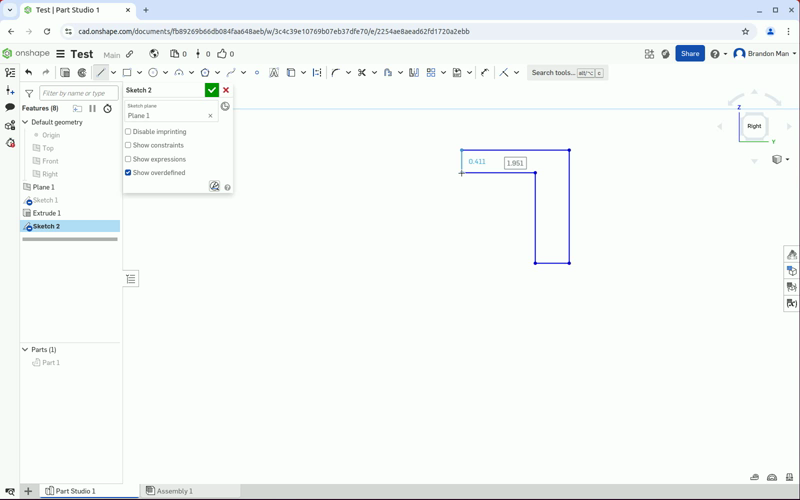
key_up(shift)
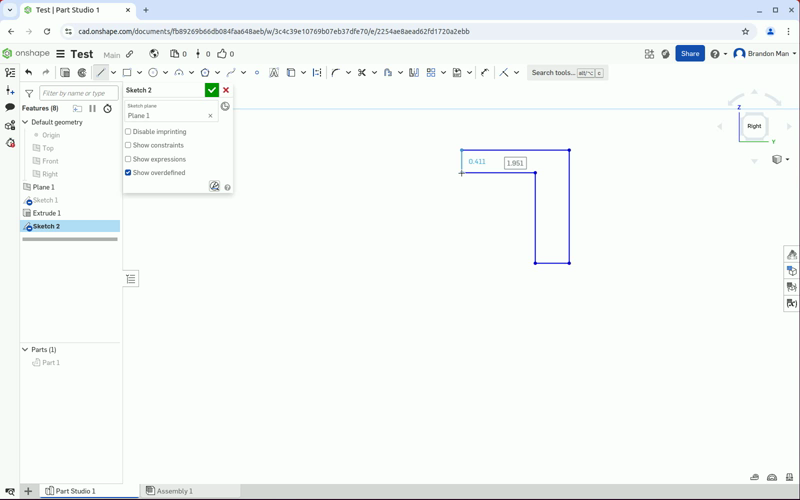
click(461, 172)
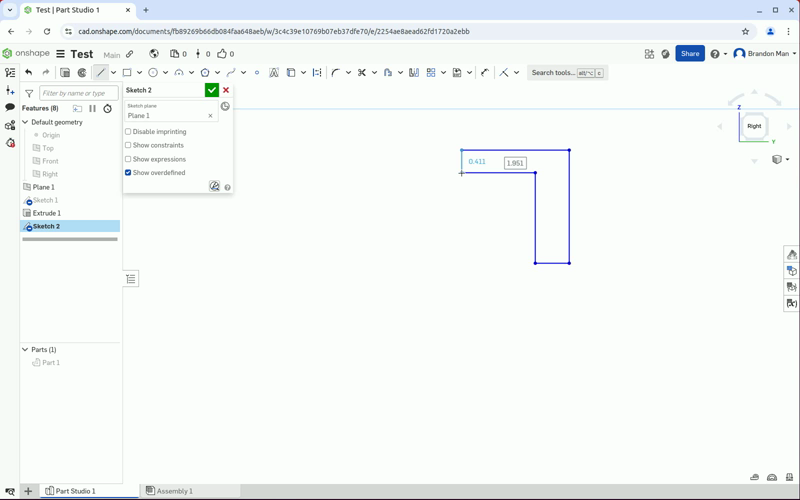
scroll(-6)
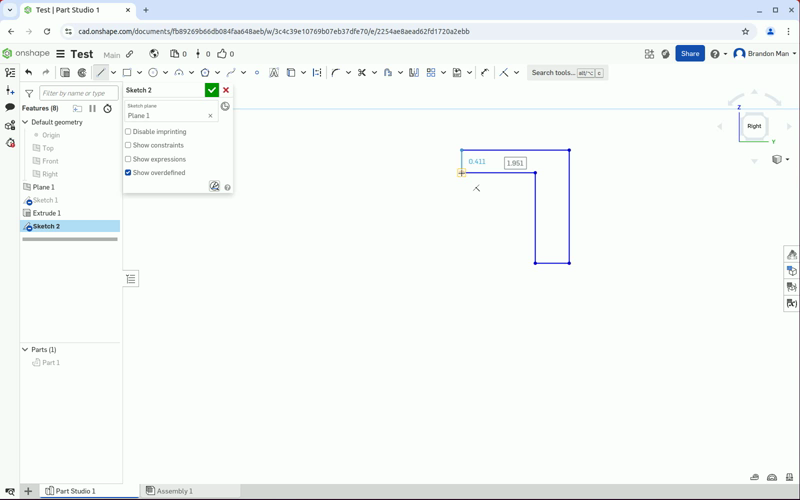
scroll(-6)
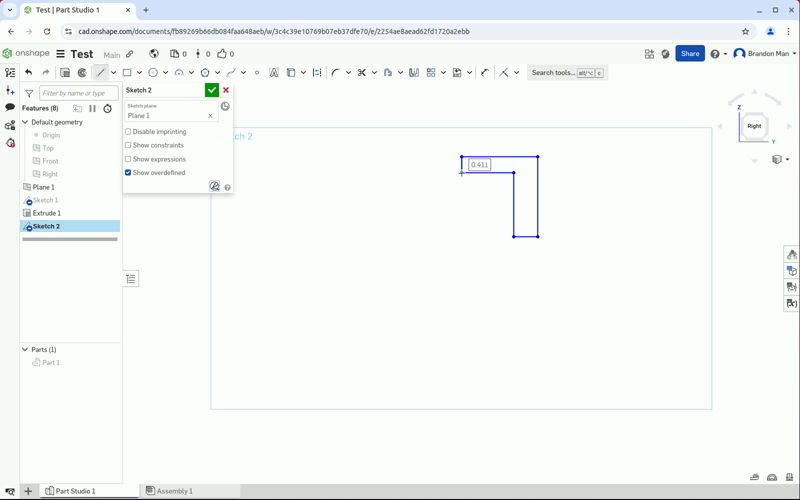
scroll(-6)
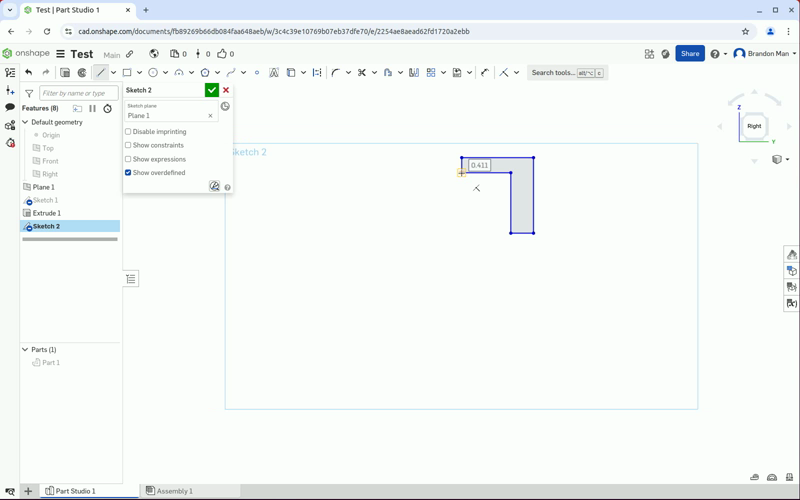
scroll(-6)
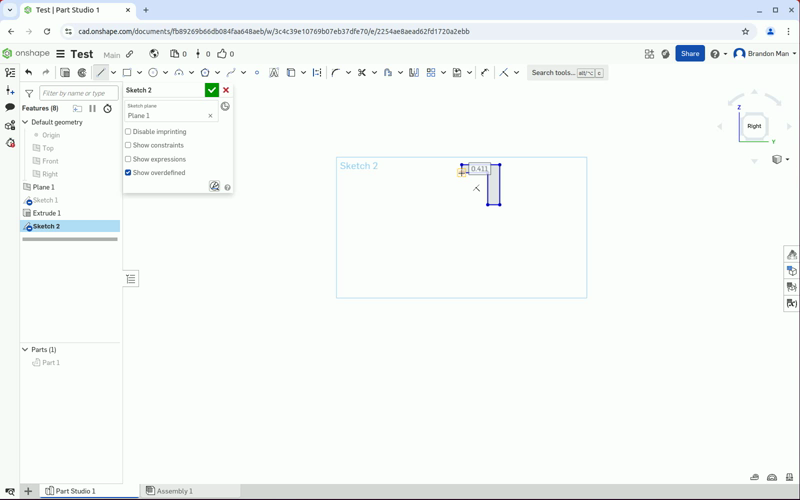
scroll(-6)
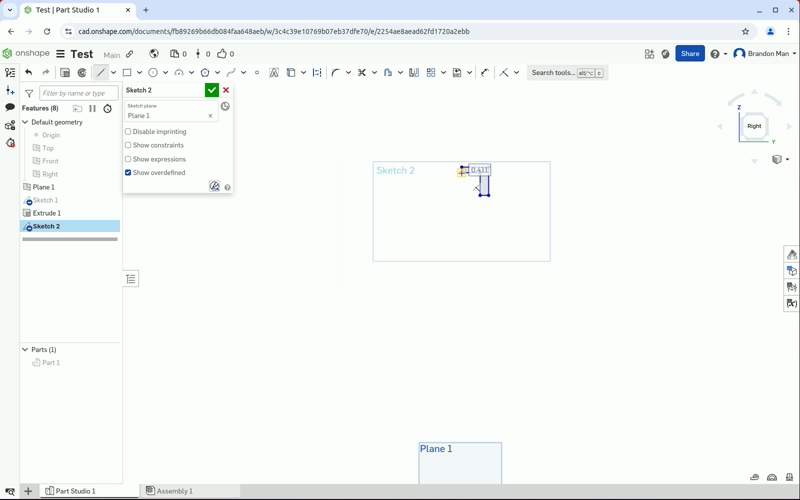
scroll(-6)
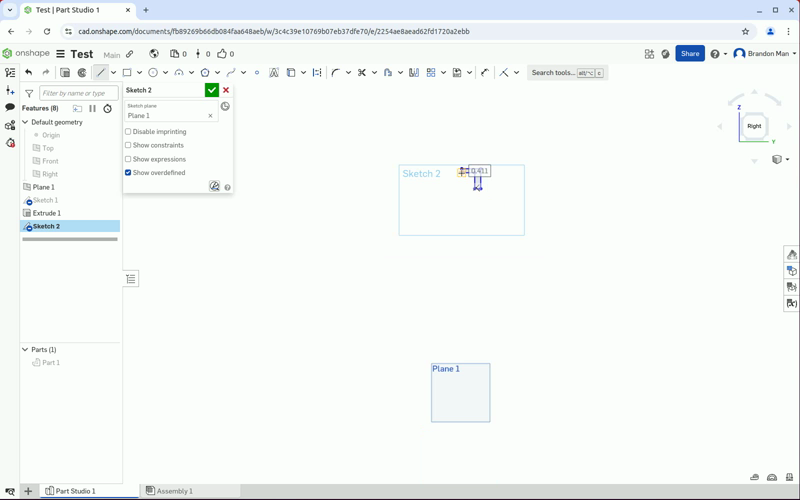
scroll(-6)
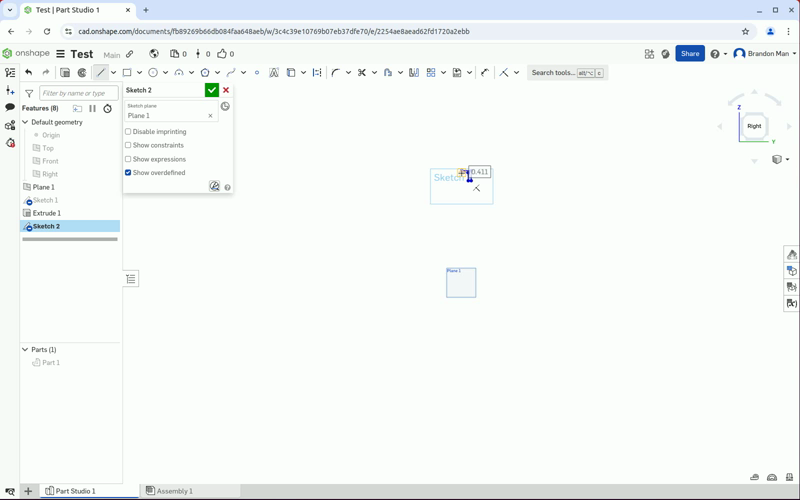
key(esc)
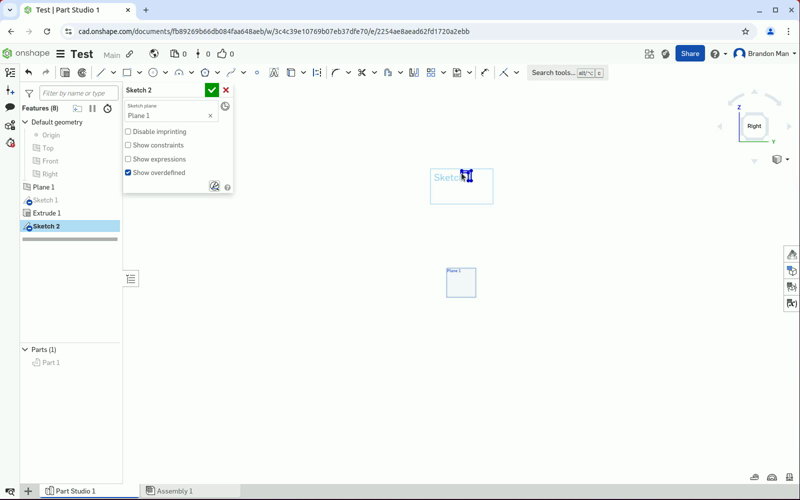
mouse_move(471, 179)
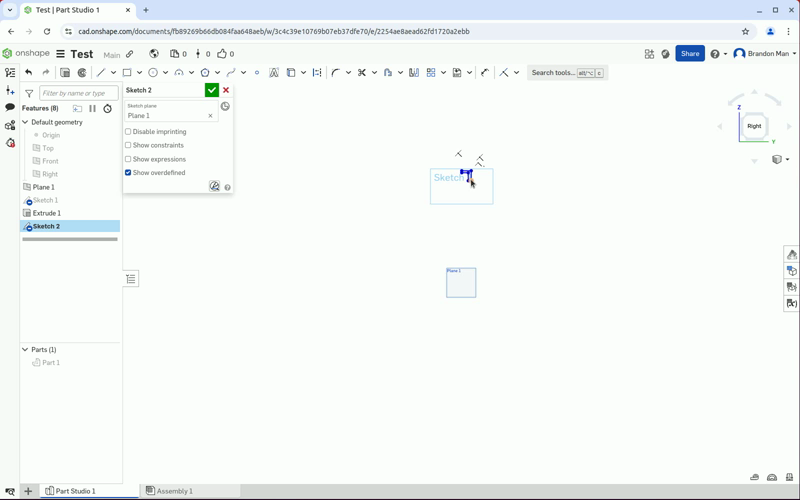
scroll(6)
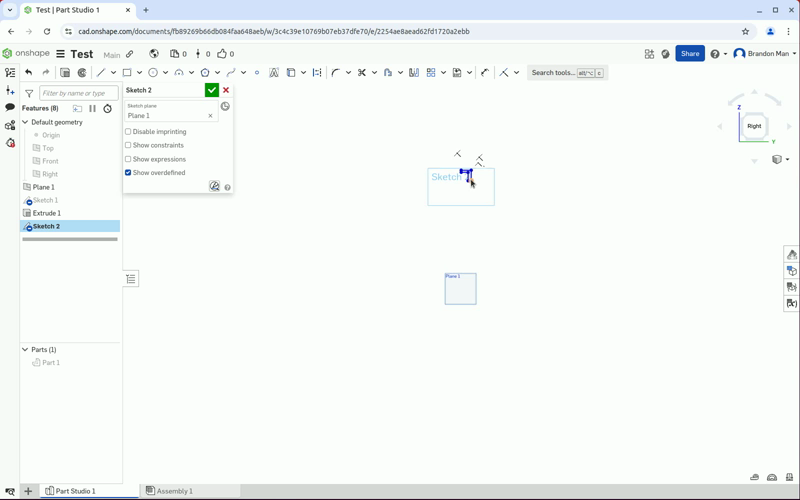
scroll(6)
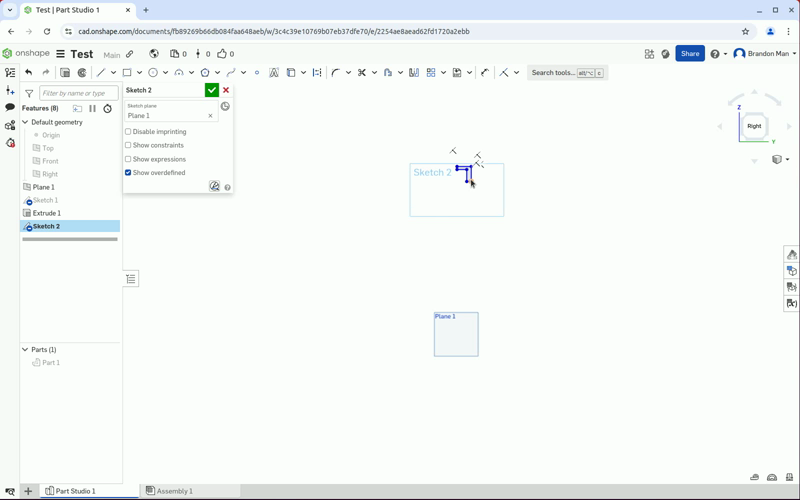
scroll(6)
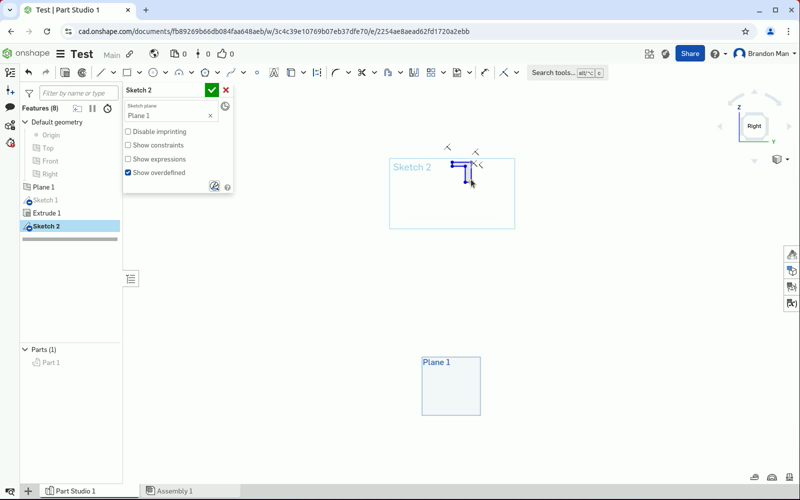
scroll(6)
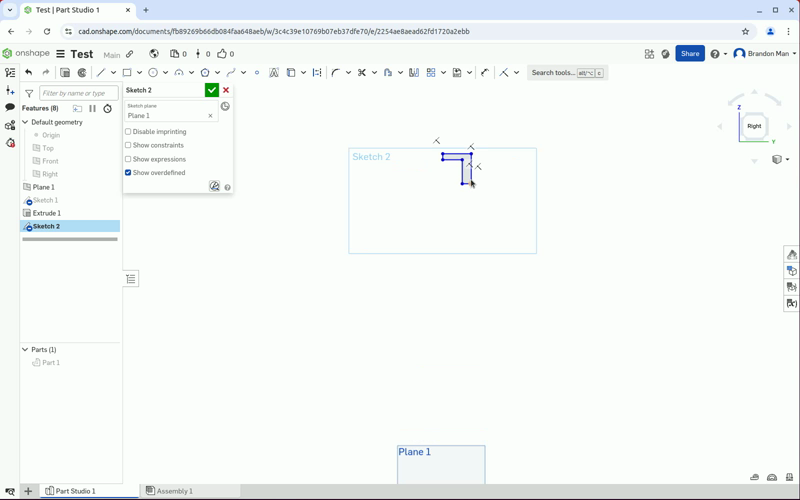
scroll(6)
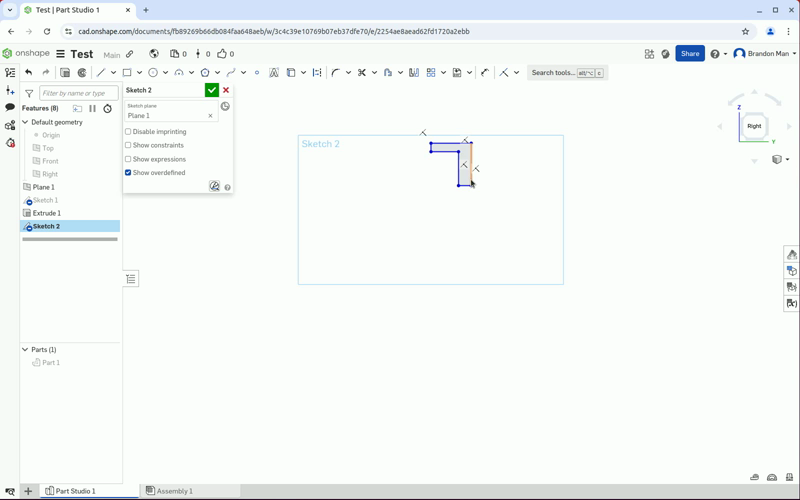
scroll(6)
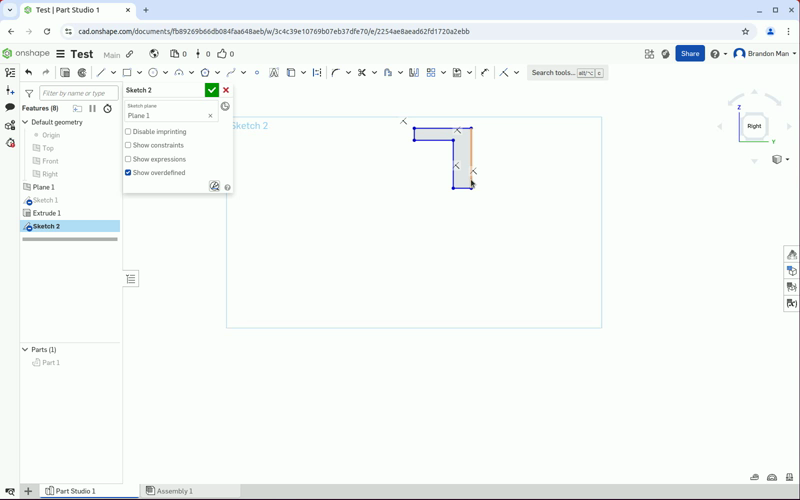
scroll(6)
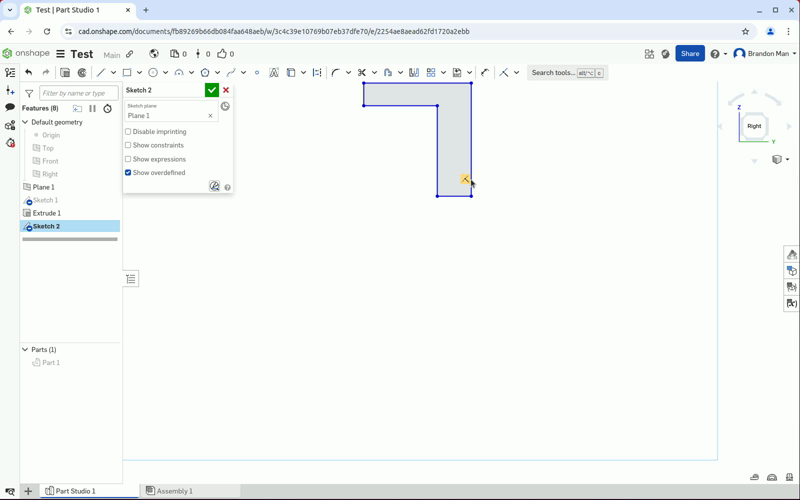
click(471, 179)
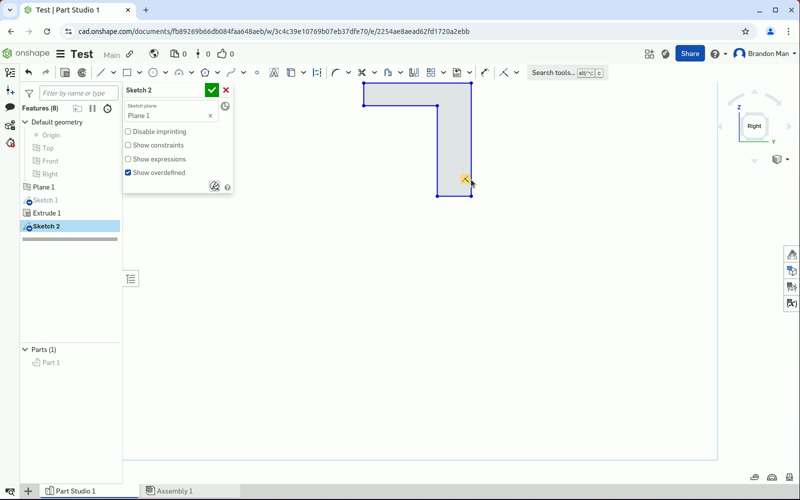
scroll(-6)
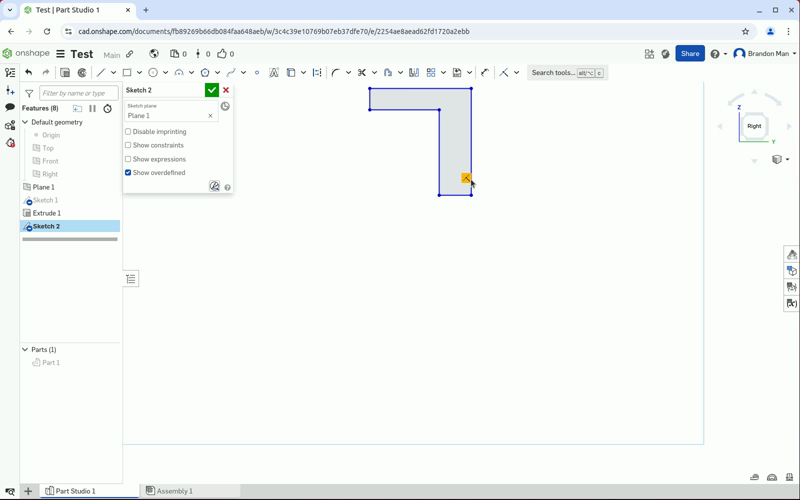
scroll(-6)
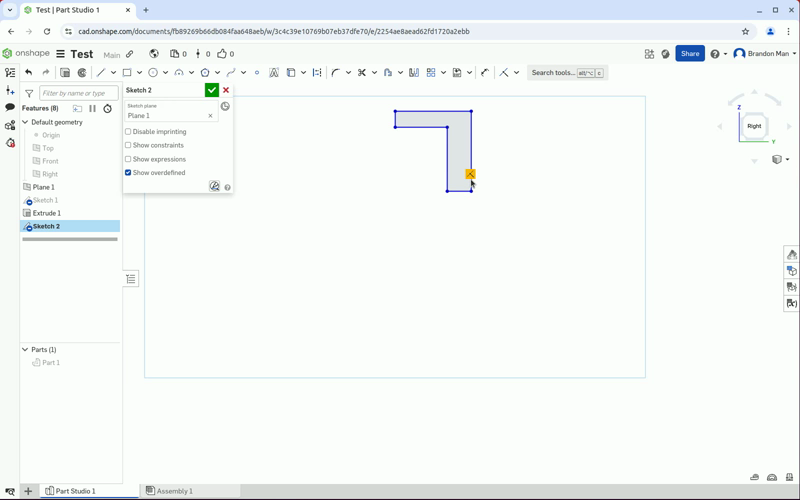
scroll(-6)
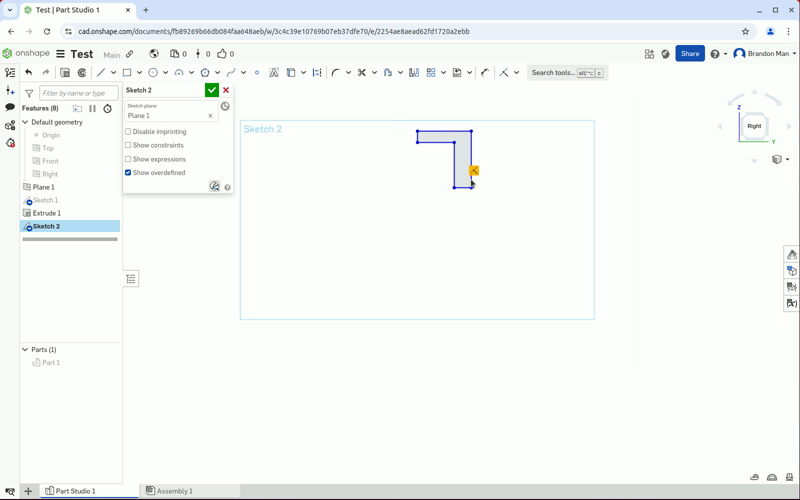
scroll(-6)
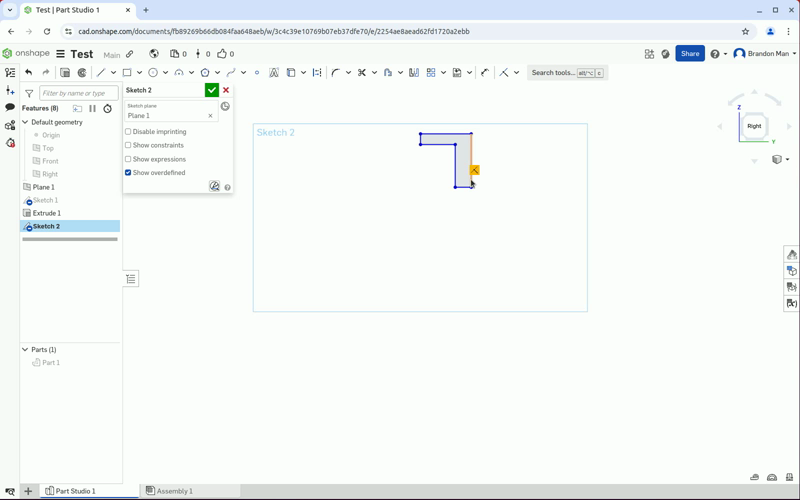
scroll(-6)
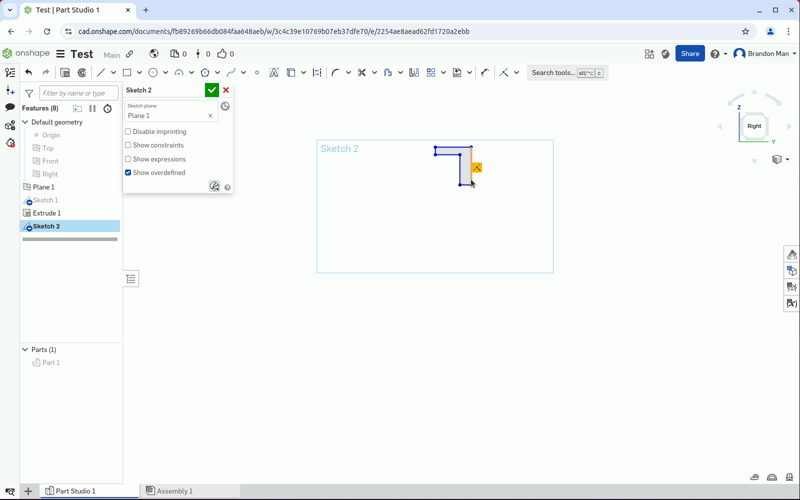
scroll(-6)
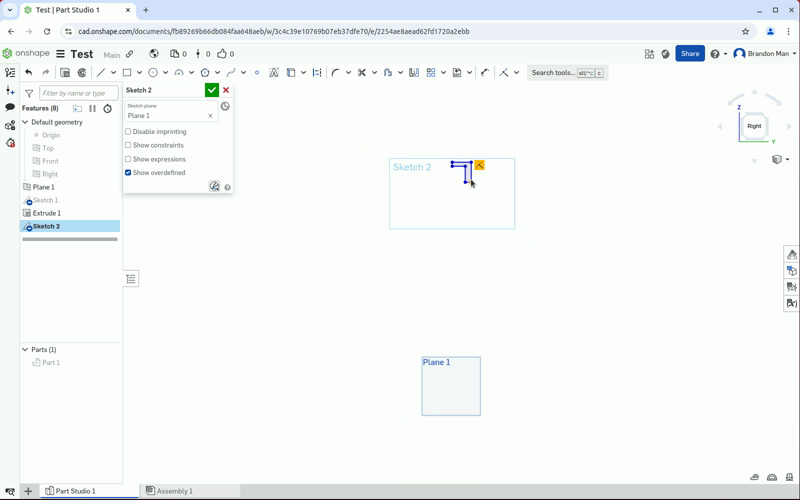
scroll(-6)
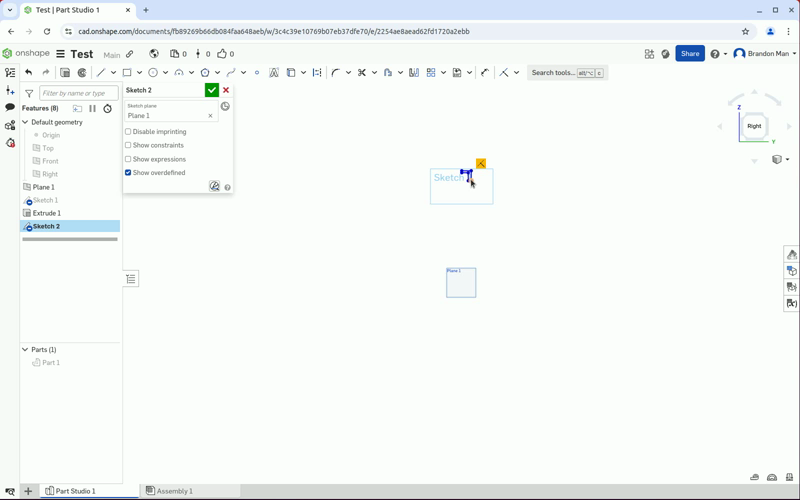
mouse_move(73, 352)
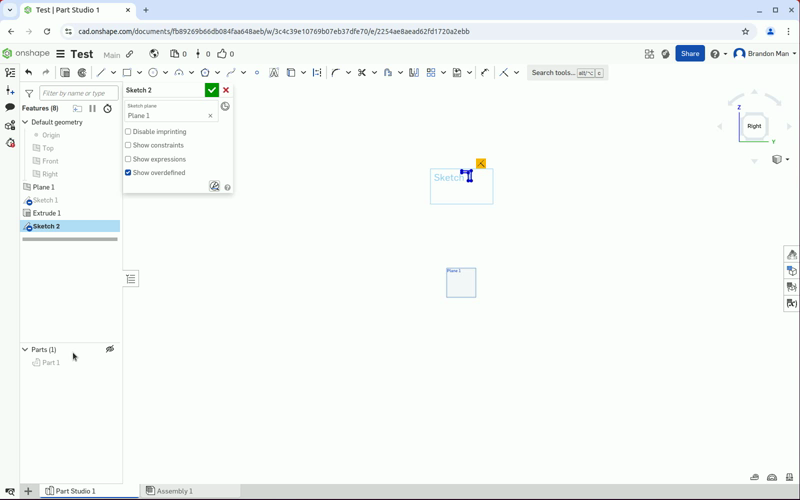
key(shift+y)
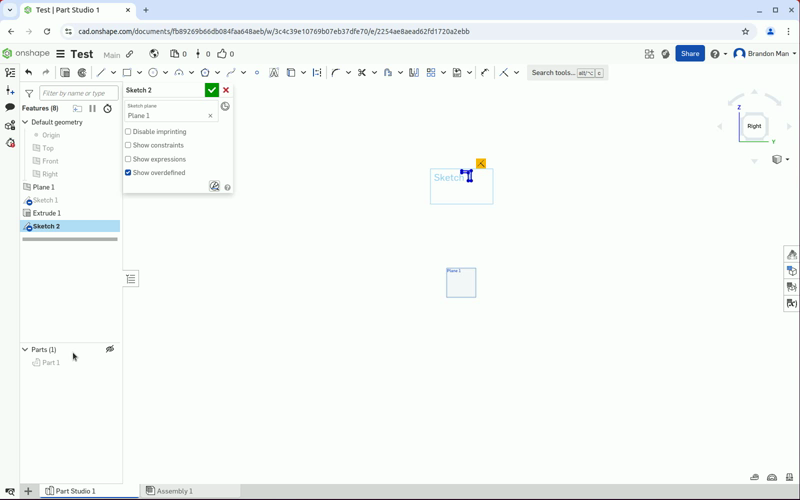
key(shift+e)
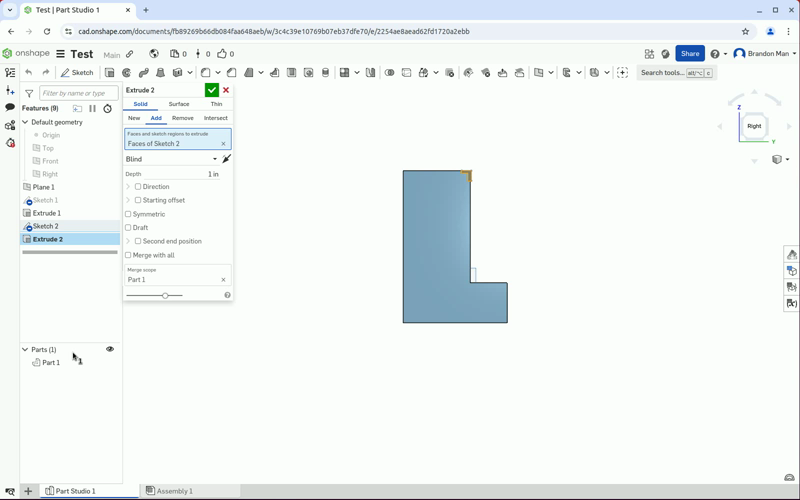
mouse_move(143, 106)
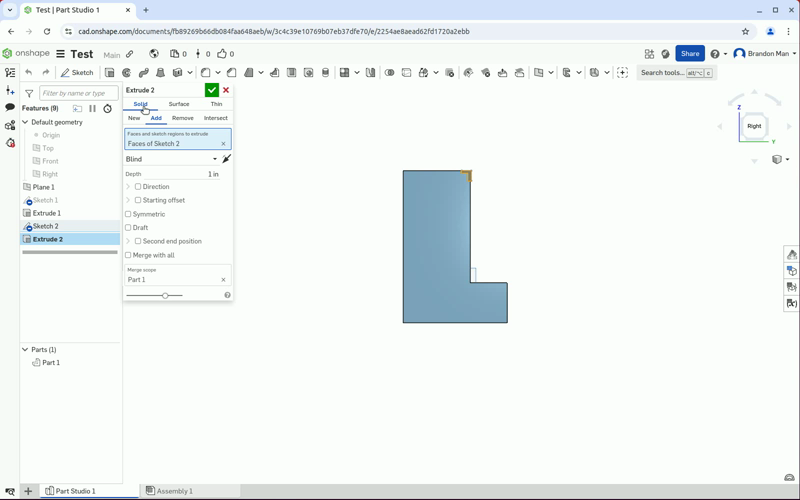
click(143, 106)
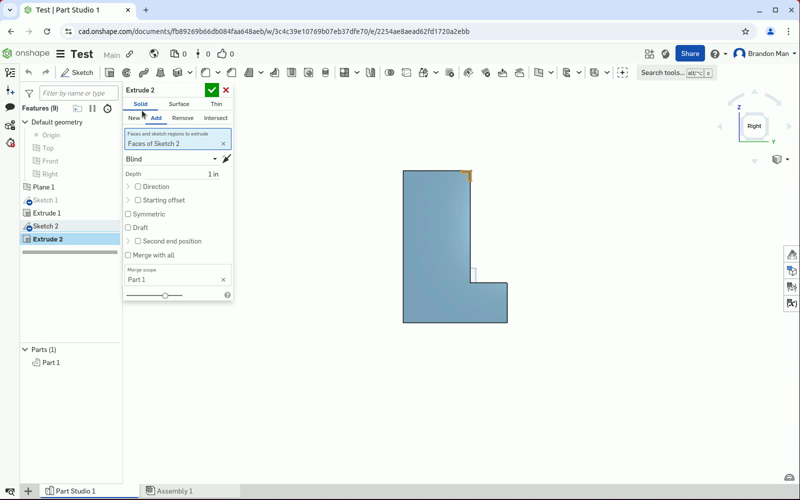
mouse_move(137, 120)
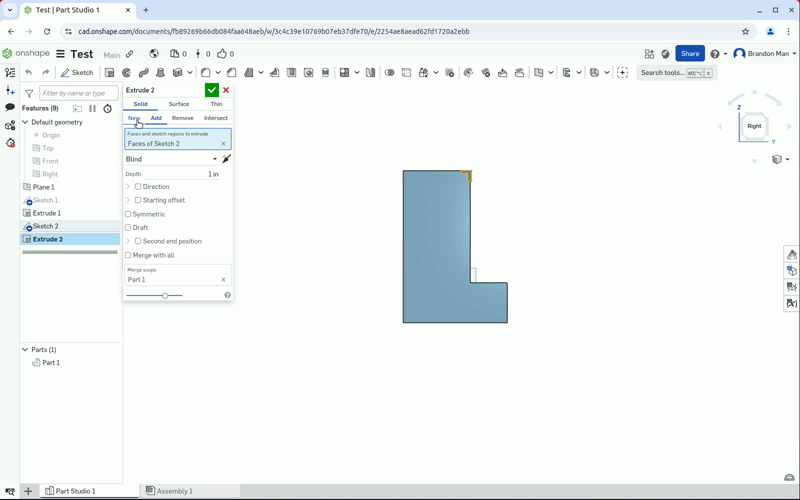
click(137, 120)
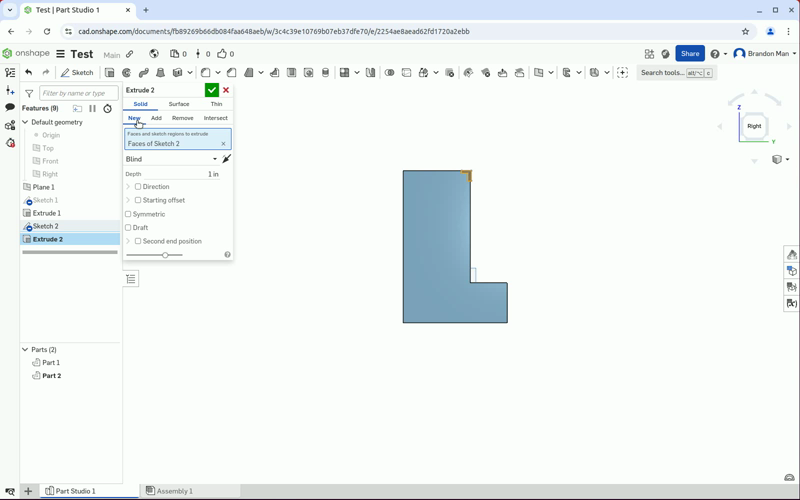
key(tab, 4)
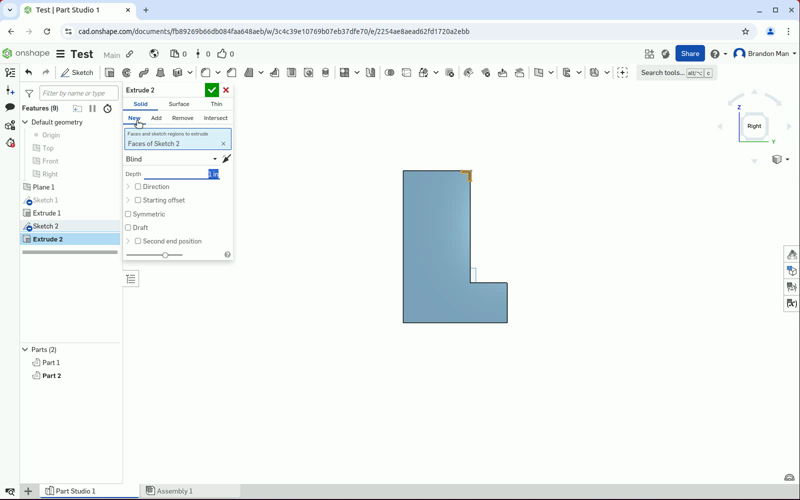
text(0.481)
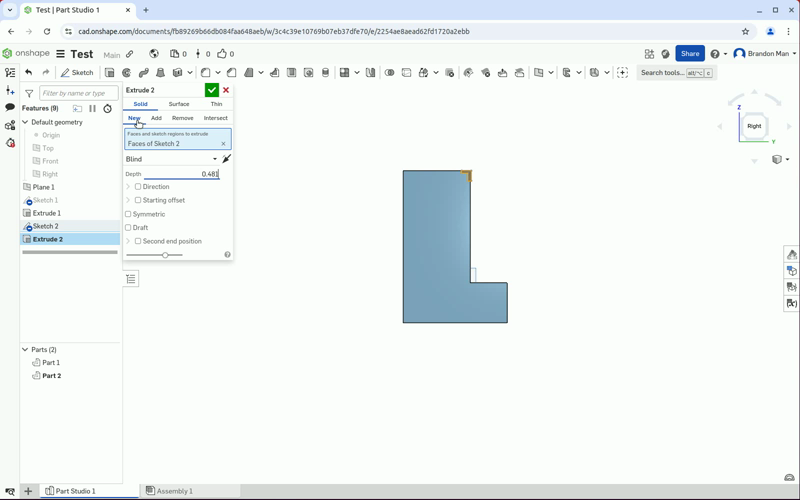
key(enter)
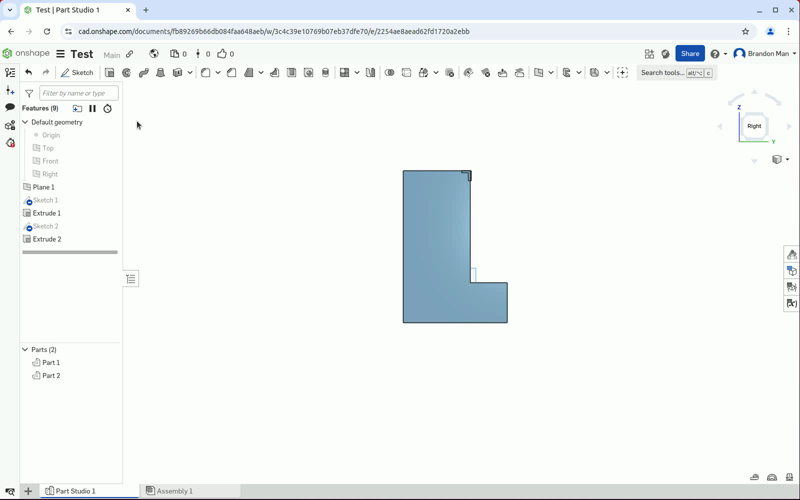
key(shift+h)
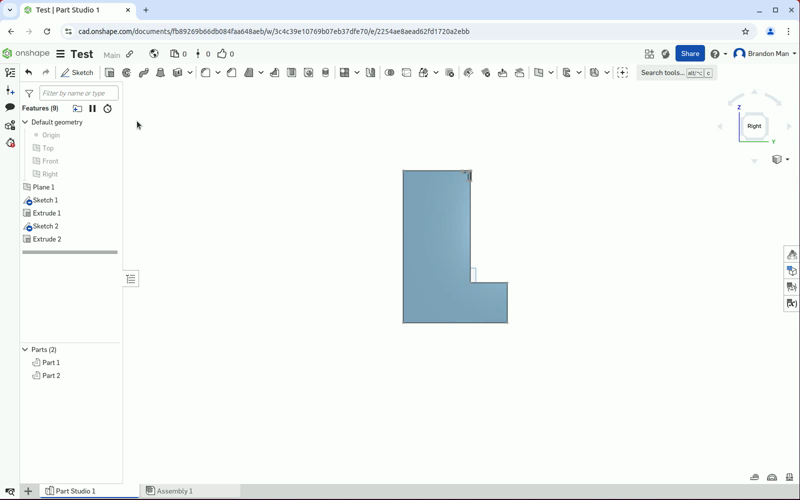
key(shift+h)
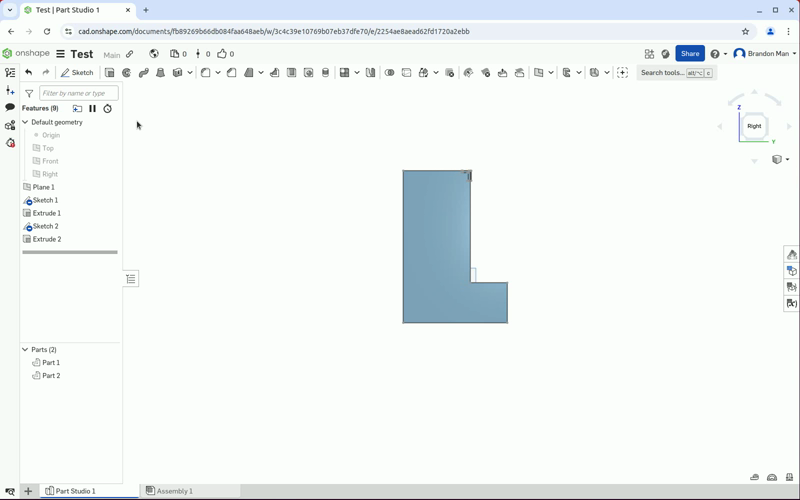
key(shift+7)
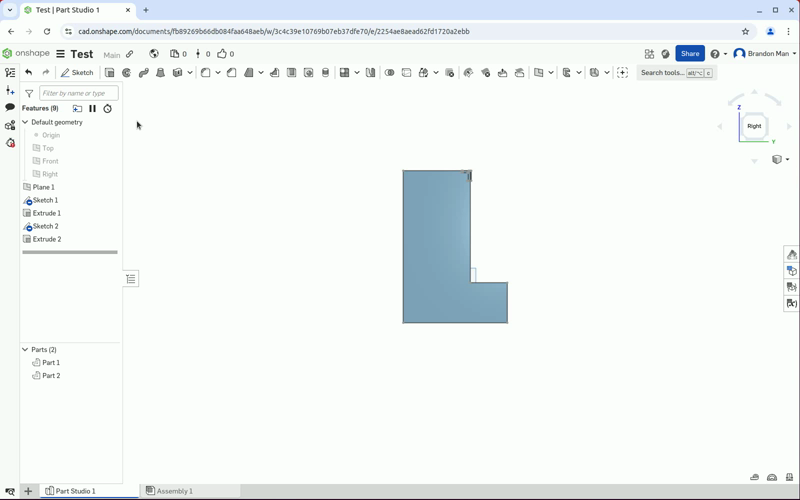
key(right, 2)
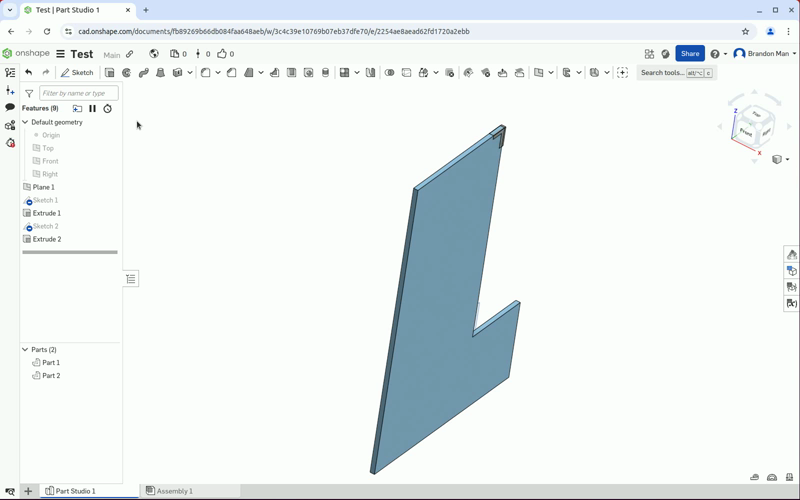
key(down, 2)
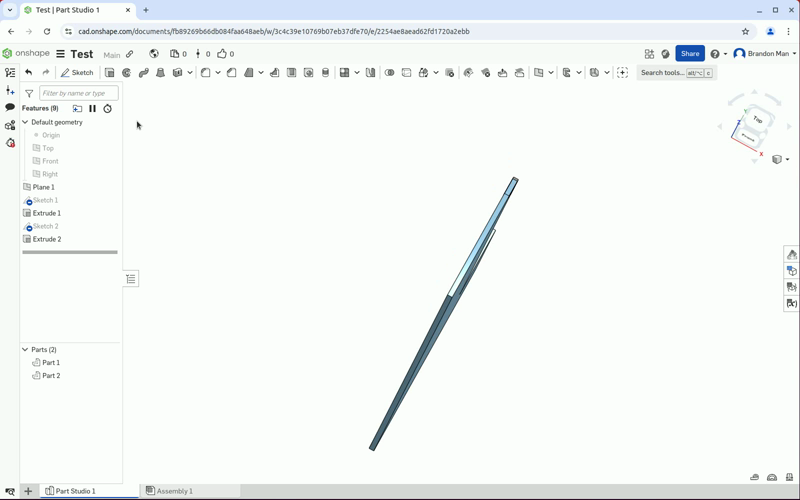
key(up, 2)
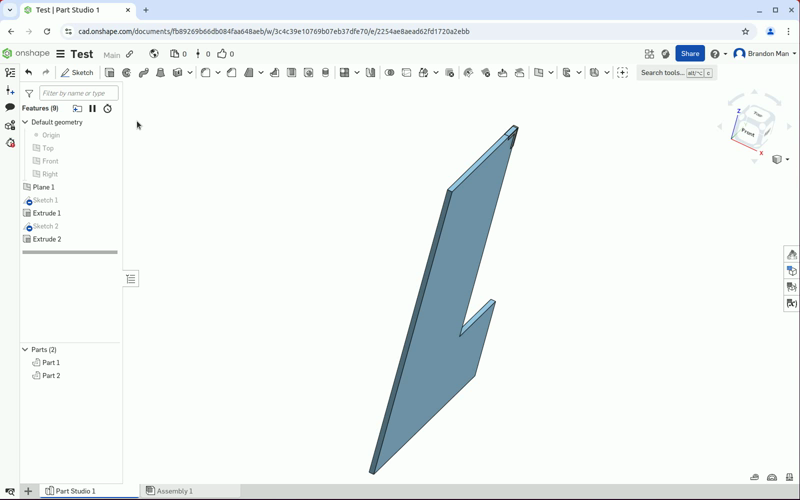
key(left, 2)
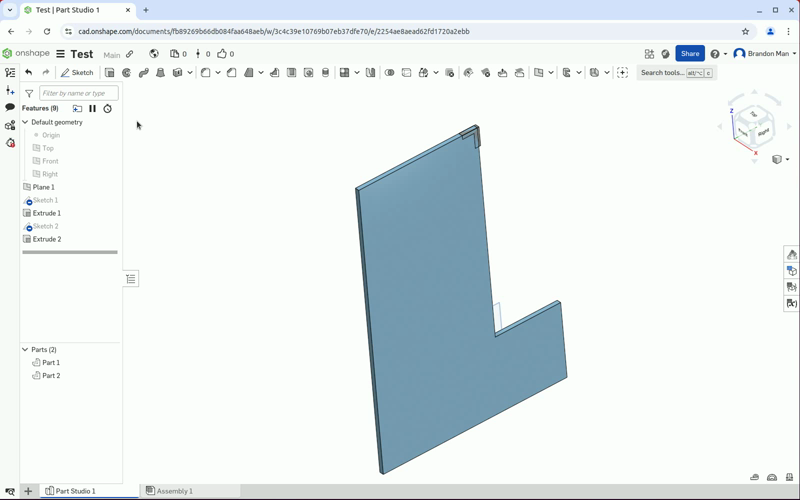
mouse_move(73, 189)
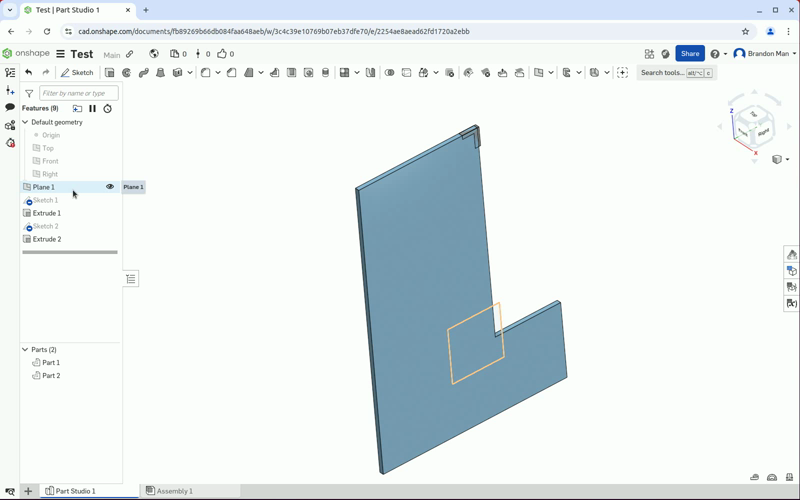
click(73, 189)